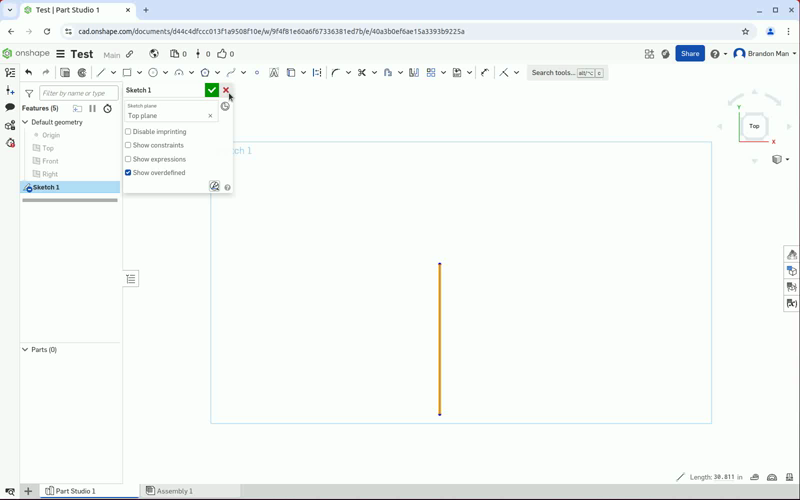
key(shift+h)
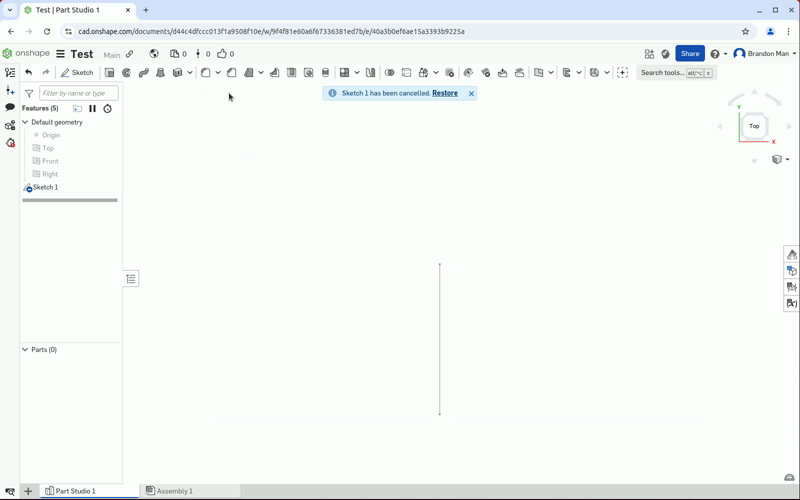
key(shift+s)
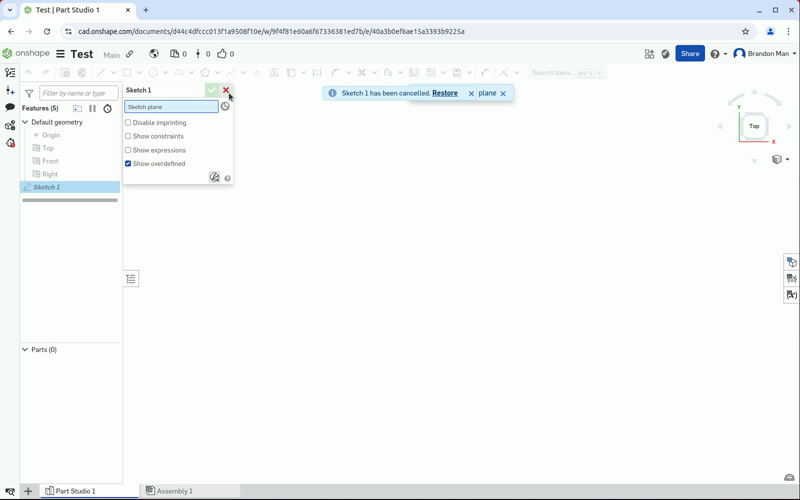
mouse_move(73, 150)
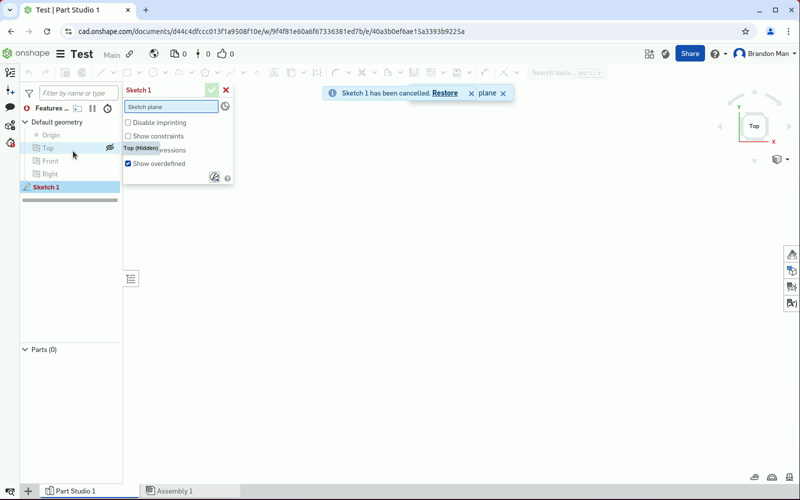
click(73, 150)
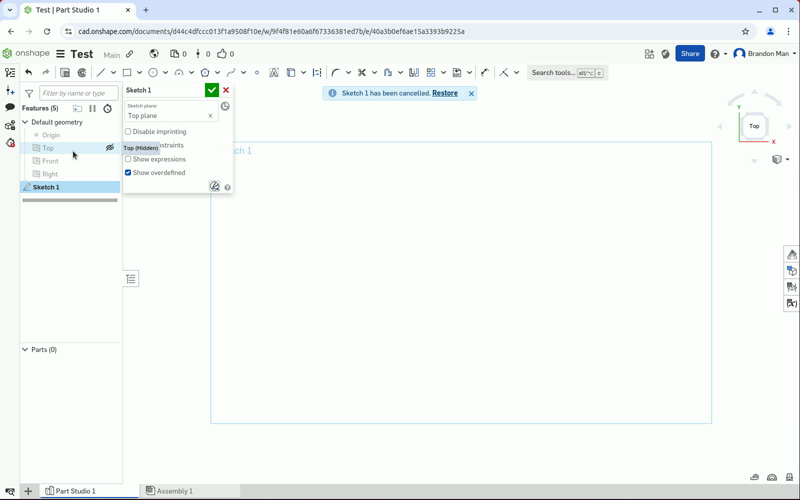
mouse_move(73, 352)
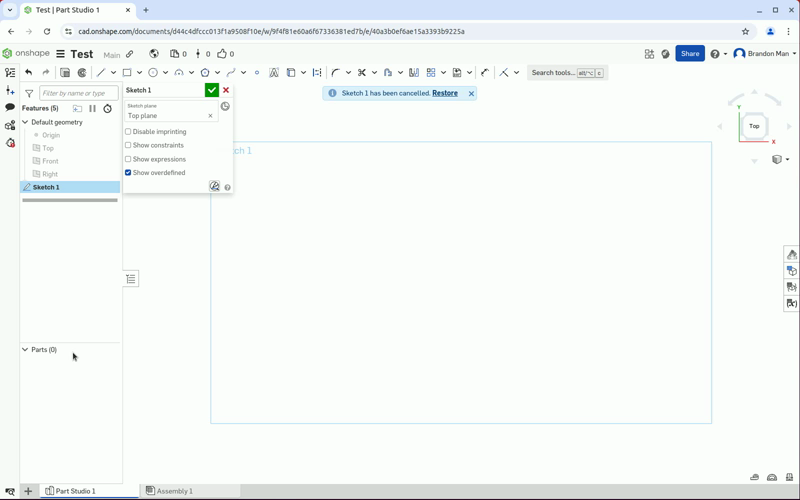
key(y)
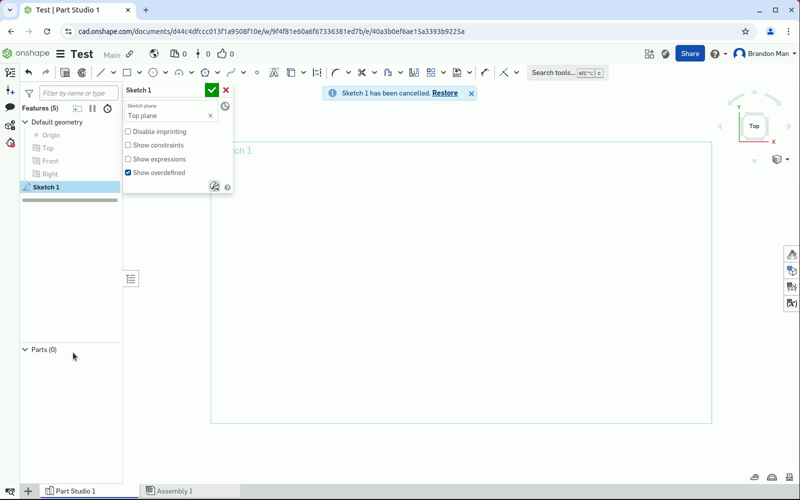
key(l)
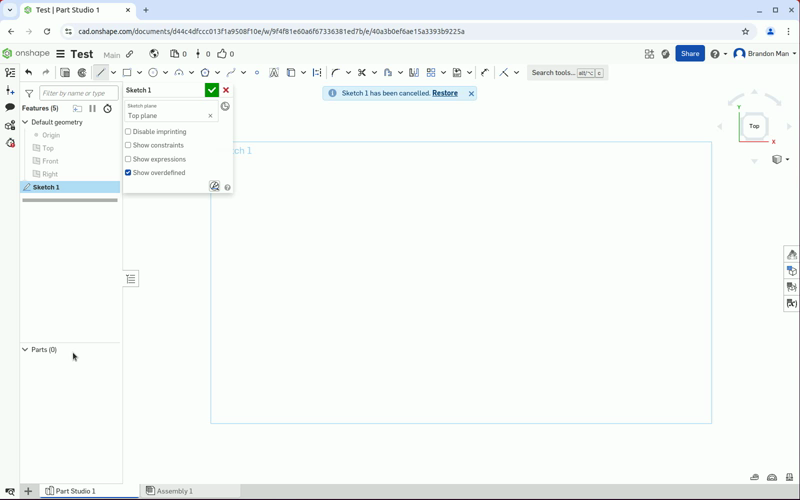
key_down(shift)
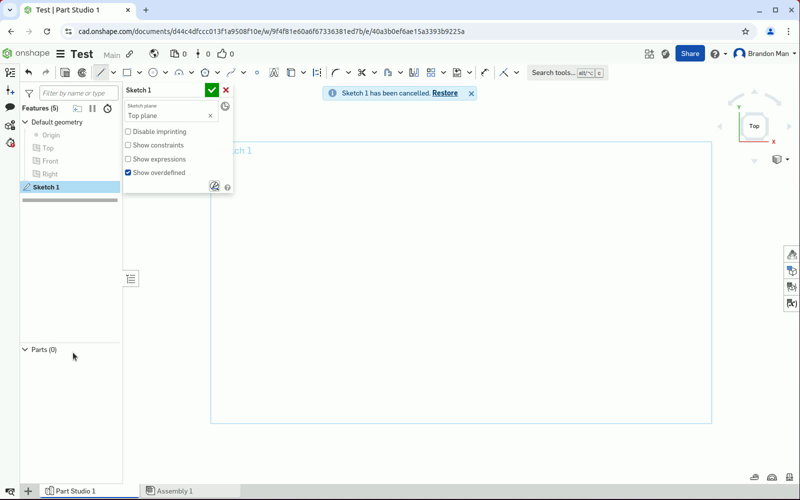
mouse_move(351, 204)
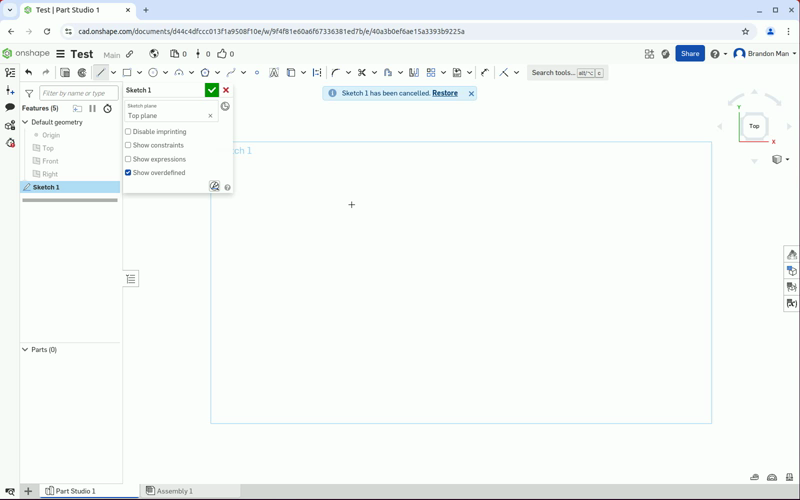
click(351, 204)
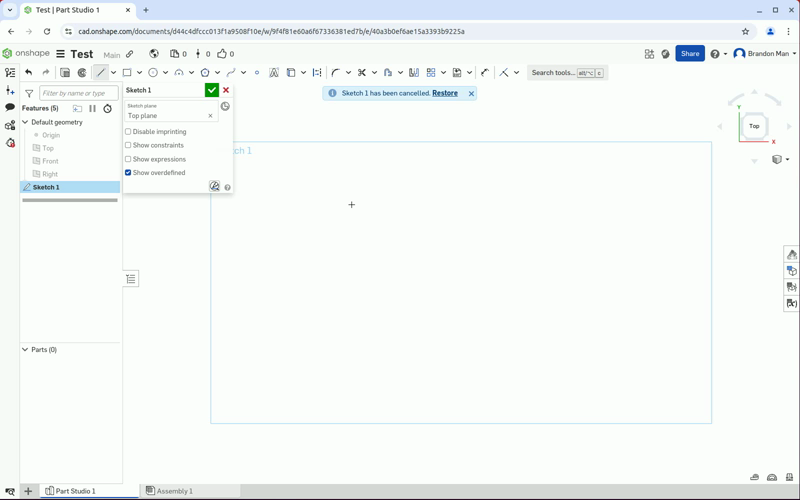
key_up(shift)
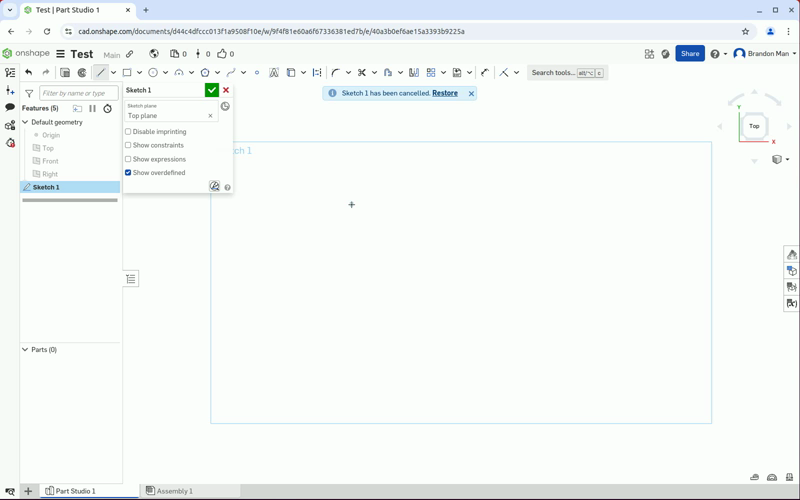
key_down(shift)
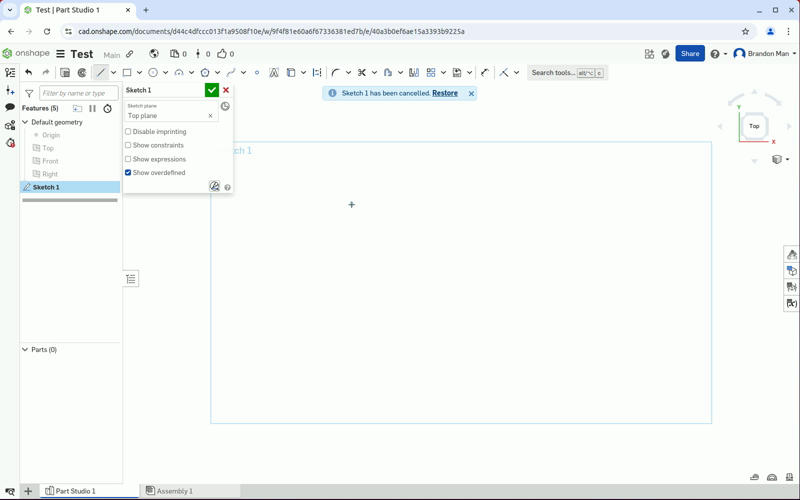
mouse_move(449, 290)
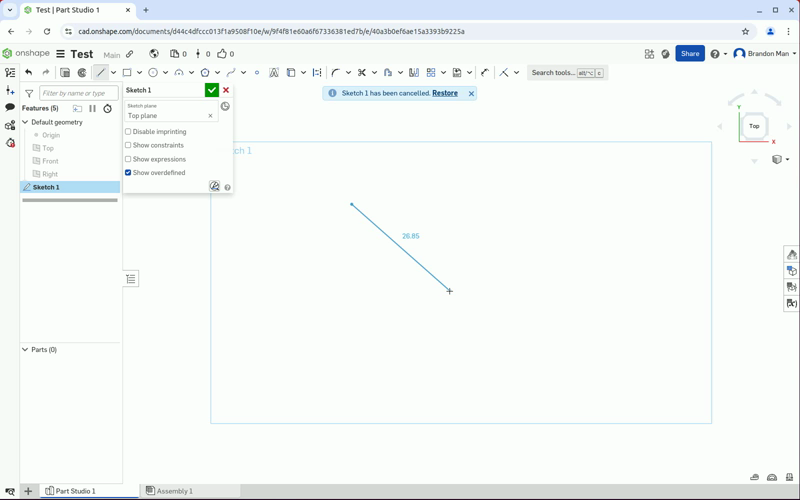
click(449, 290)
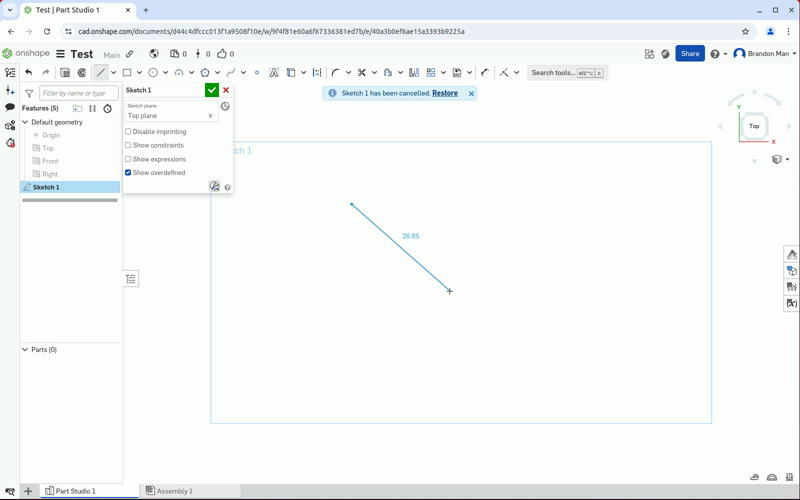
key_up(shift)
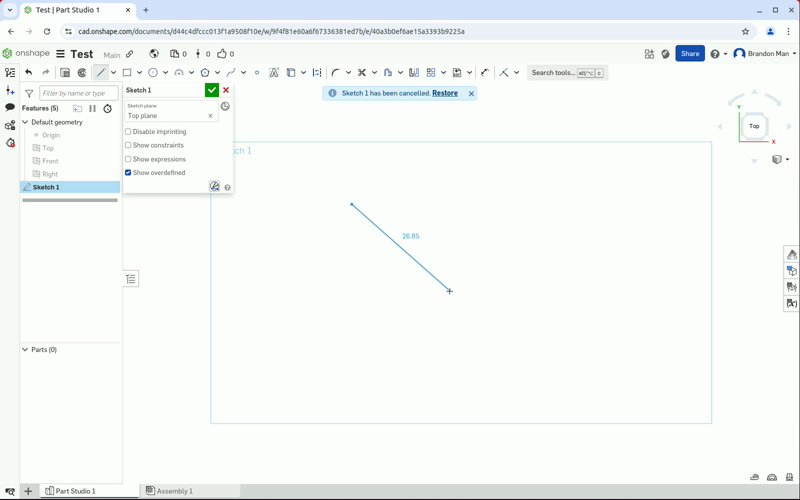
key_down(shift)
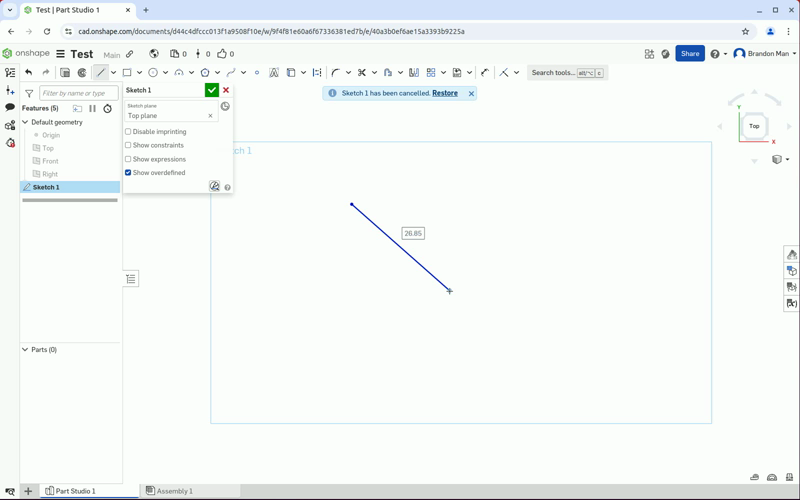
mouse_move(479, 290)
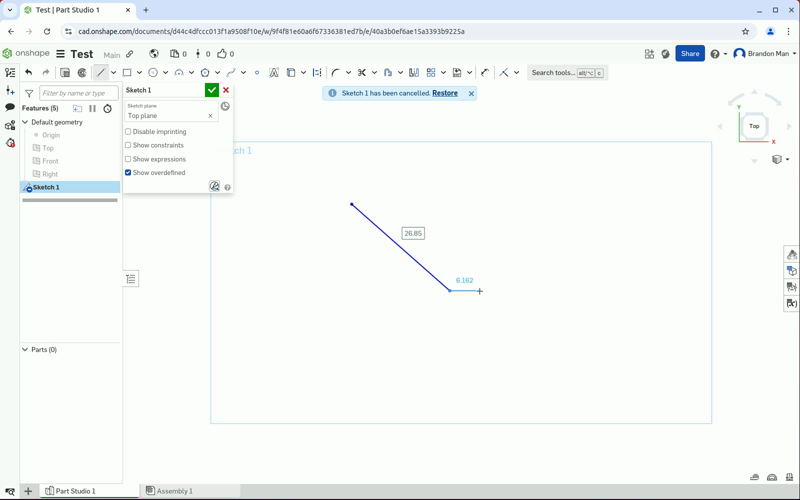
mouse_move(474, 290)
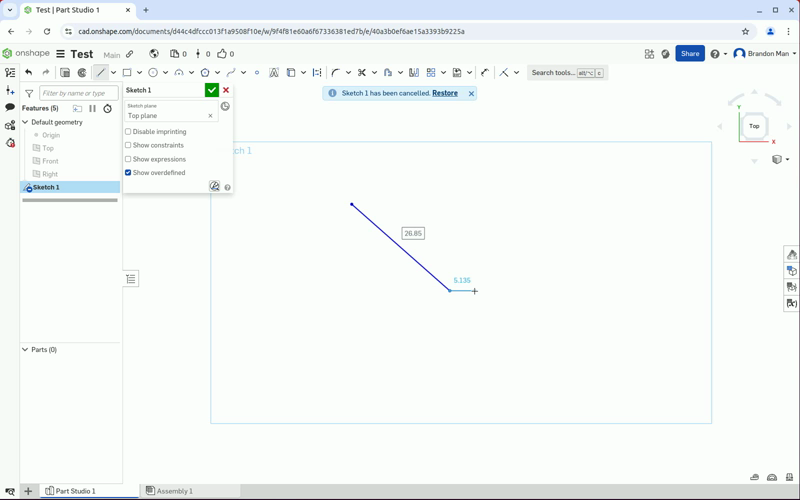
click(474, 290)
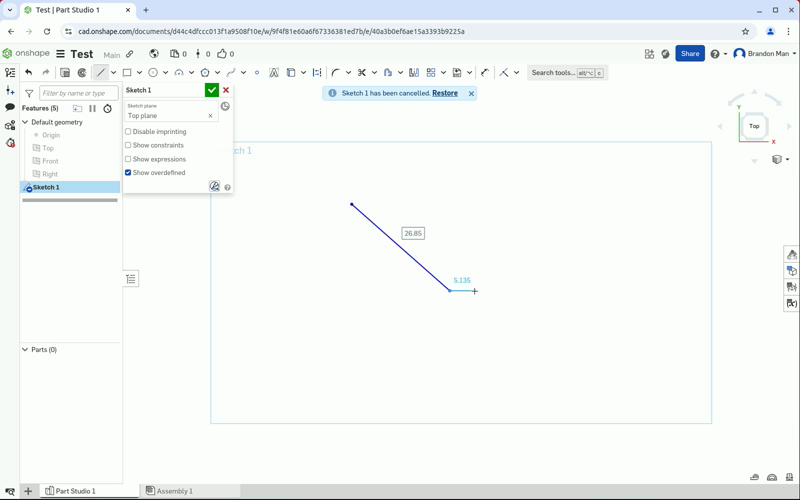
key_up(shift)
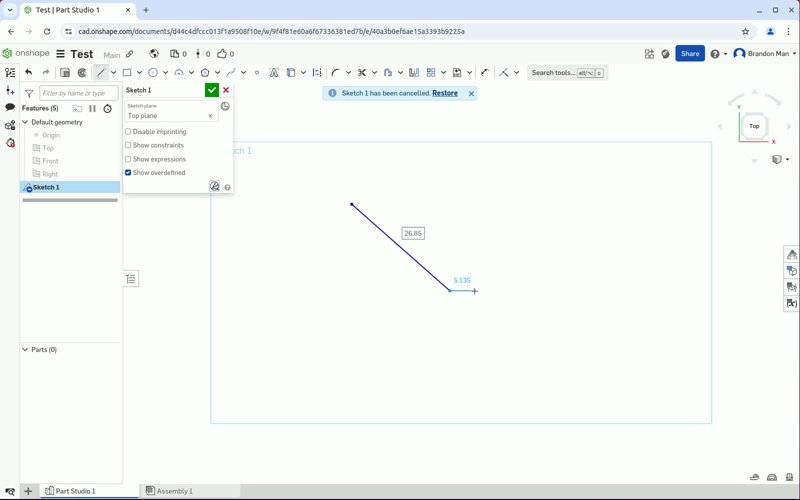
key_down(shift)
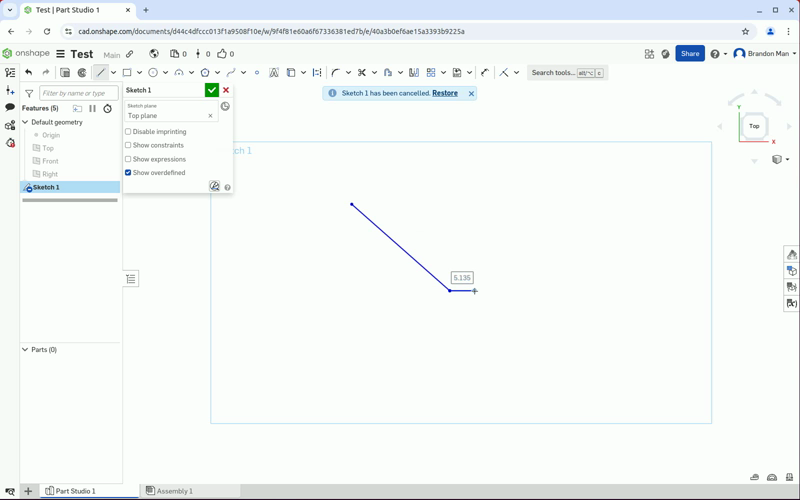
mouse_move(475, 204)
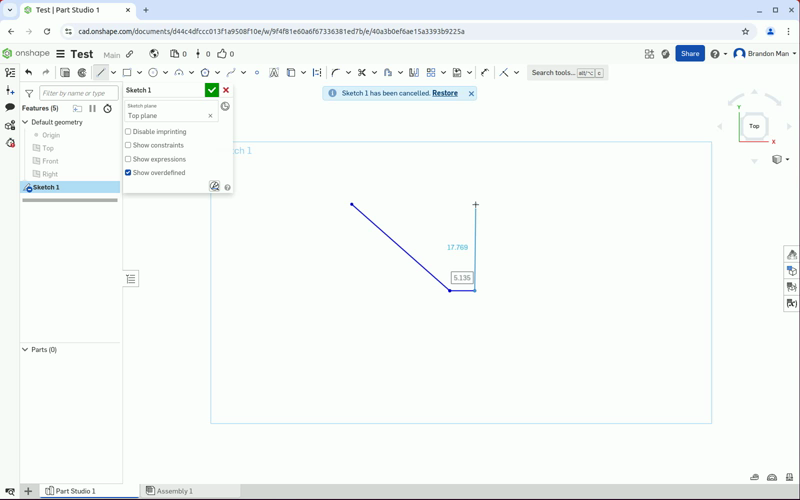
click(475, 204)
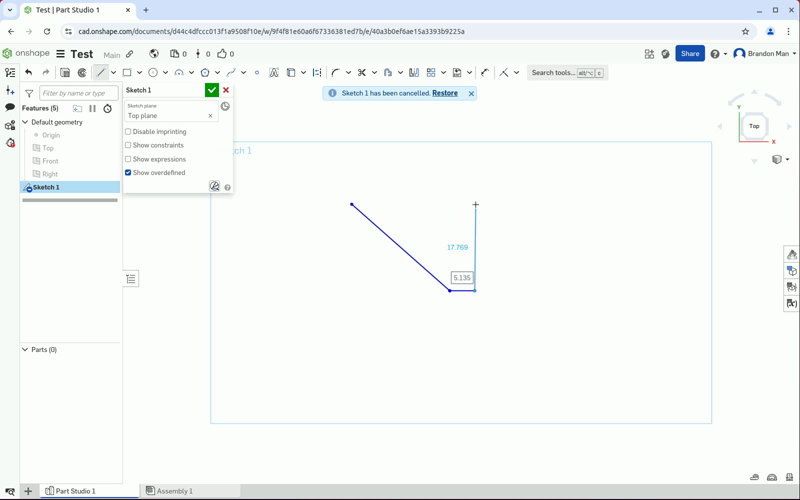
key_up(shift)
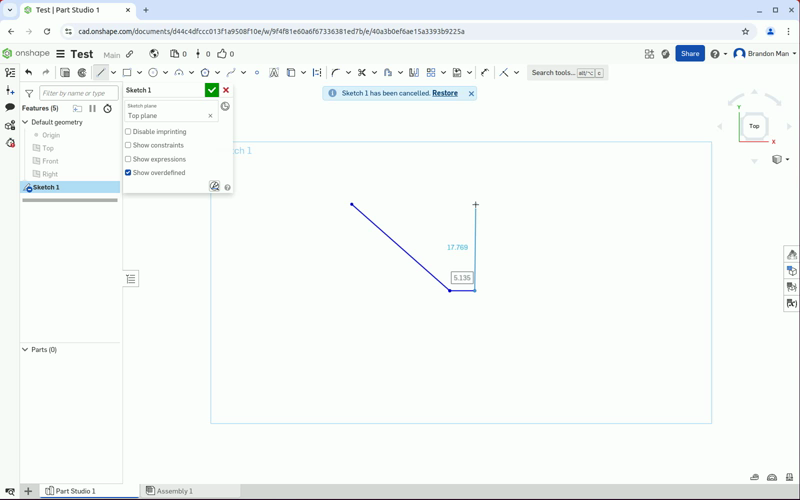
key_down(shift)
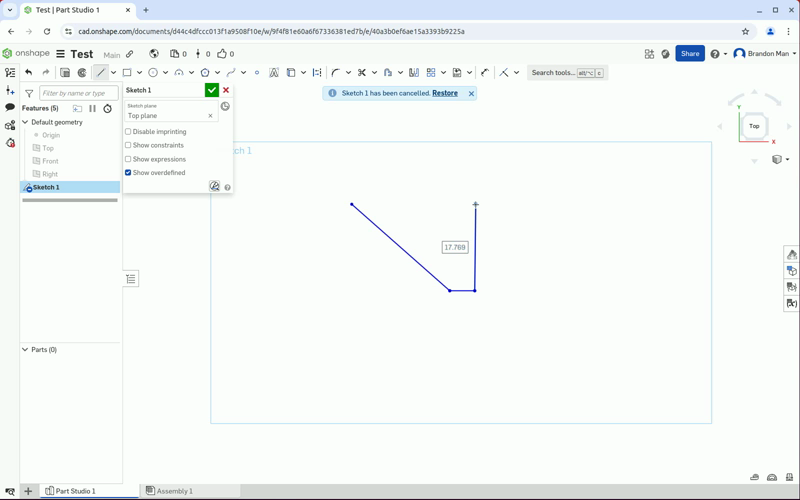
mouse_move(505, 204)
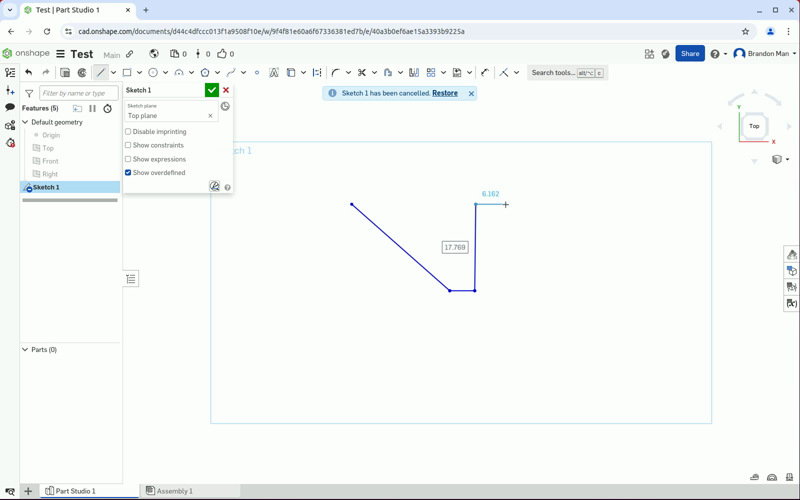
mouse_move(436, 204)
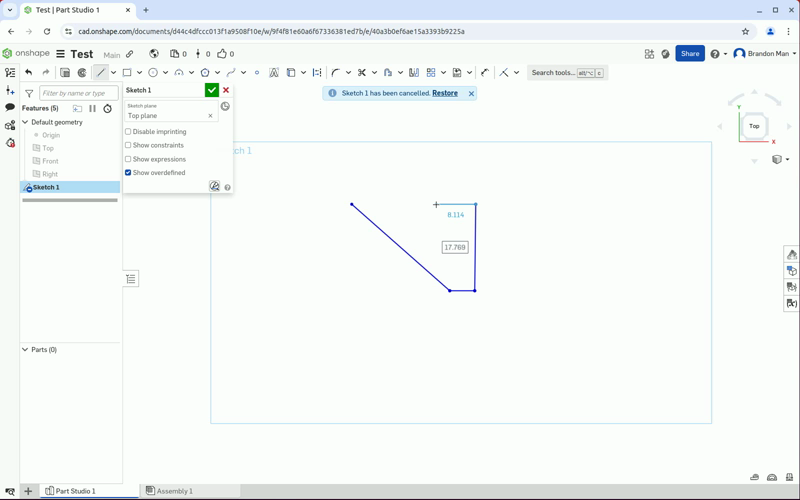
click(436, 204)
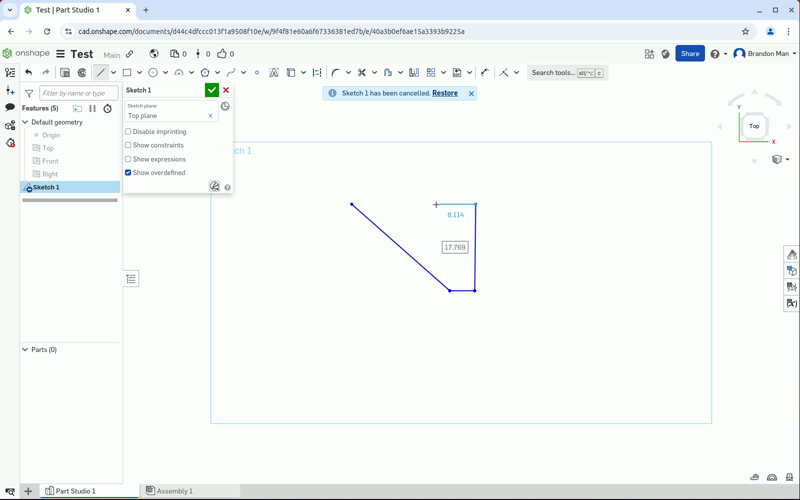
key_up(shift)
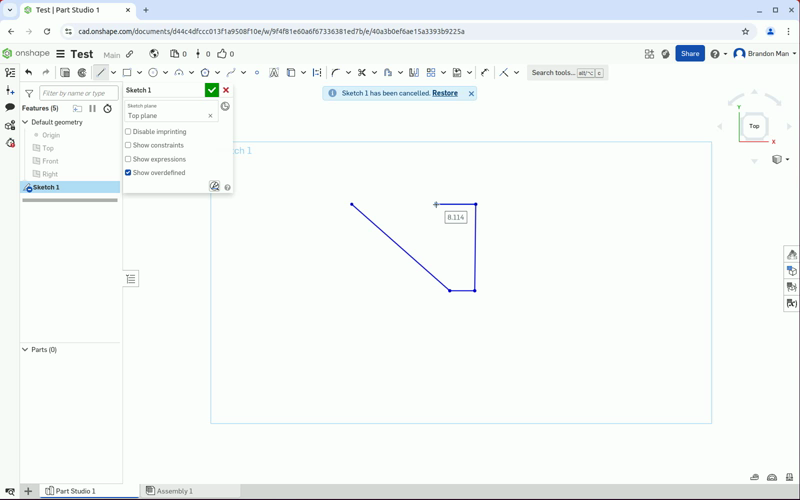
key_down(shift)
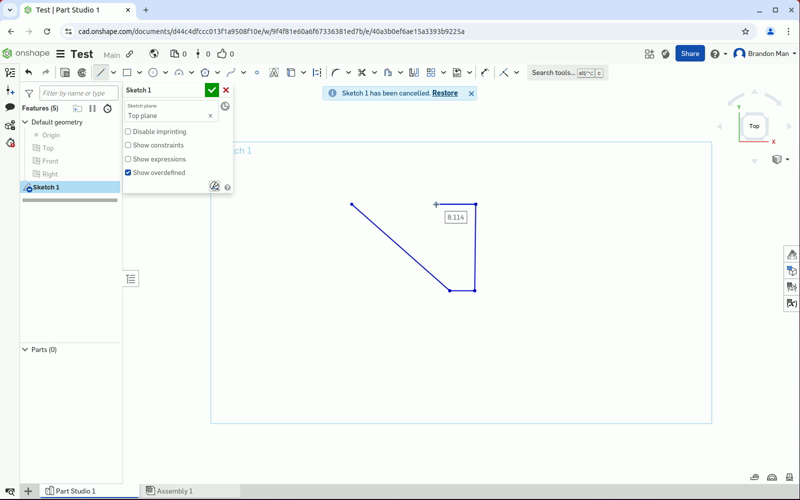
mouse_move(466, 204)
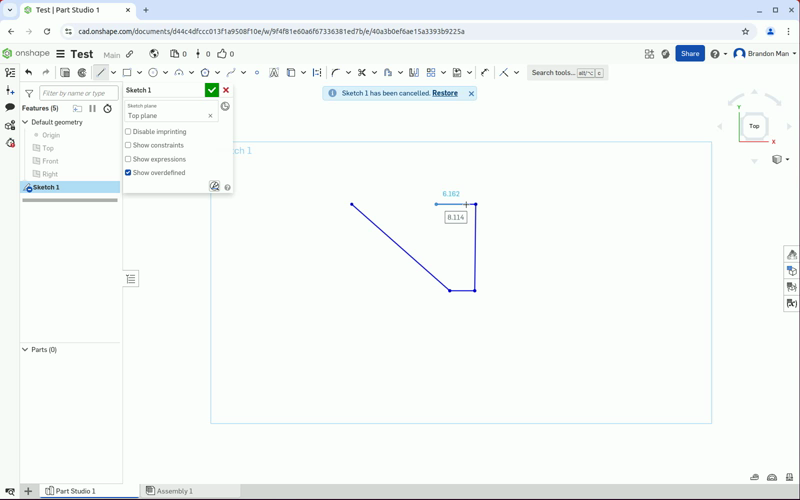
mouse_move(436, 188)
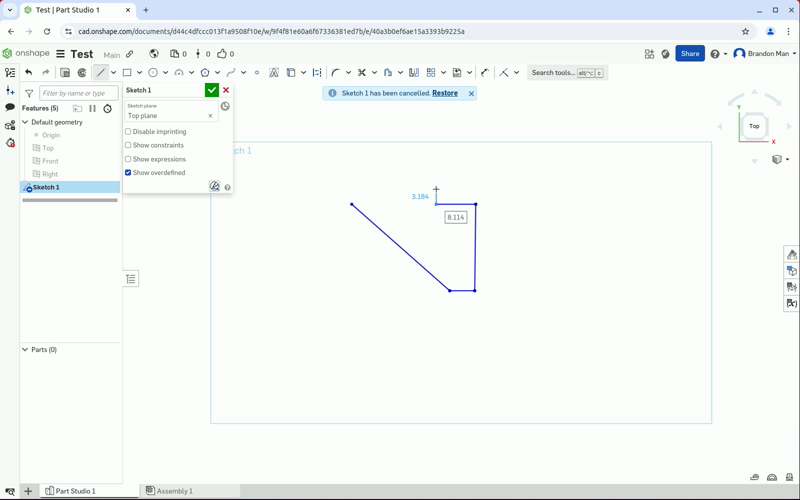
click(436, 188)
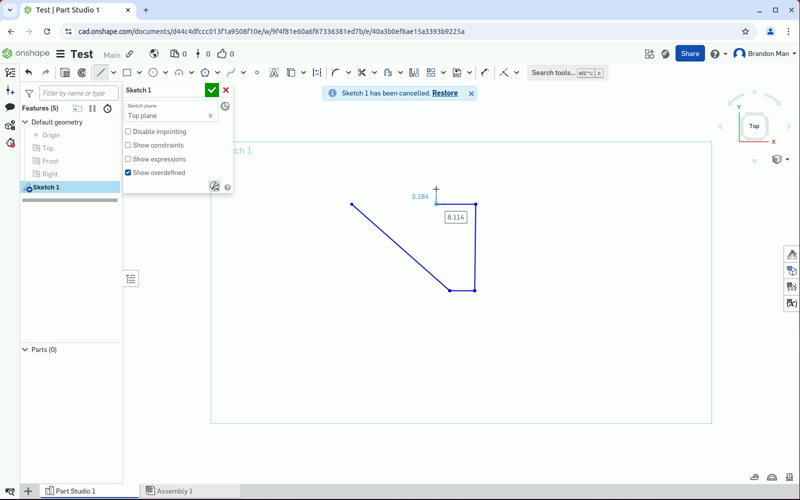
key_up(shift)
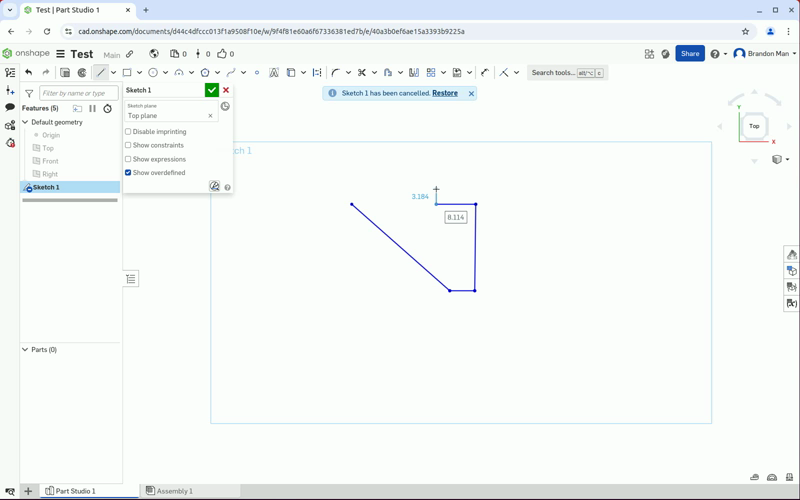
key_down(shift)
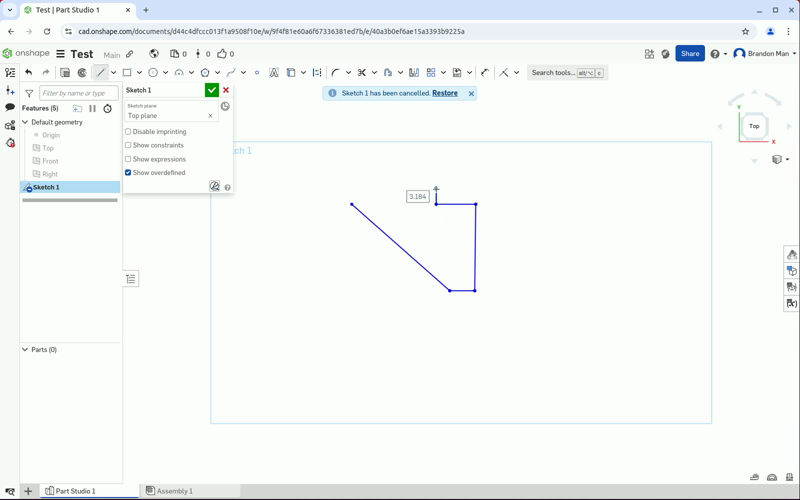
mouse_move(466, 188)
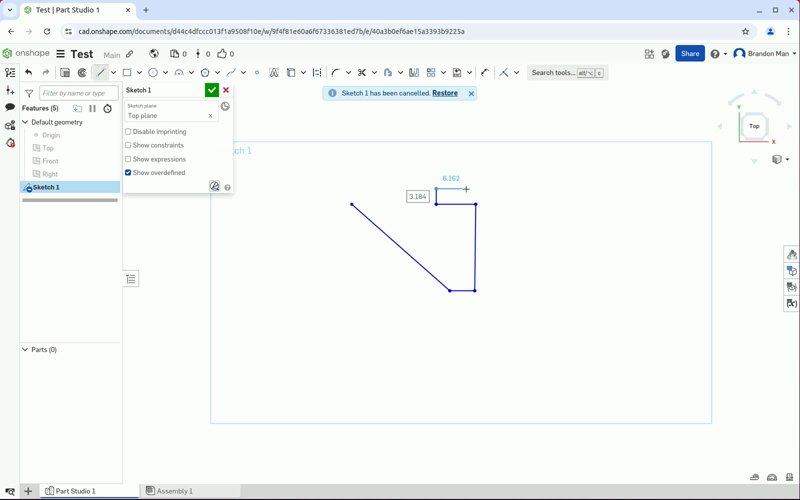
mouse_move(384, 188)
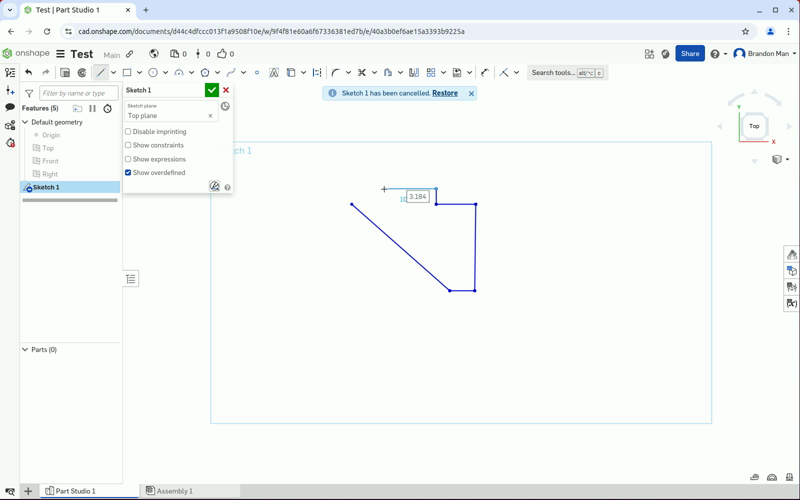
click(384, 188)
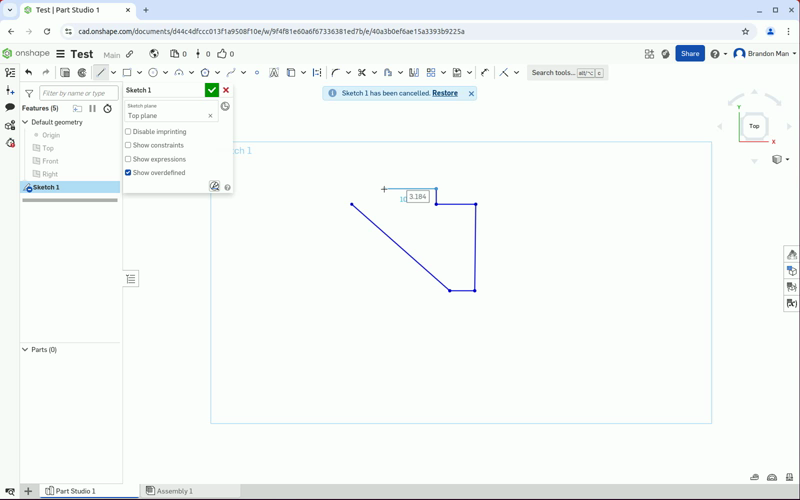
key_up(shift)
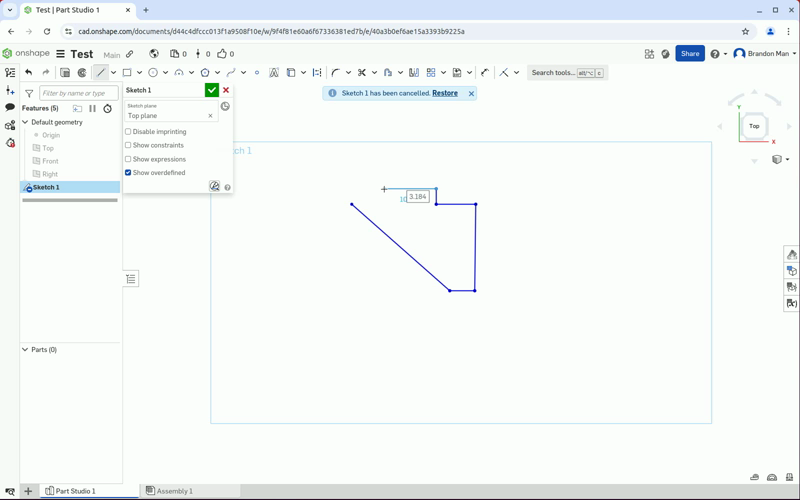
key_down(shift)
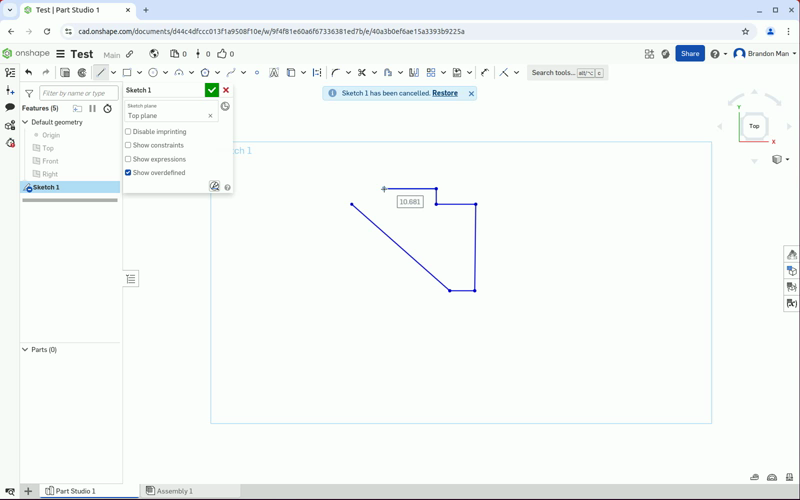
mouse_move(414, 188)
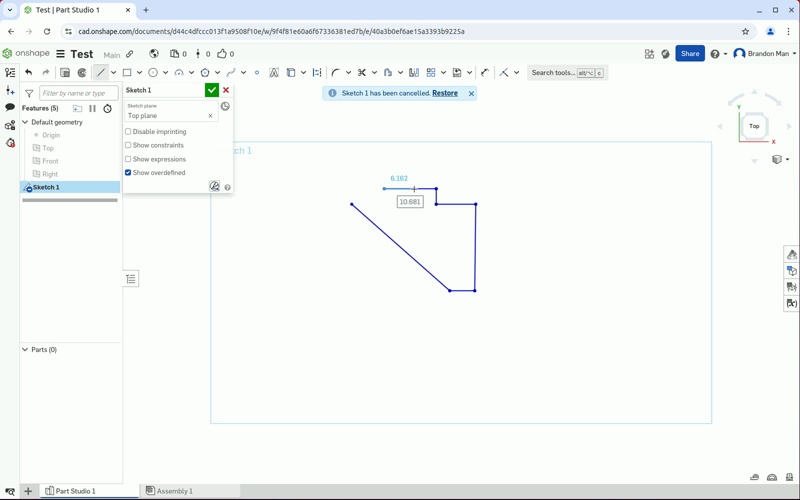
mouse_move(384, 204)
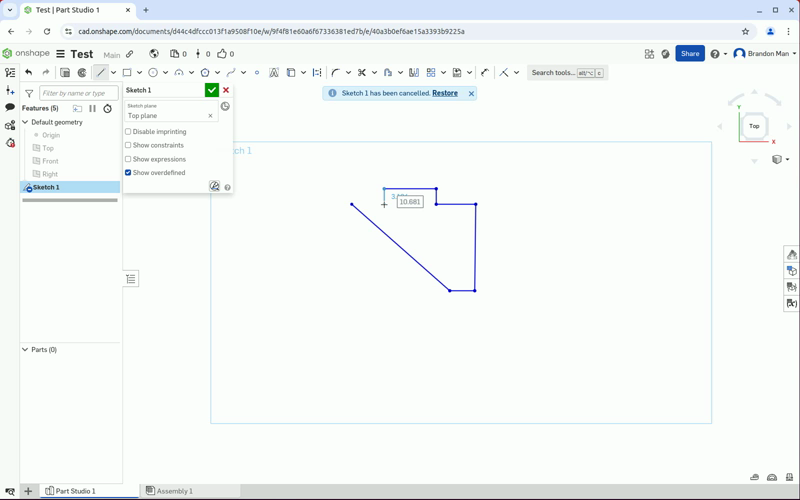
click(384, 204)
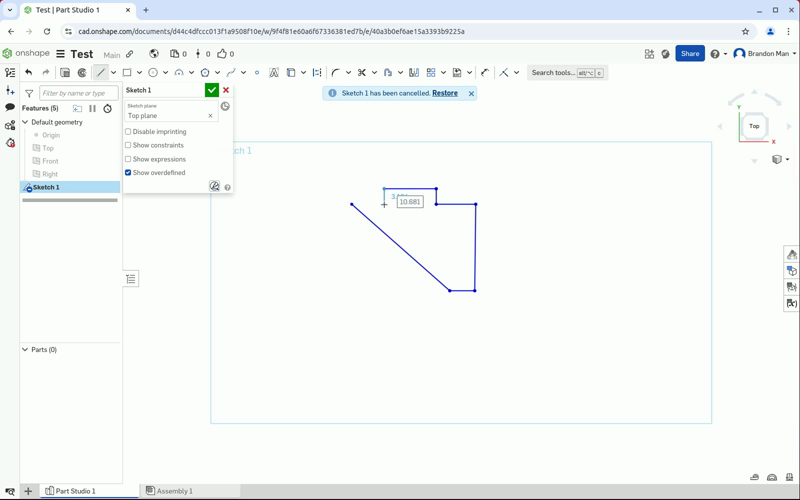
key_up(shift)
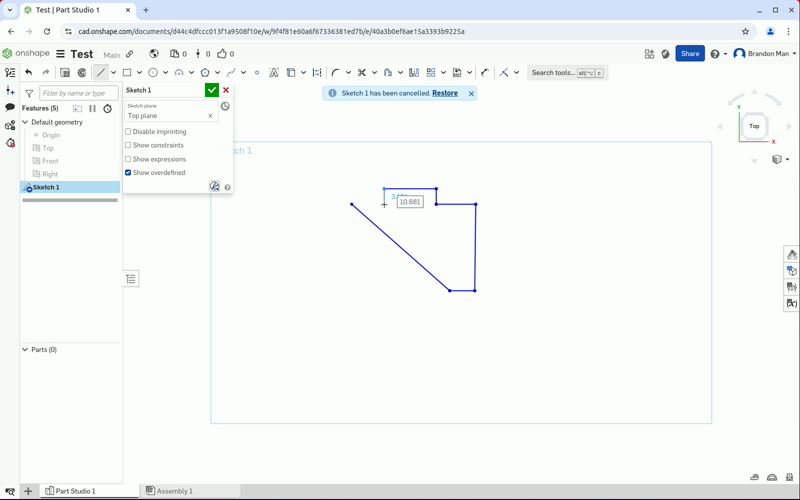
mouse_move(414, 204)
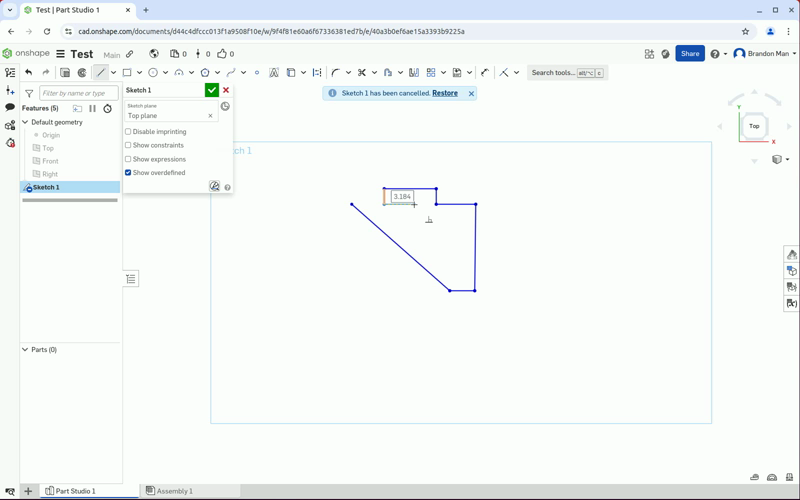
key_down(shift)
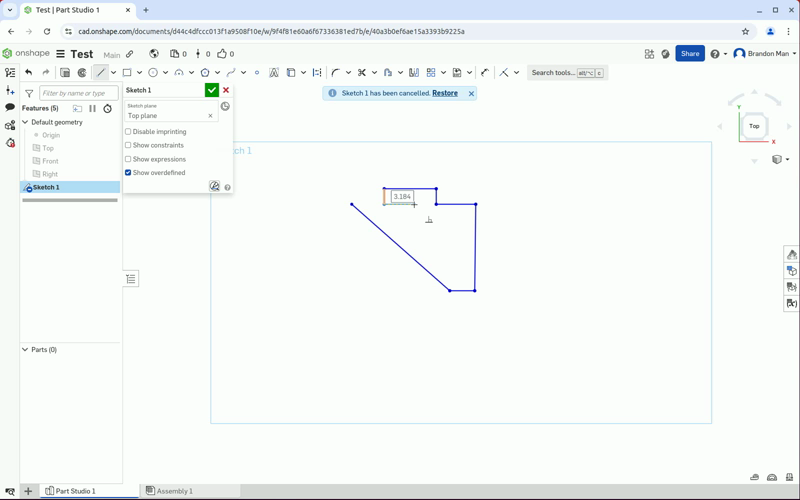
mouse_move(351, 204)
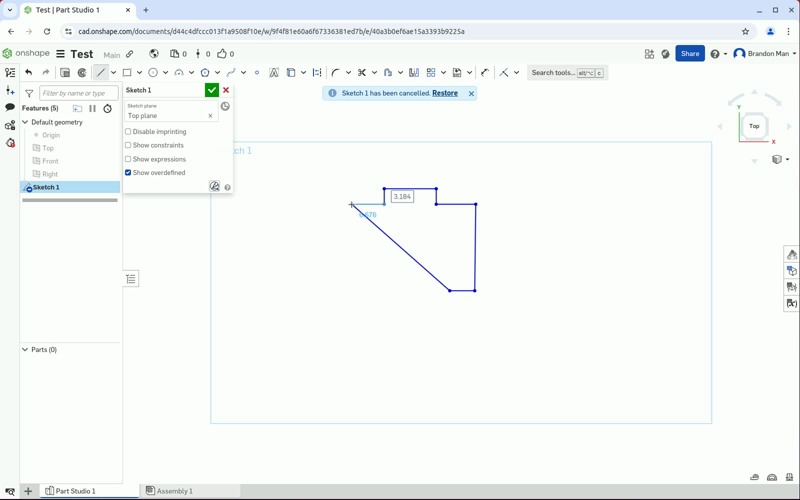
key_up(shift)
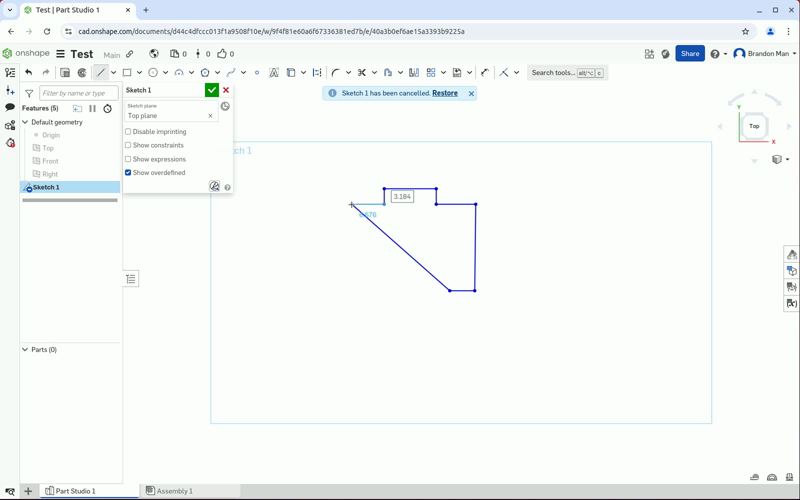
click(351, 204)
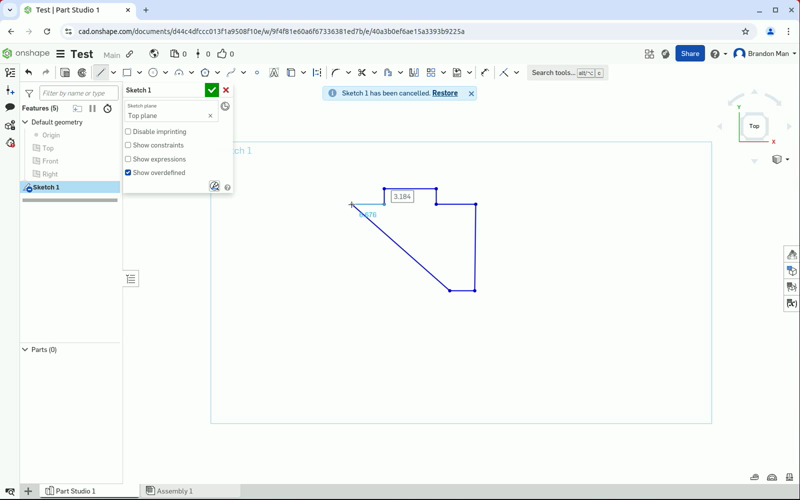
key(esc)
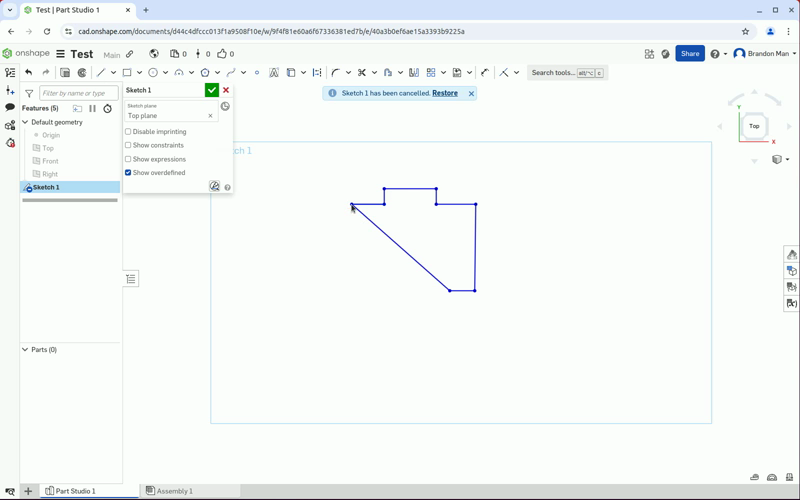
mouse_move(396, 229)
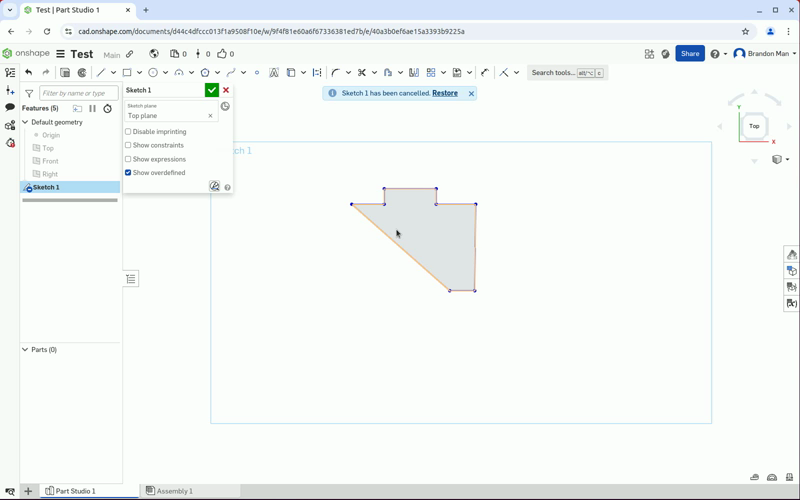
click(396, 229)
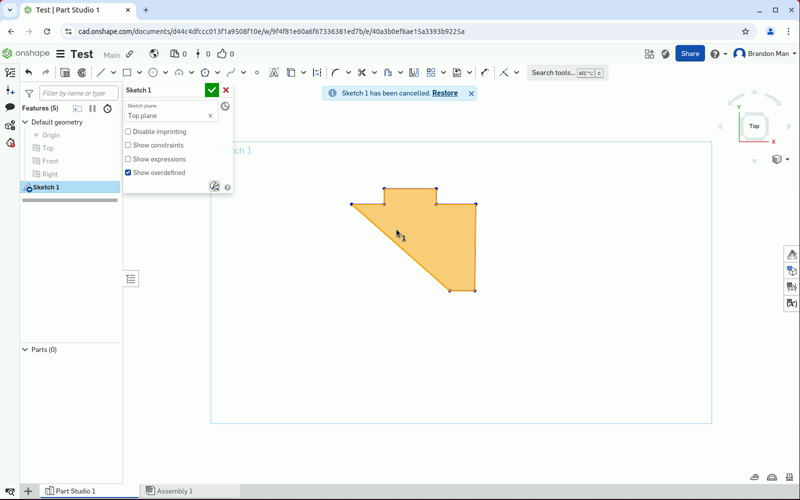
mouse_move(73, 352)
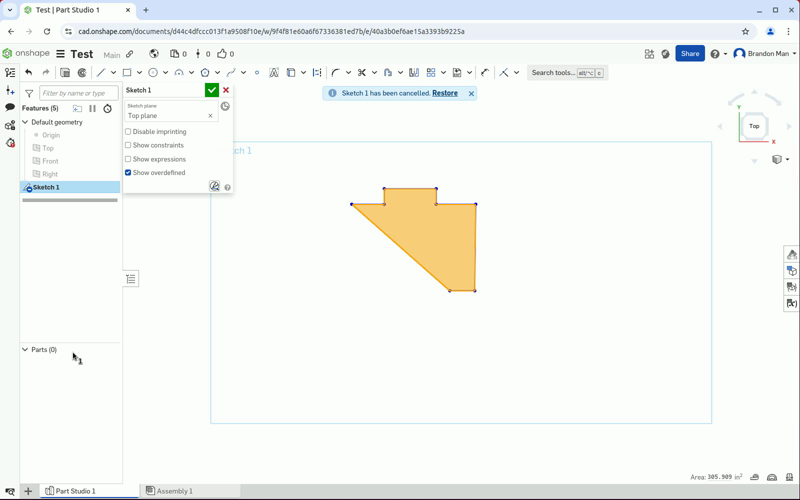
key(shift+y)
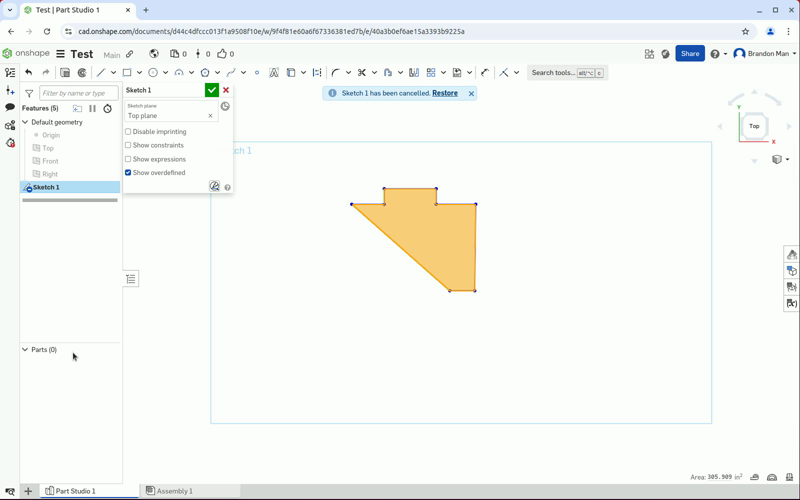
key(shift+e)
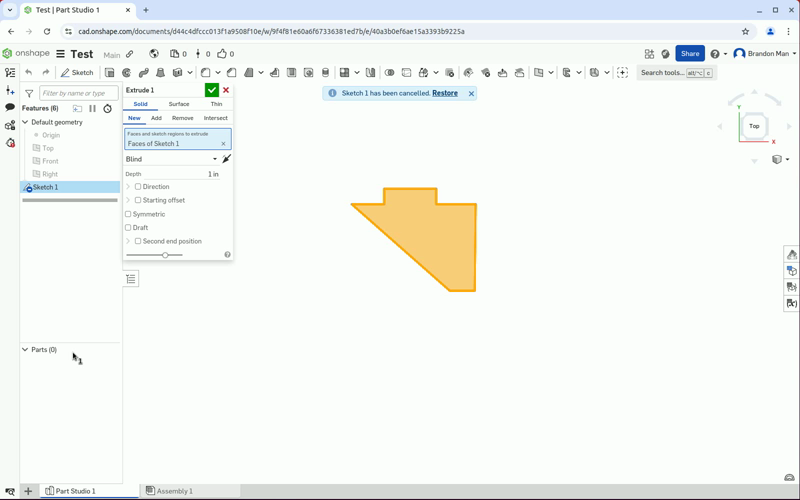
mouse_move(143, 106)
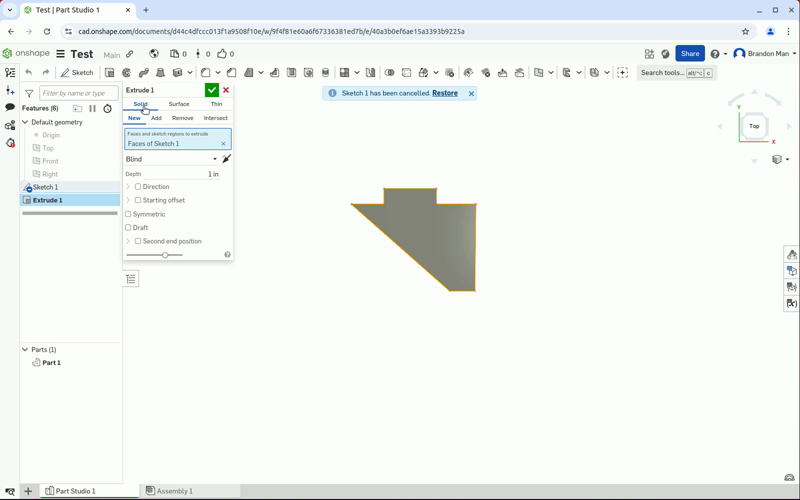
click(143, 106)
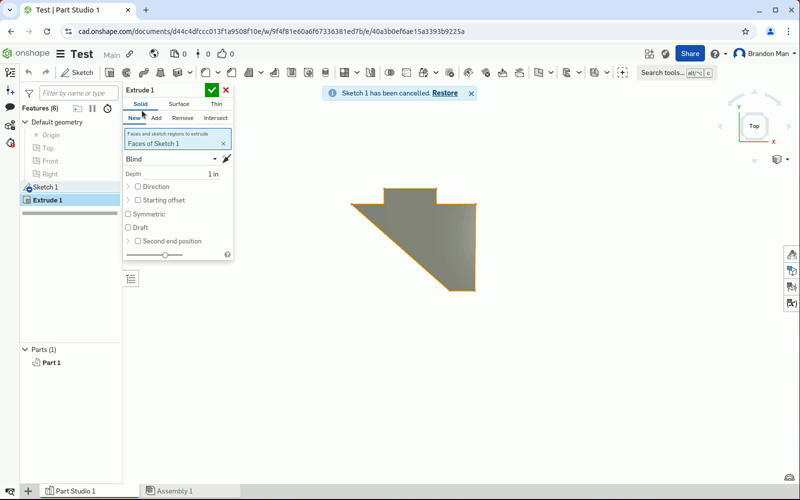
mouse_move(137, 120)
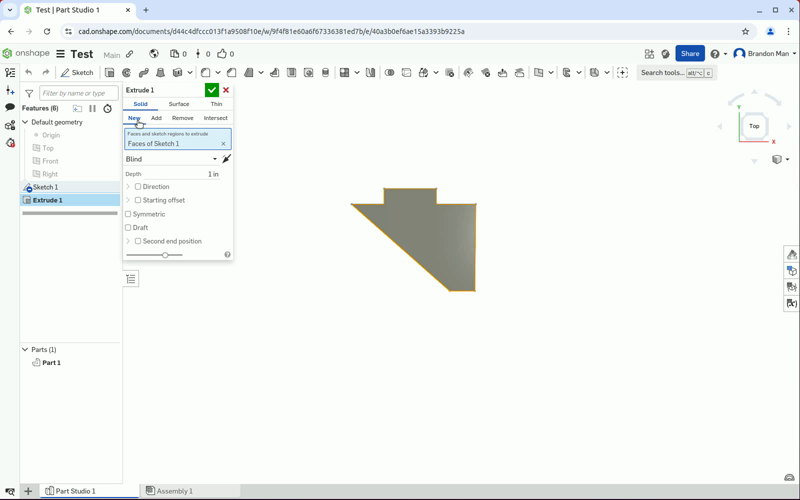
click(137, 120)
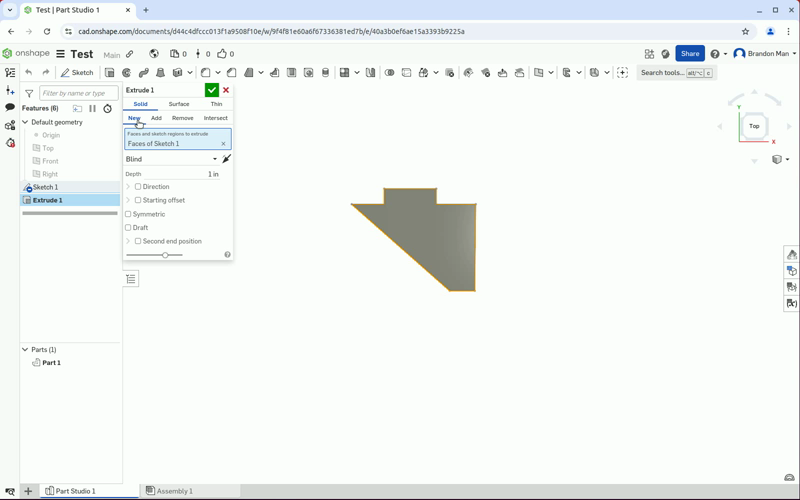
key(tab, 4)
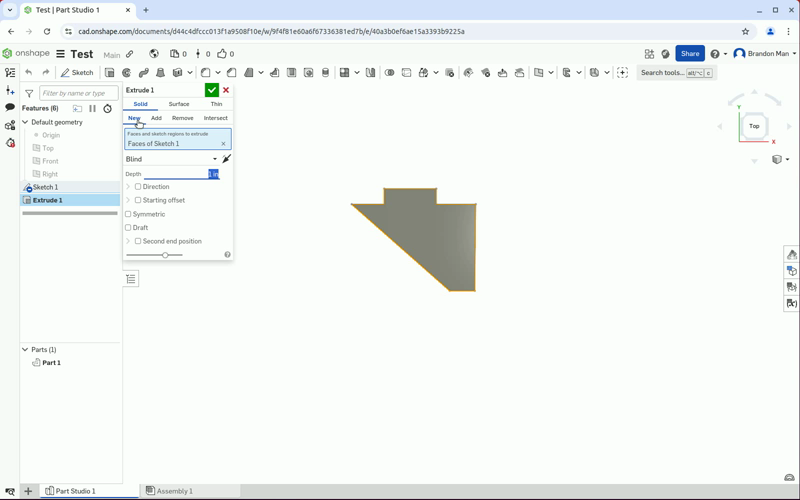
text(12.517)
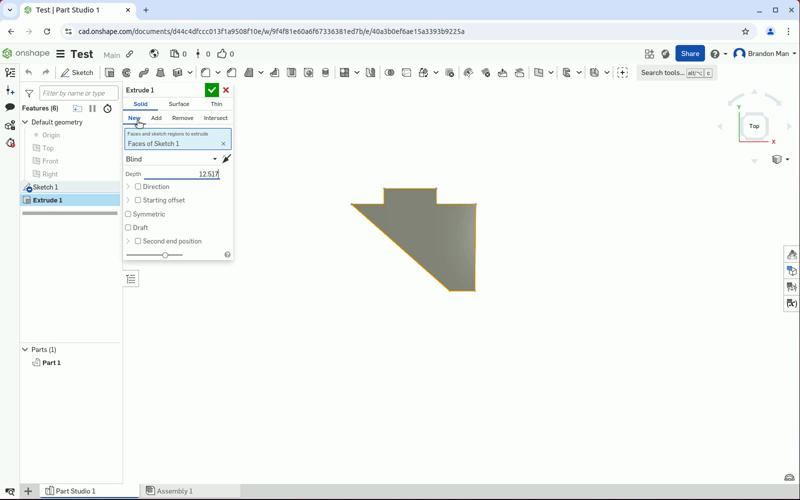
key(enter)
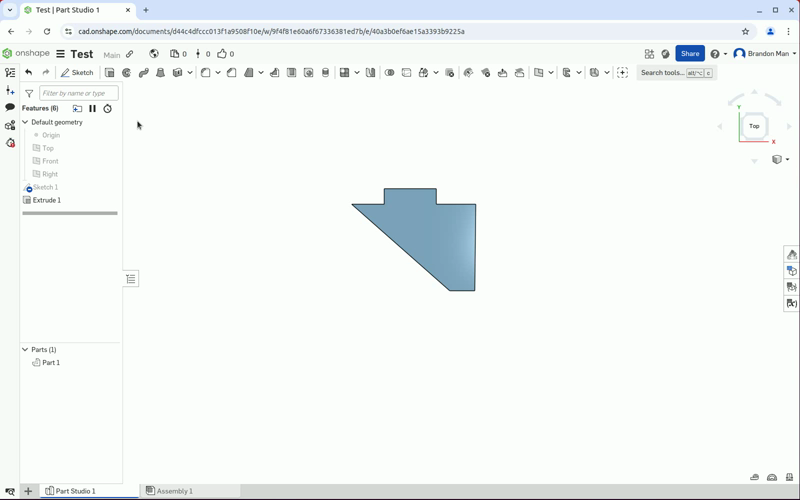
key(shift+h)
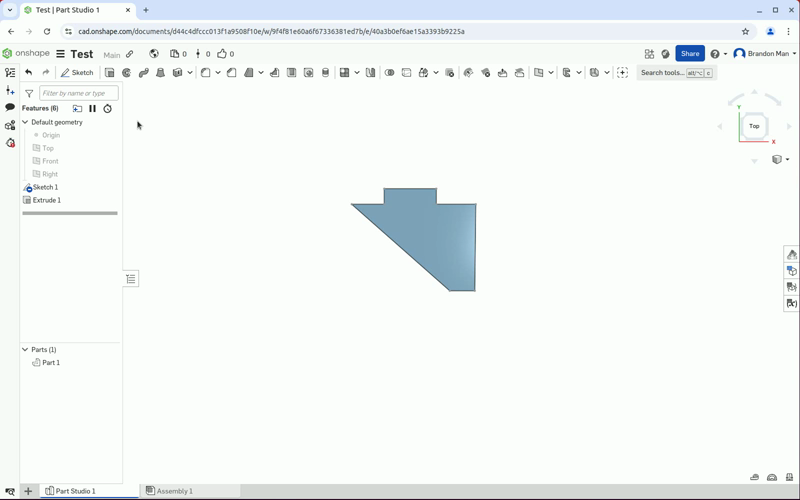
key(shift+h)
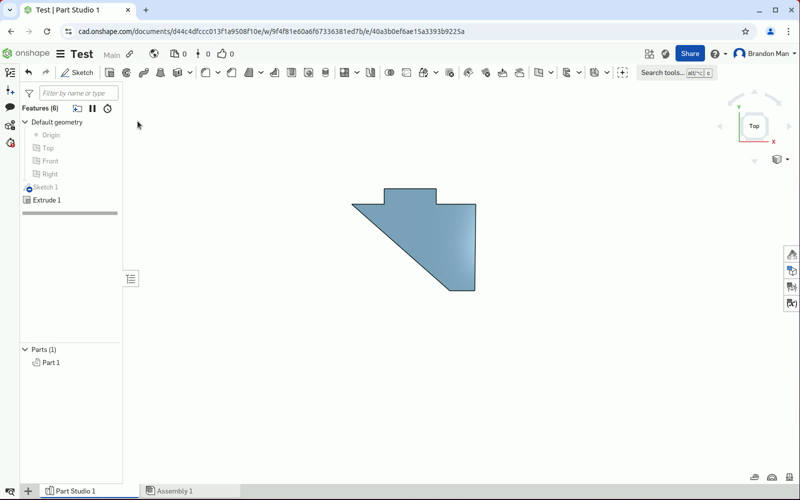
mouse_move(73, 189)
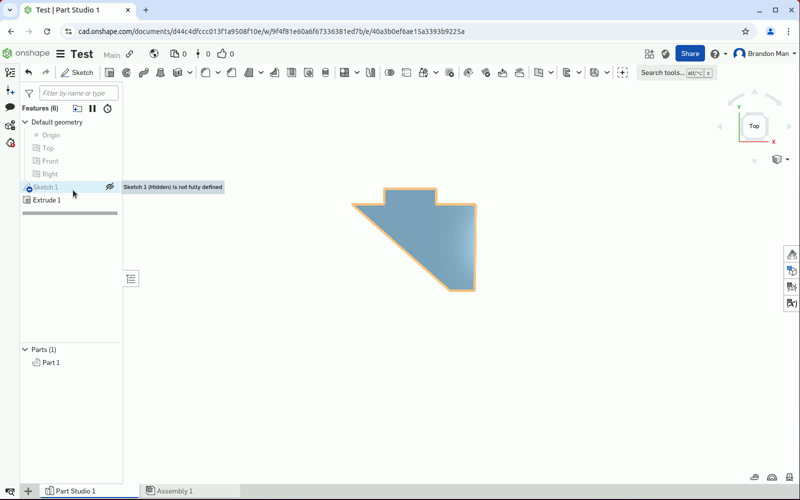
click(73, 189)
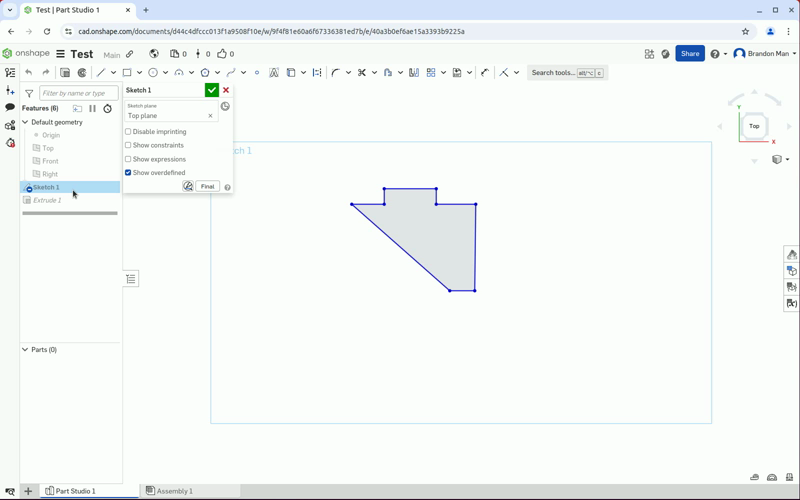
mouse_move(229, 92)
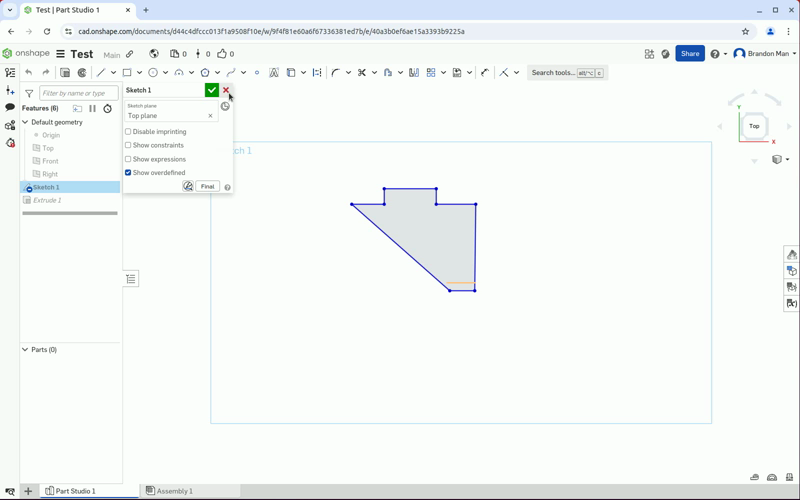
click(229, 92)
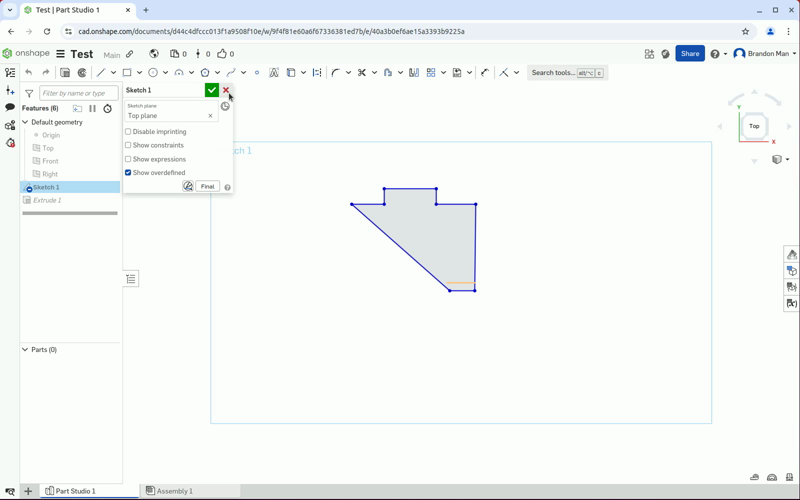
key(shift+s)
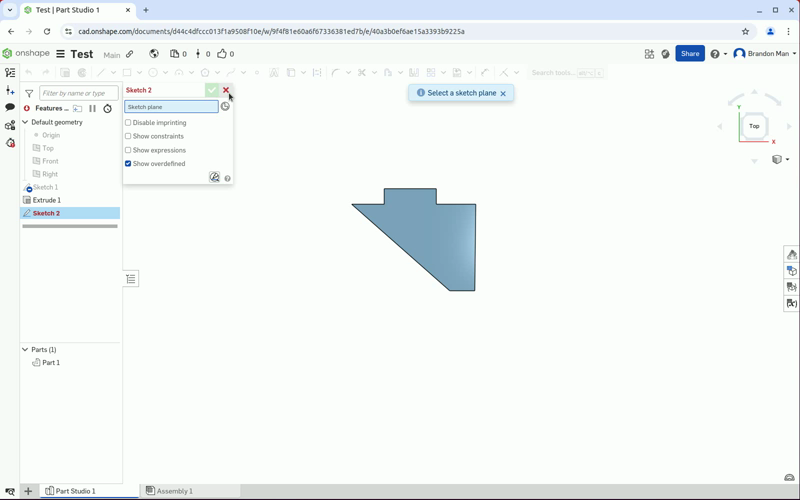
mouse_move(73, 150)
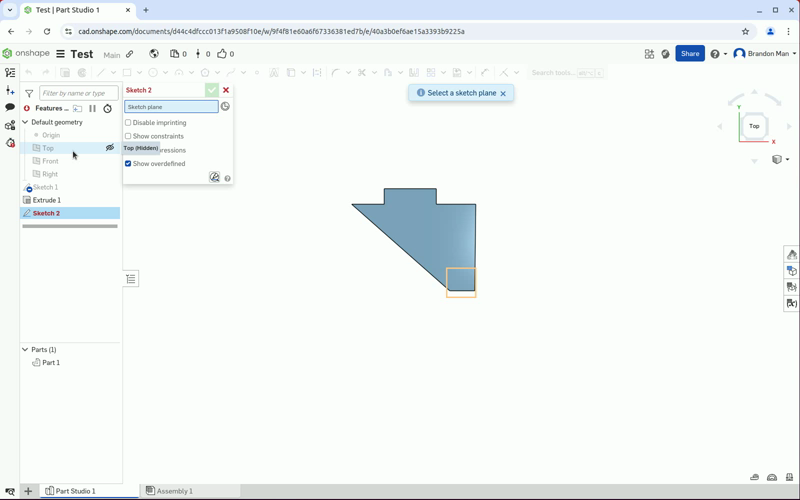
click(73, 150)
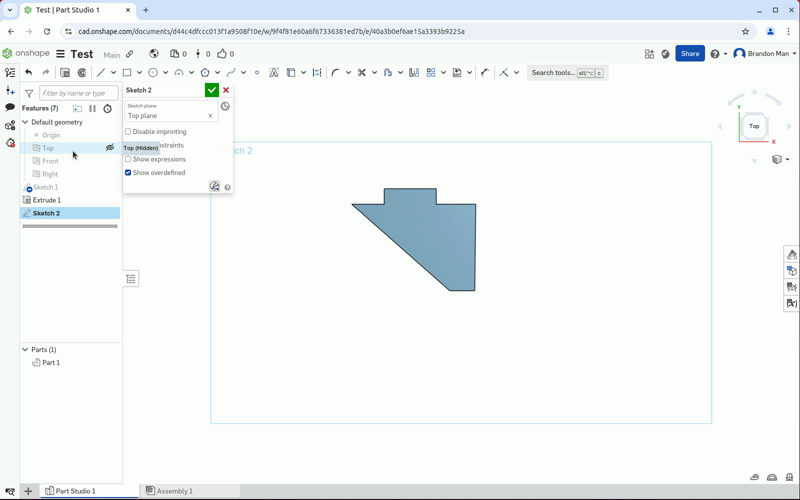
mouse_move(73, 352)
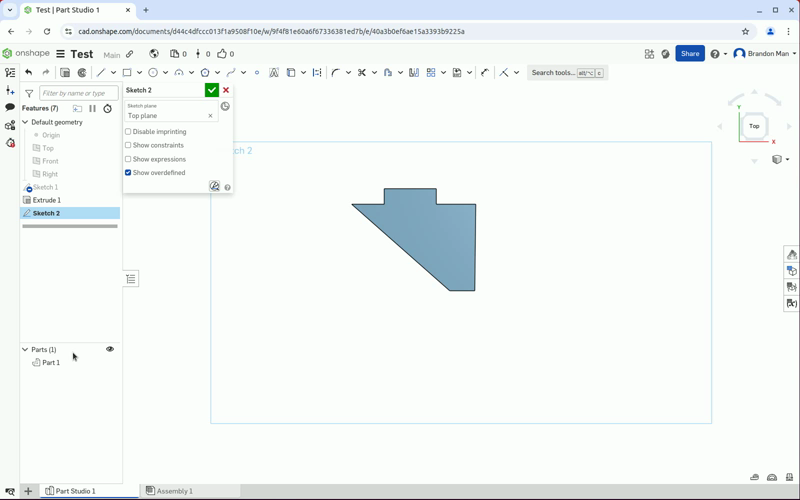
key(y)
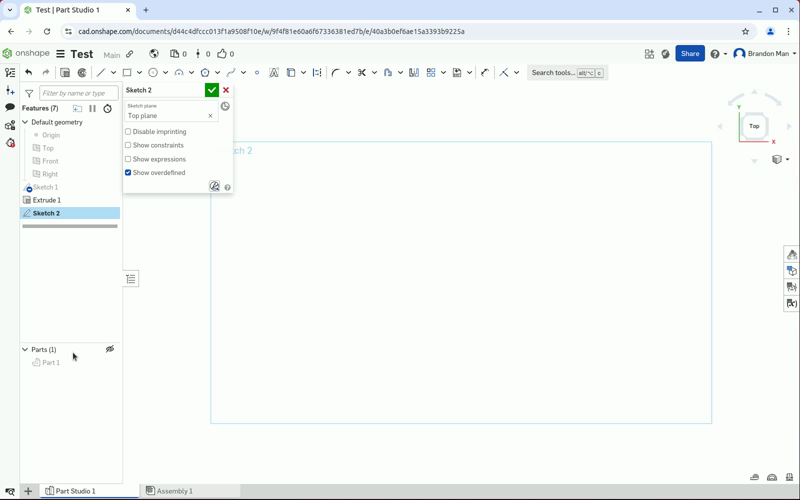
key(l)
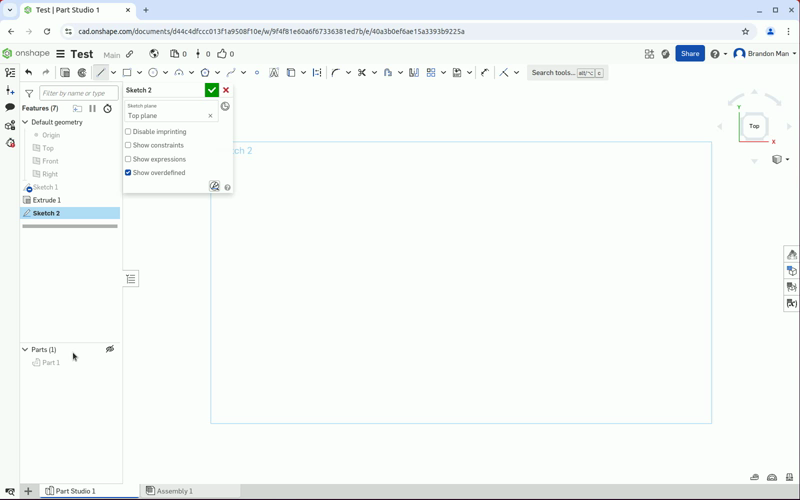
key_down(shift)
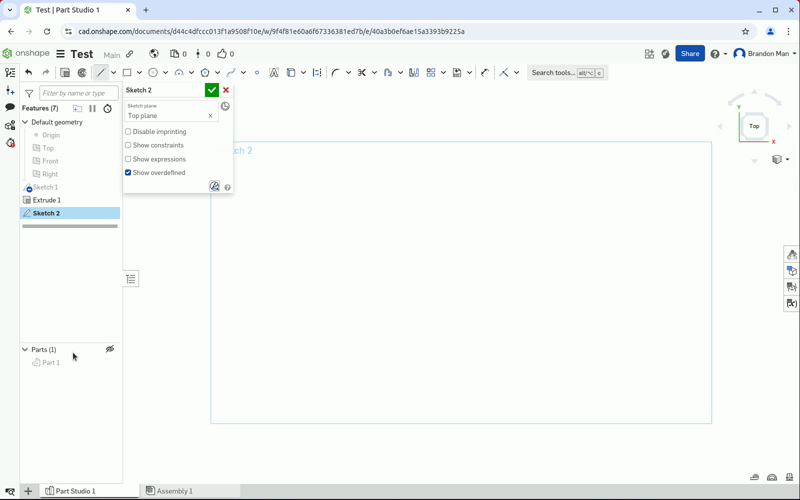
mouse_move(449, 316)
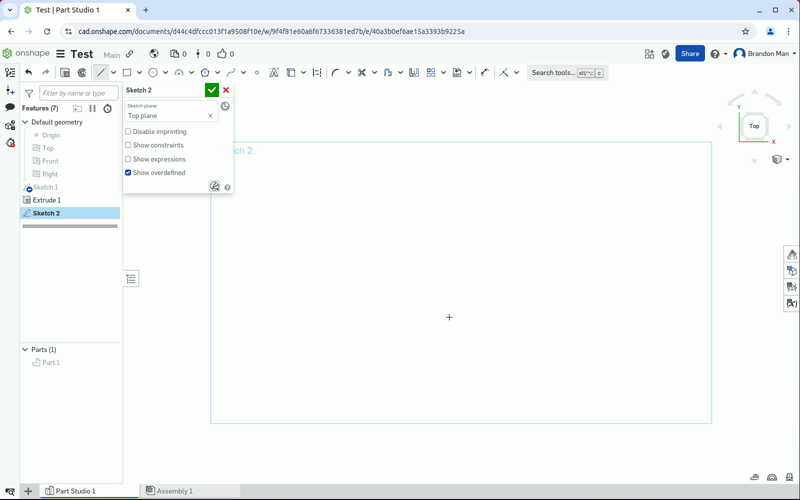
click(449, 316)
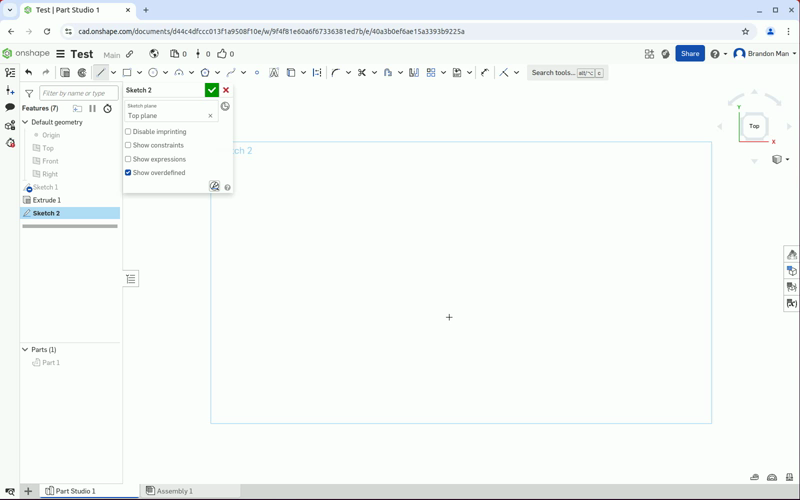
key_up(shift)
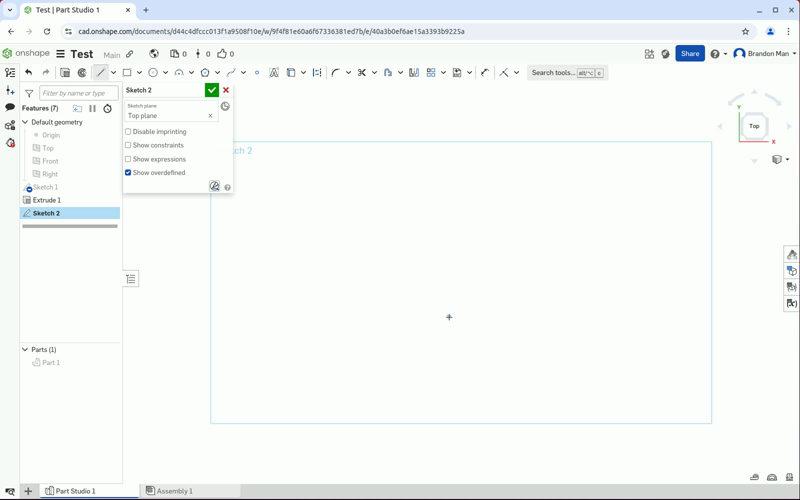
key_down(shift)
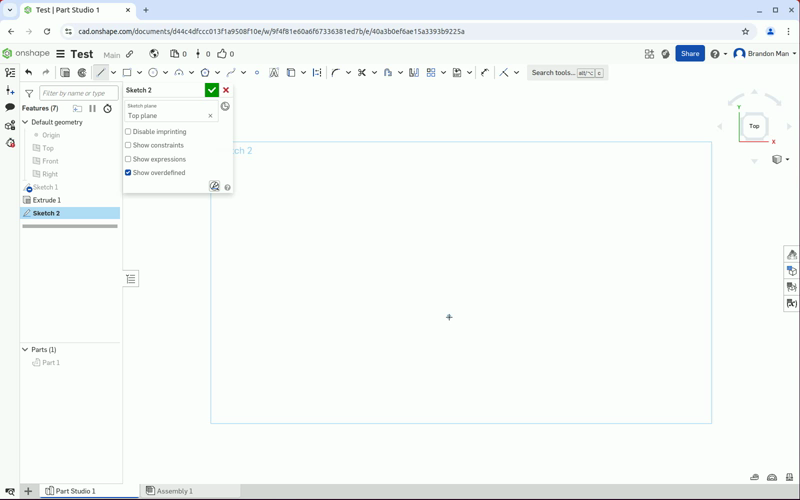
mouse_move(573, 316)
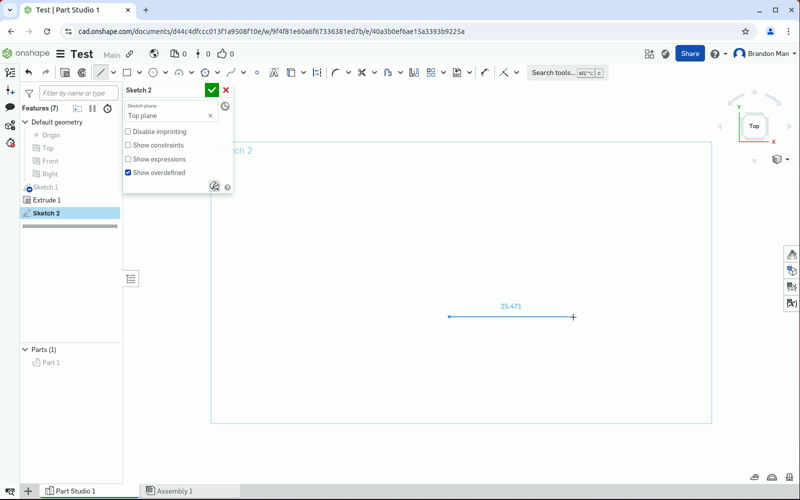
click(573, 316)
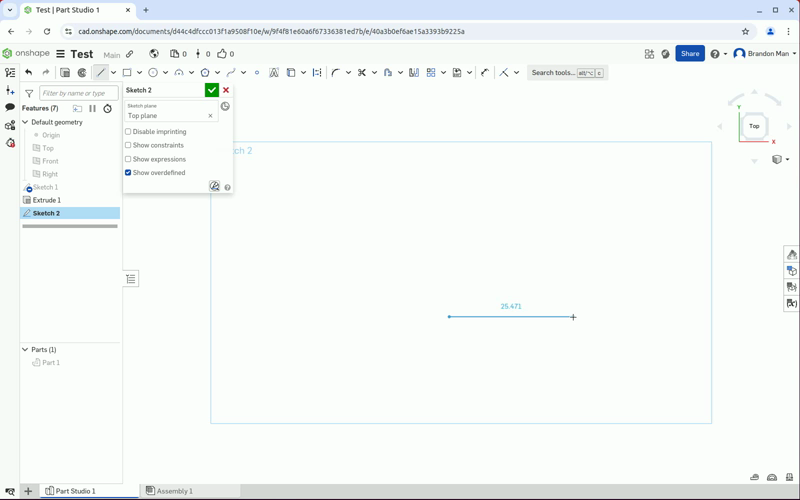
key_up(shift)
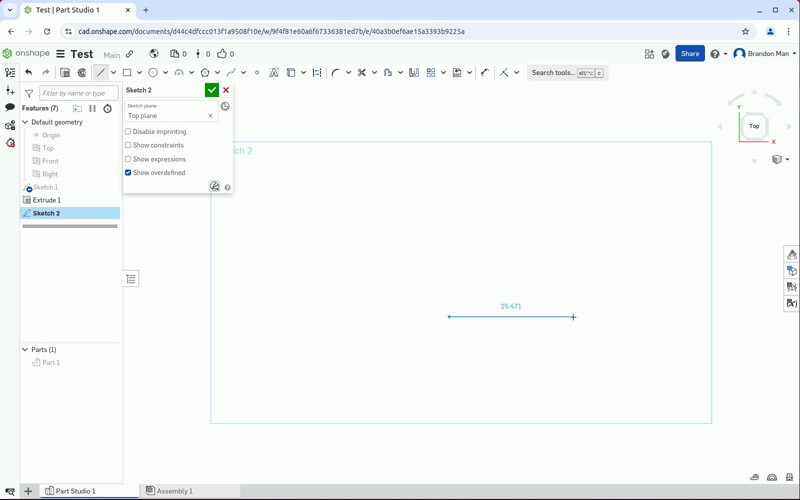
key_down(shift)
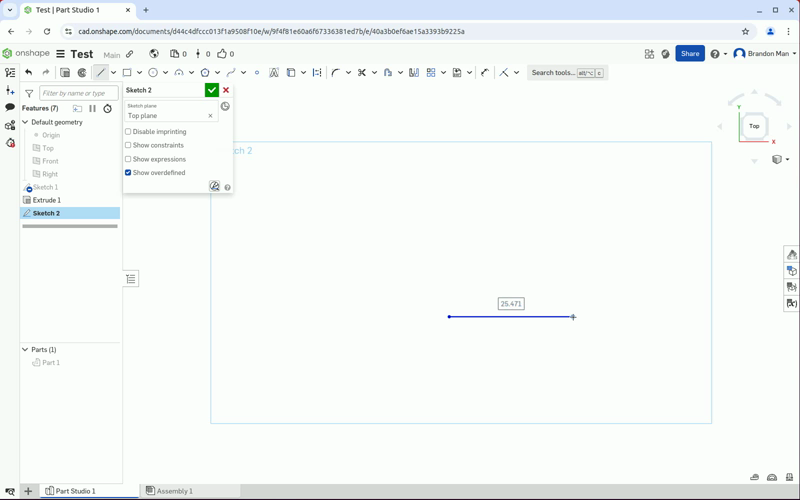
mouse_move(589, 316)
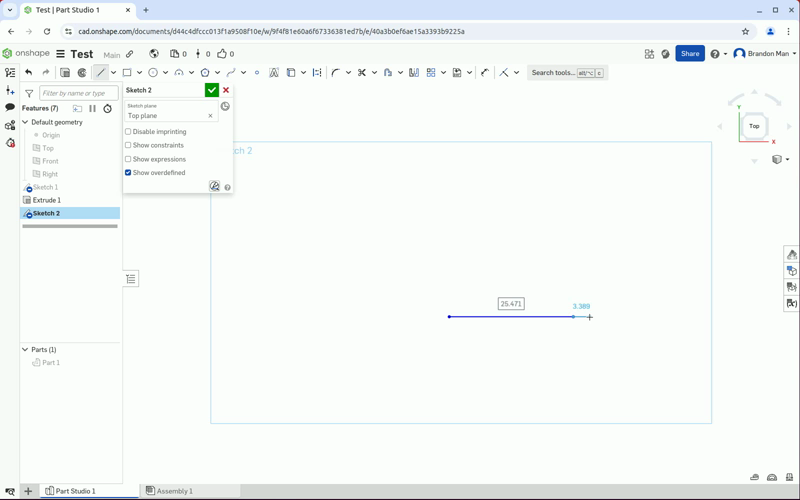
mouse_move(573, 290)
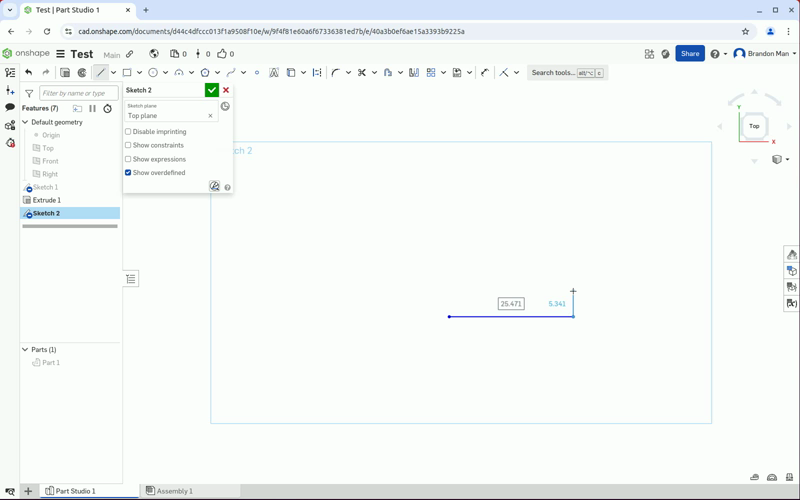
click(573, 290)
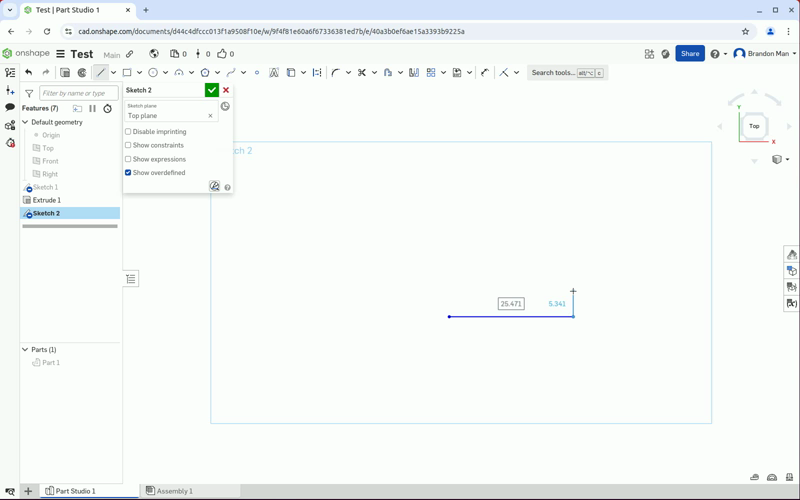
key_up(shift)
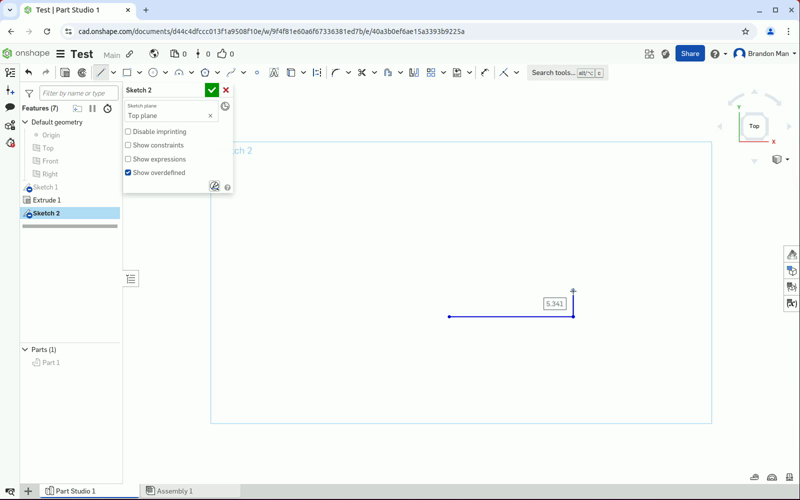
key_down(shift)
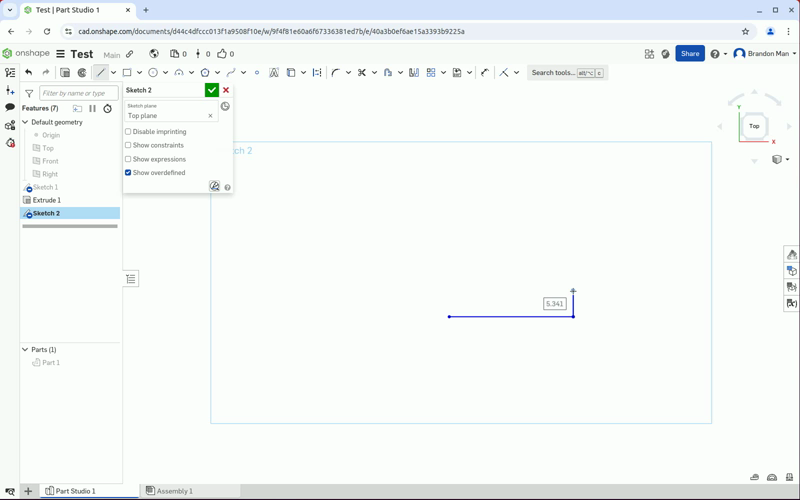
mouse_move(475, 204)
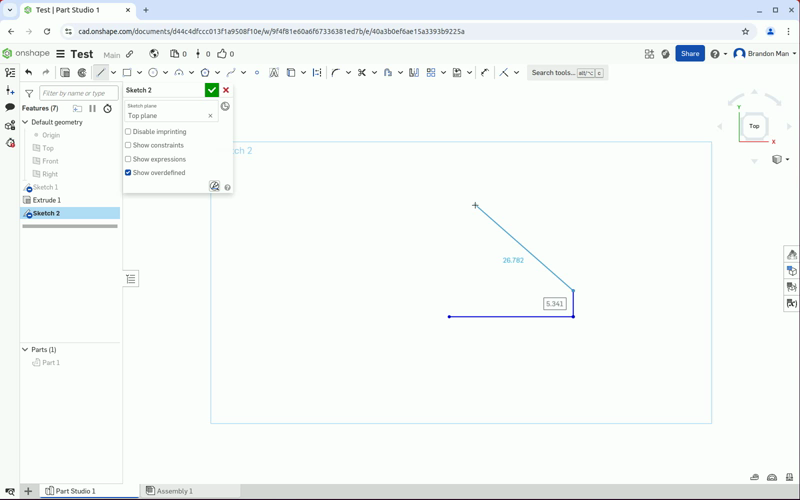
click(475, 204)
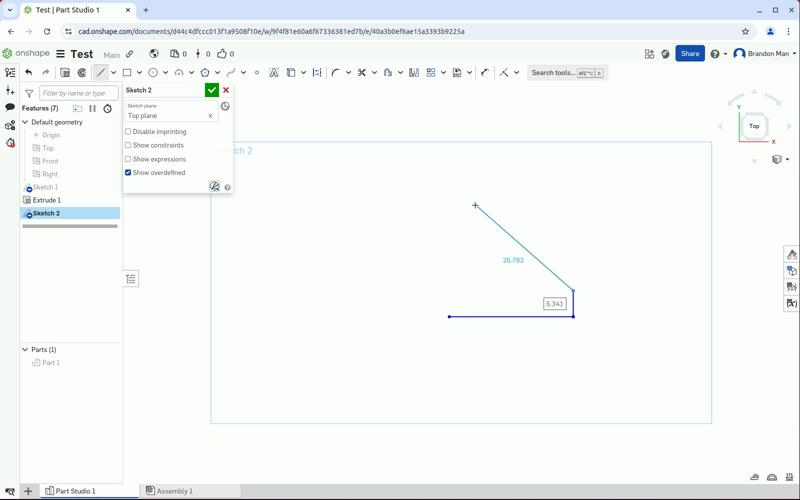
key_up(shift)
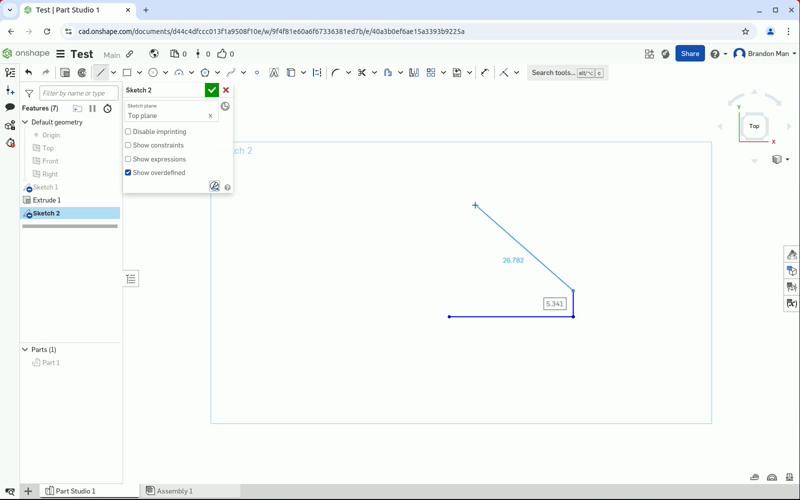
key_down(shift)
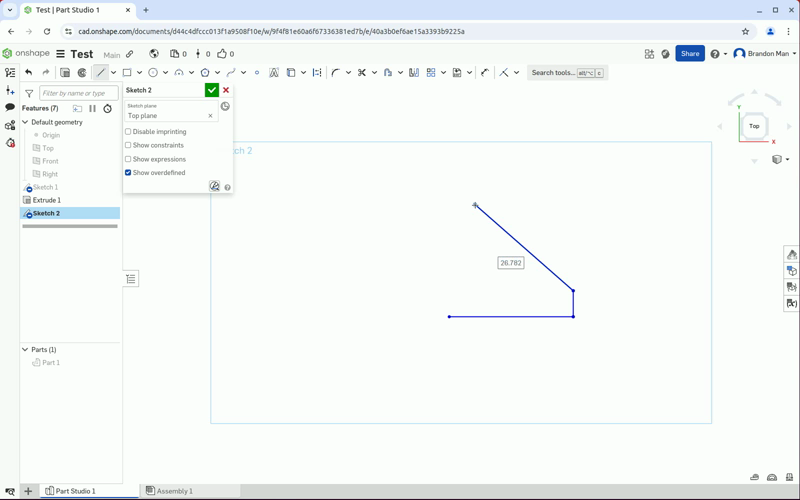
mouse_move(474, 290)
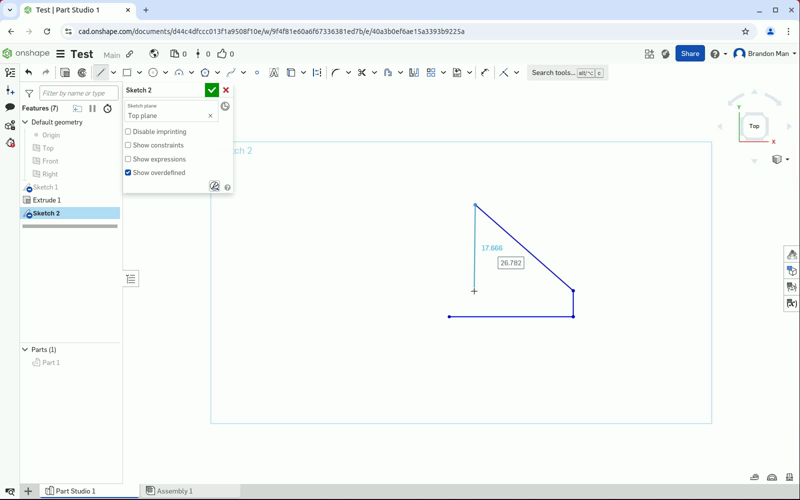
click(474, 290)
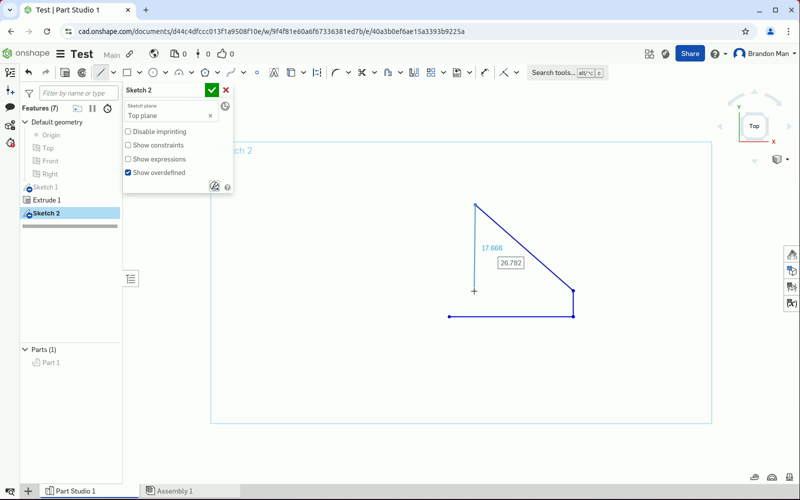
key_up(shift)
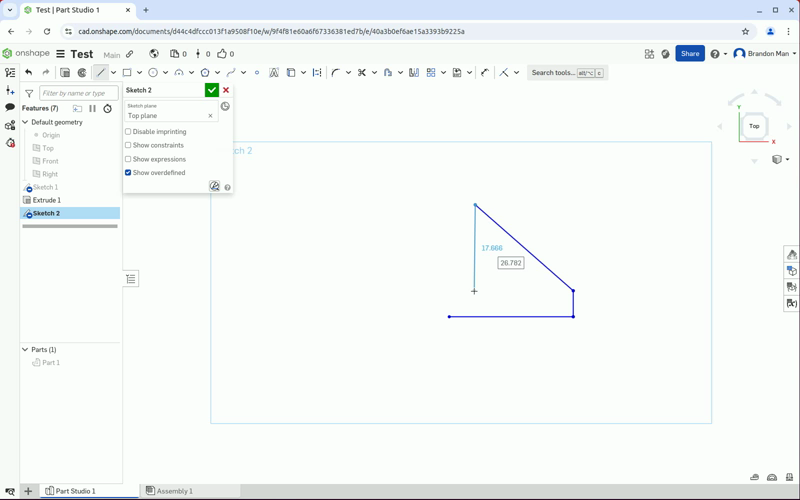
key_down(shift)
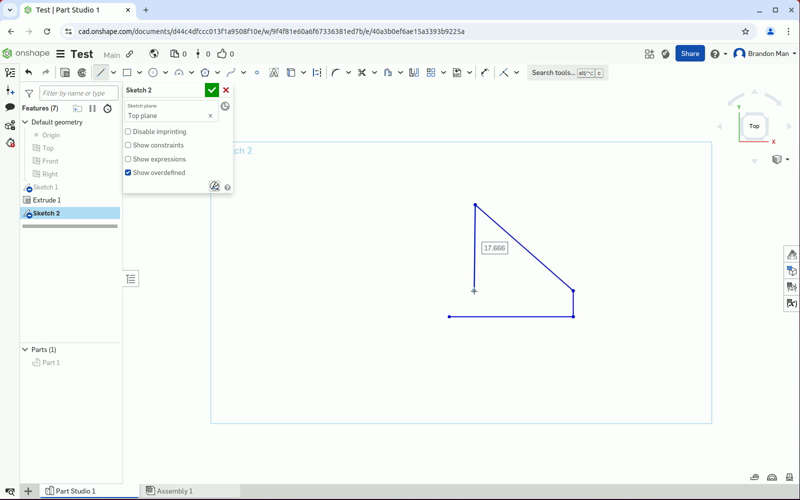
mouse_move(504, 290)
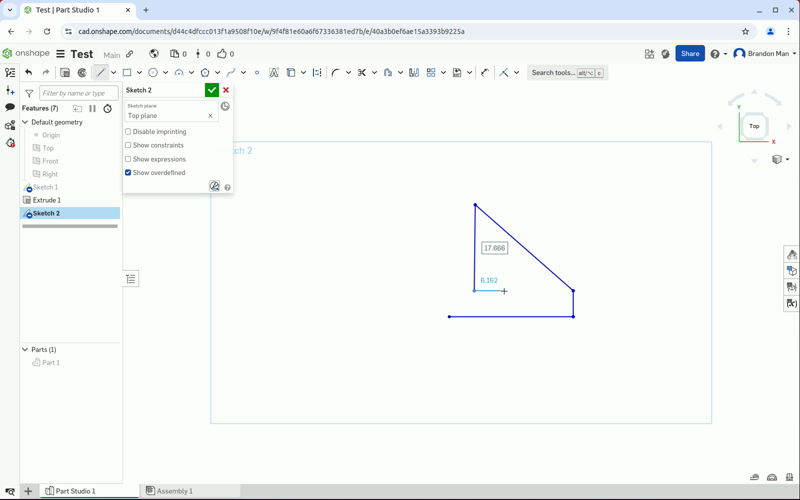
mouse_move(449, 290)
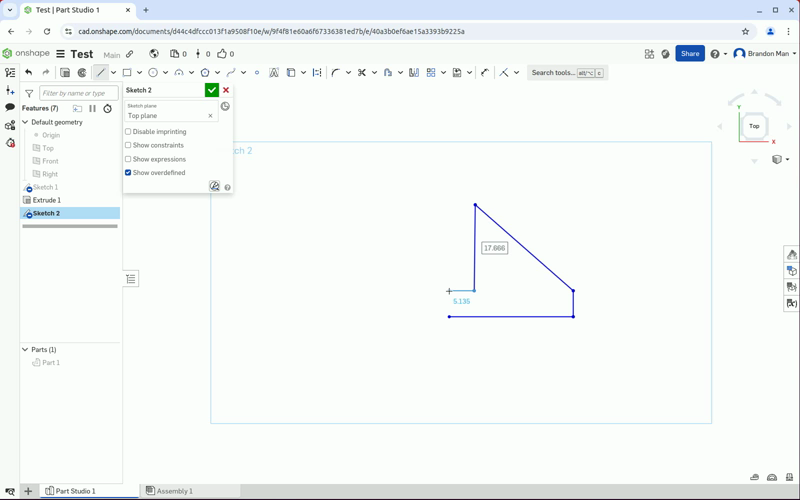
click(449, 290)
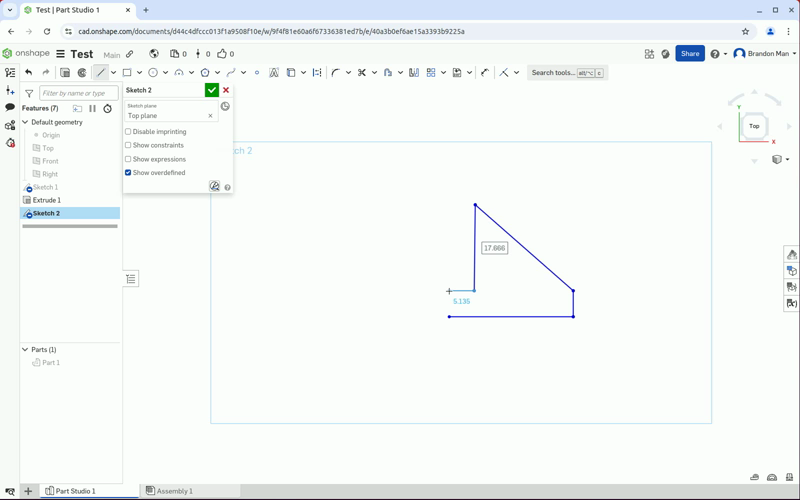
key_up(shift)
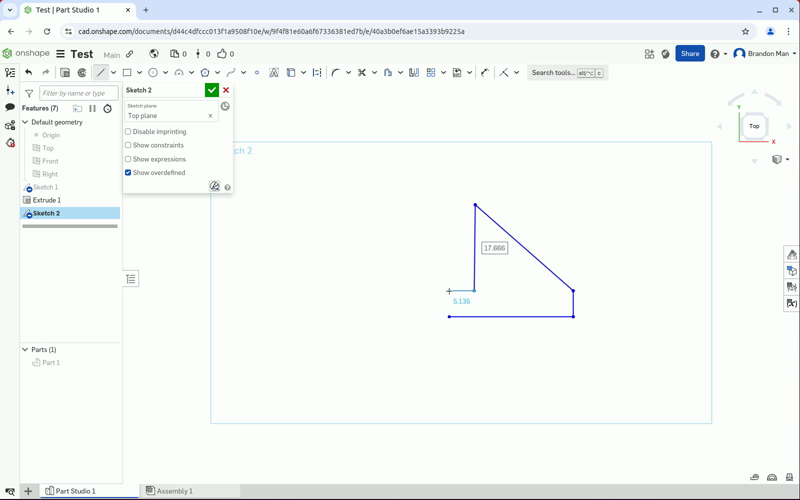
mouse_move(479, 290)
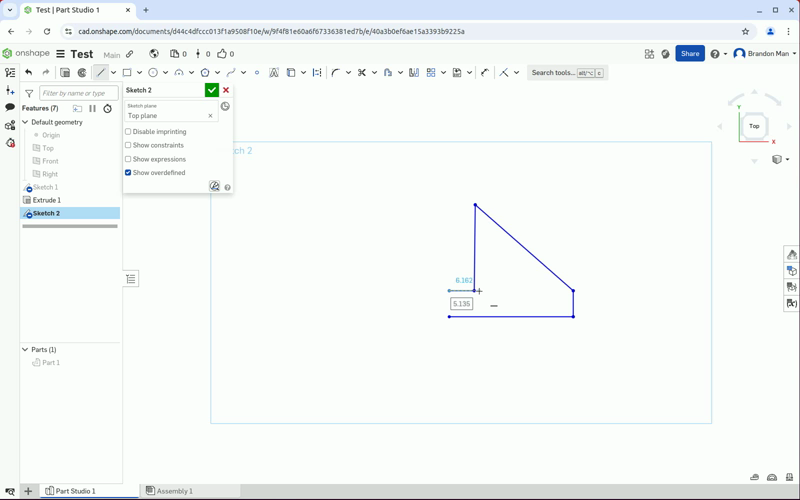
key_down(shift)
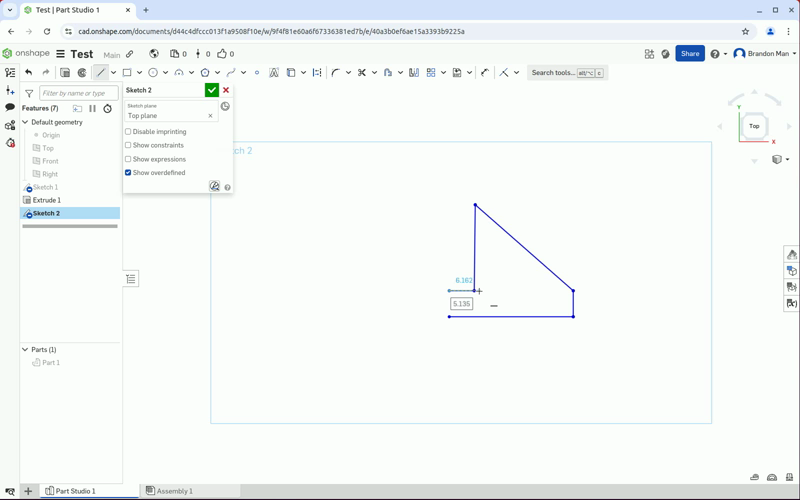
mouse_move(449, 316)
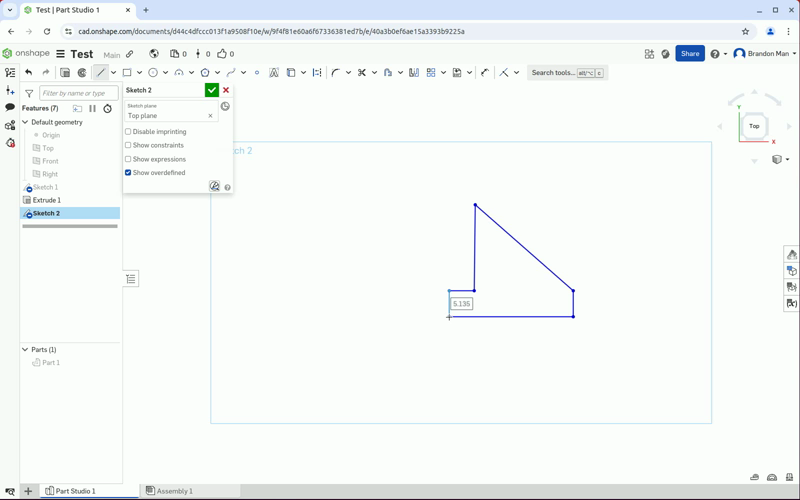
key_up(shift)
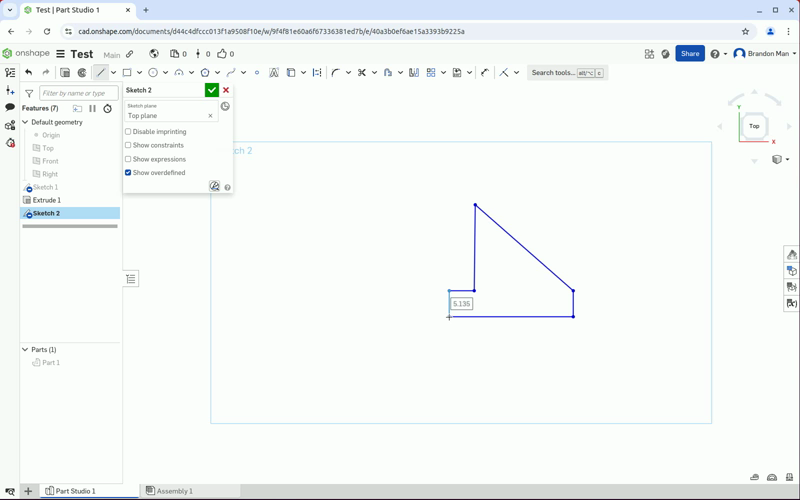
click(449, 316)
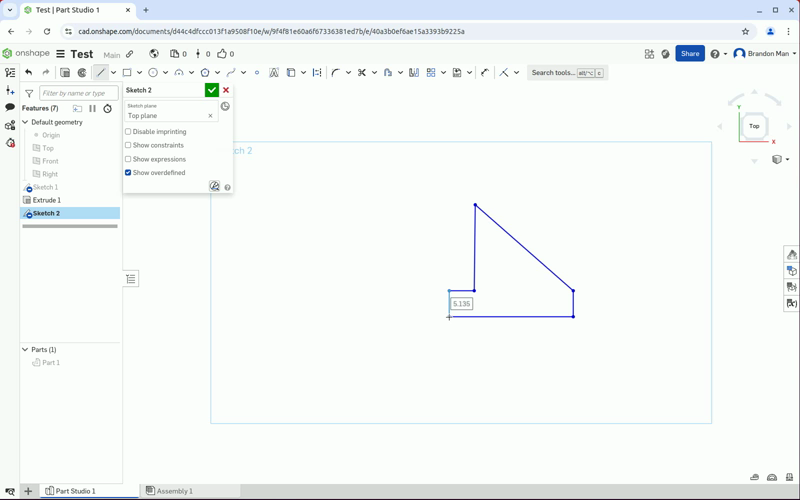
key(esc)
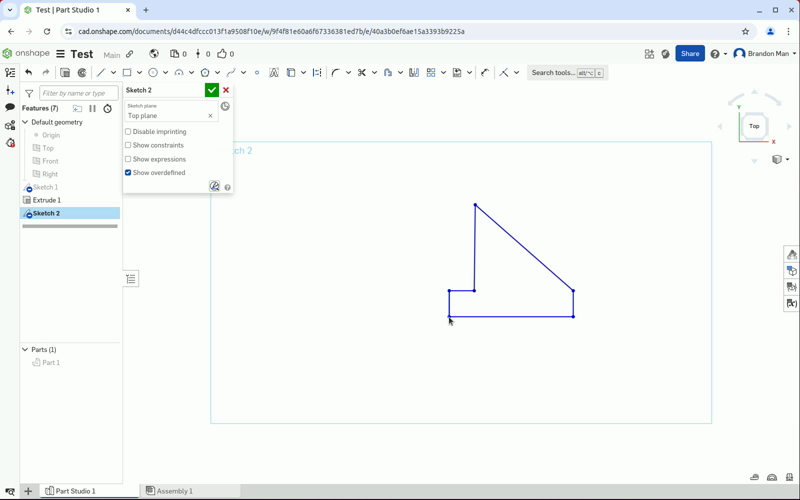
mouse_move(537, 307)
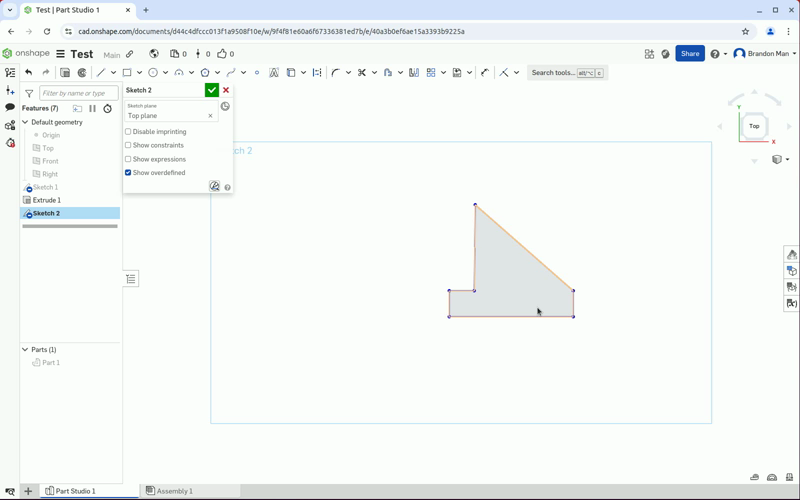
click(537, 307)
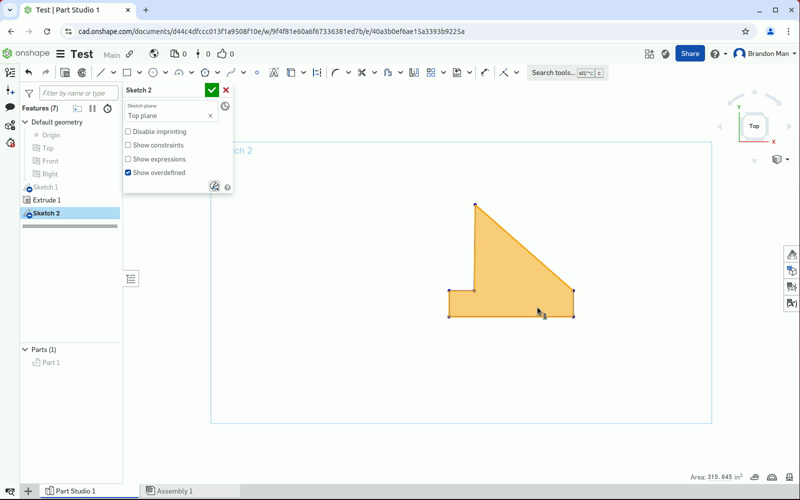
mouse_move(73, 352)
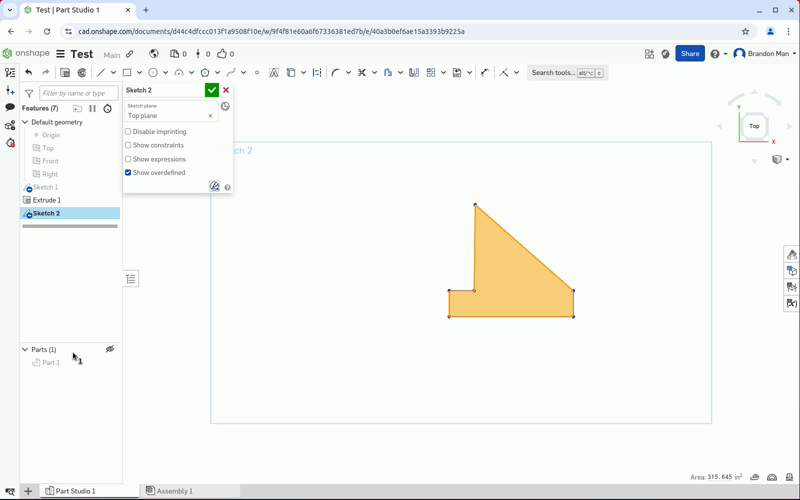
key(shift+y)
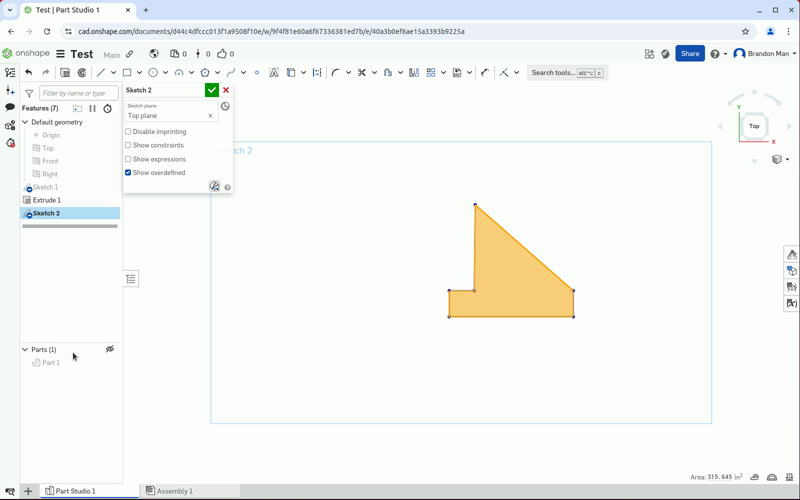
key(shift+e)
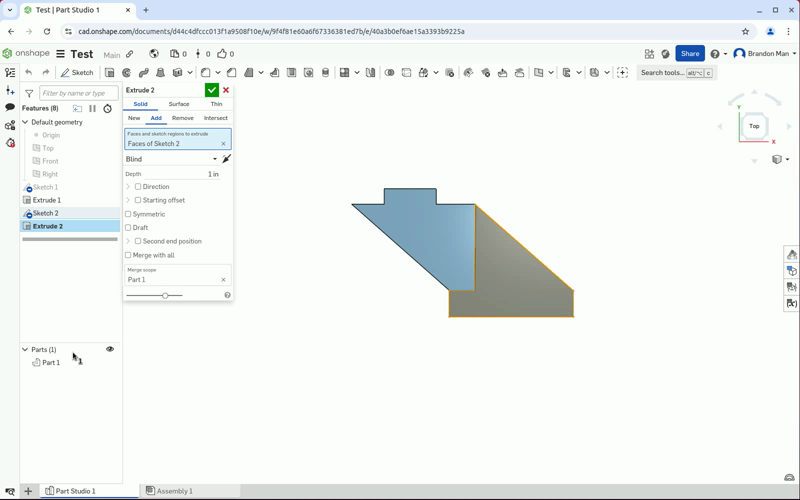
mouse_move(143, 106)
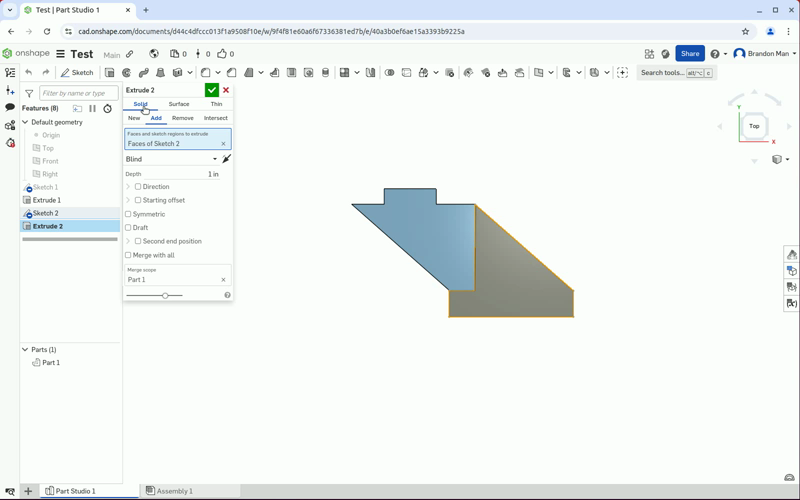
click(143, 106)
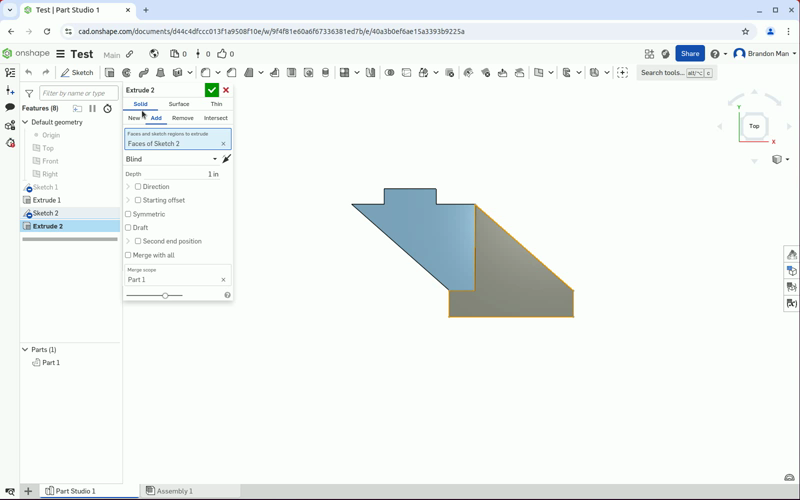
mouse_move(137, 120)
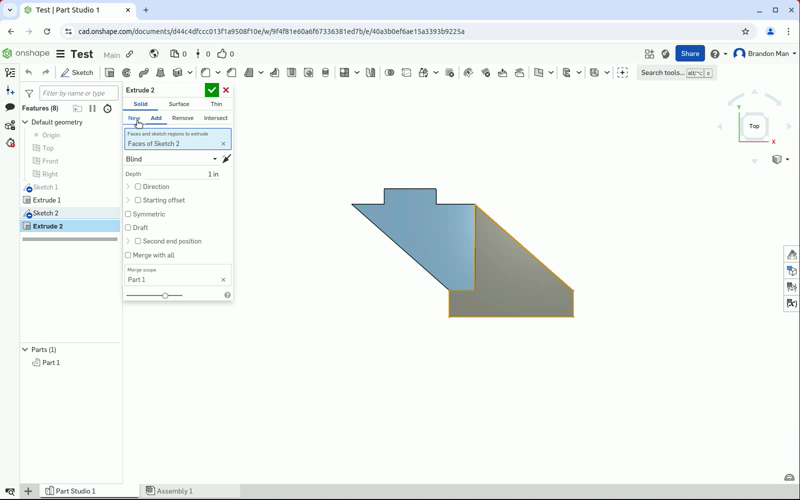
click(137, 120)
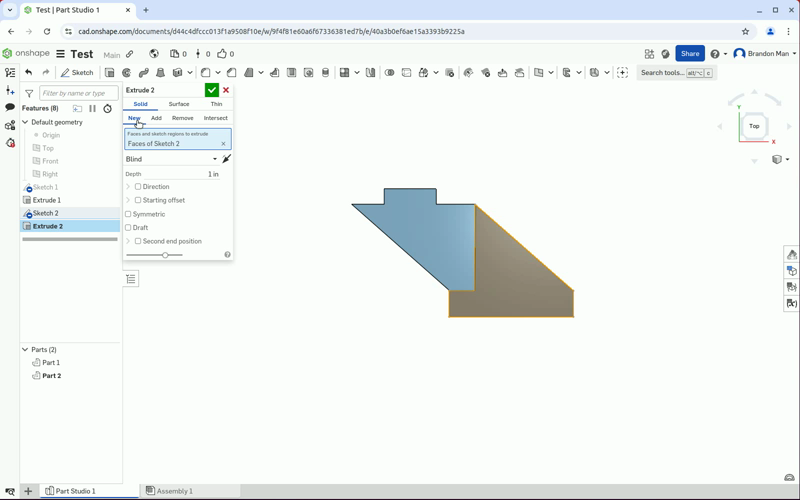
key(tab, 4)
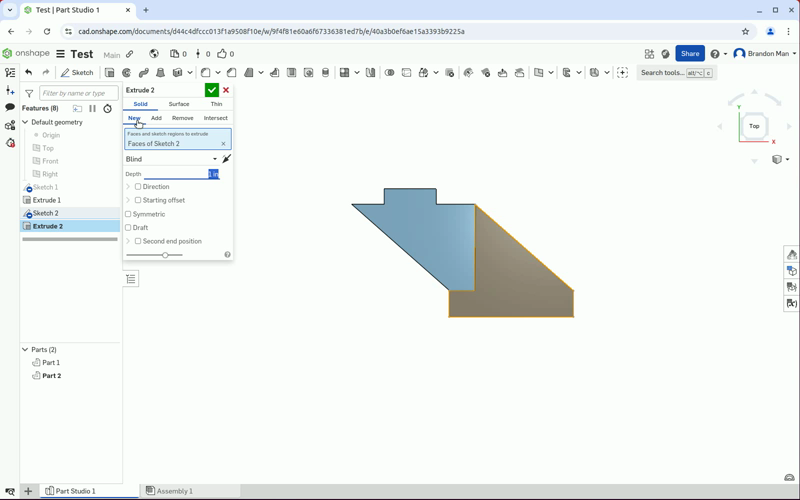
text(12.517)
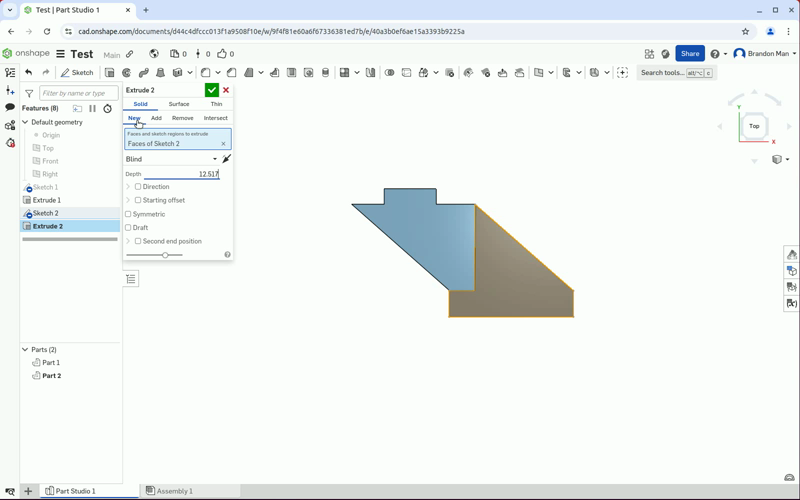
key(enter)
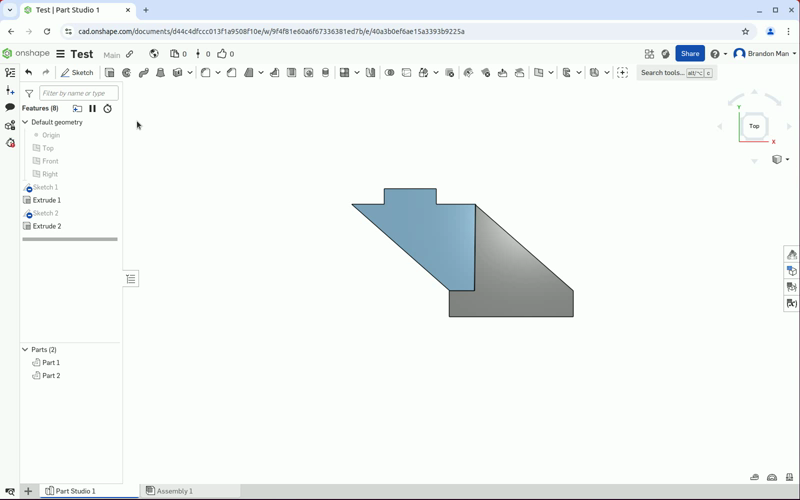
key(shift+h)
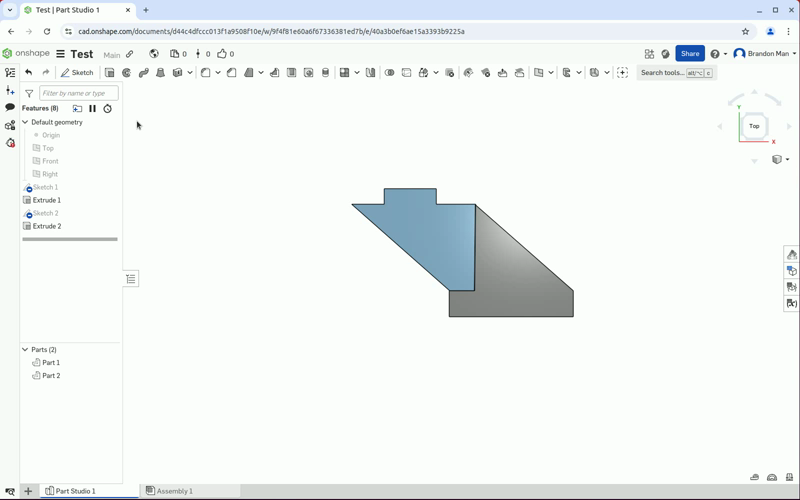
key(shift+h)
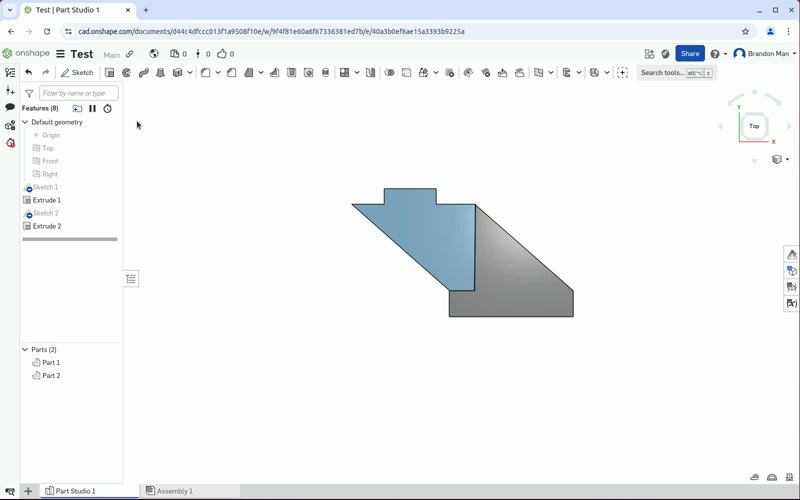
mouse_move(73, 189)
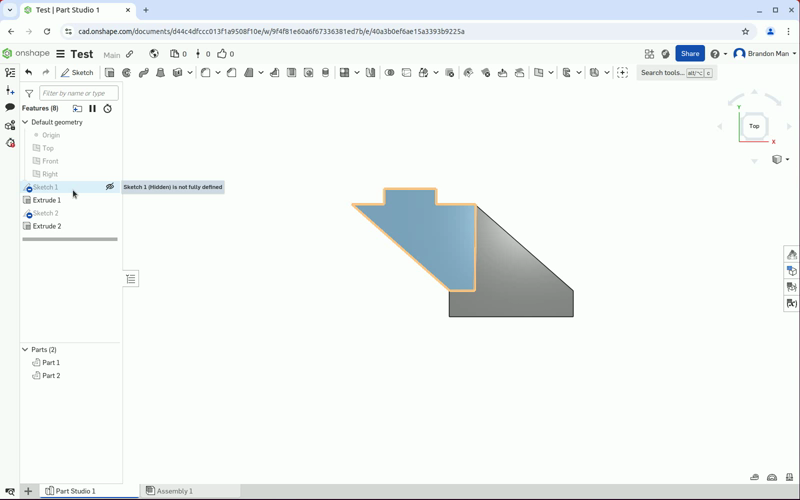
click(73, 189)
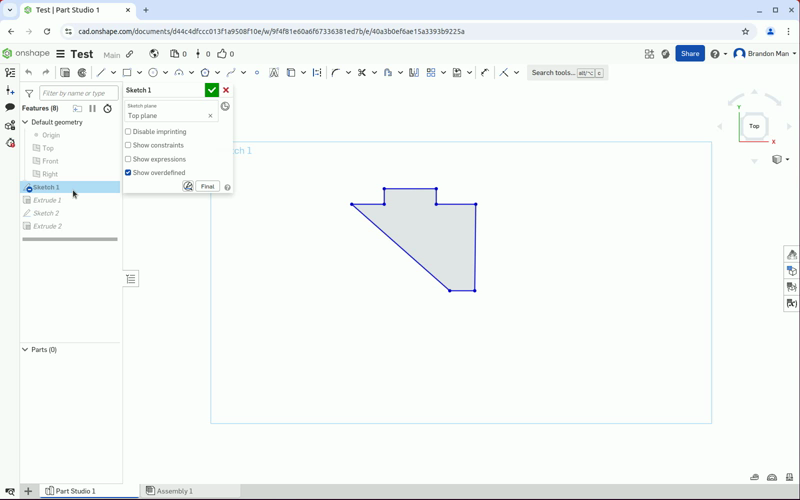
mouse_move(229, 92)
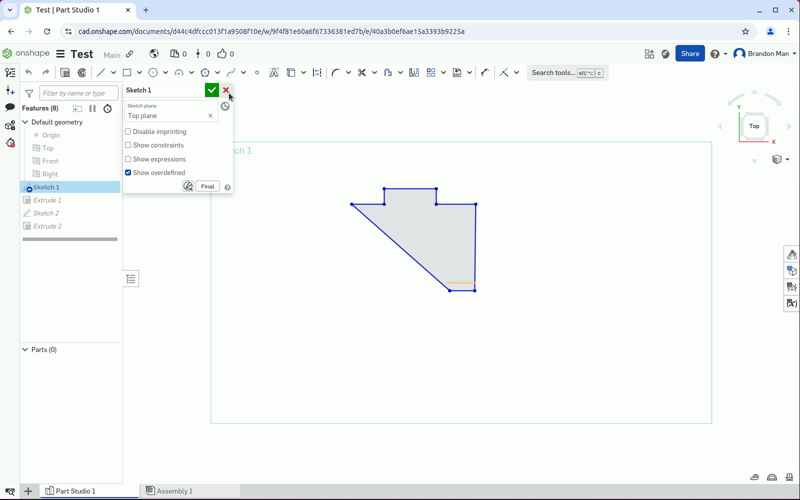
click(229, 92)
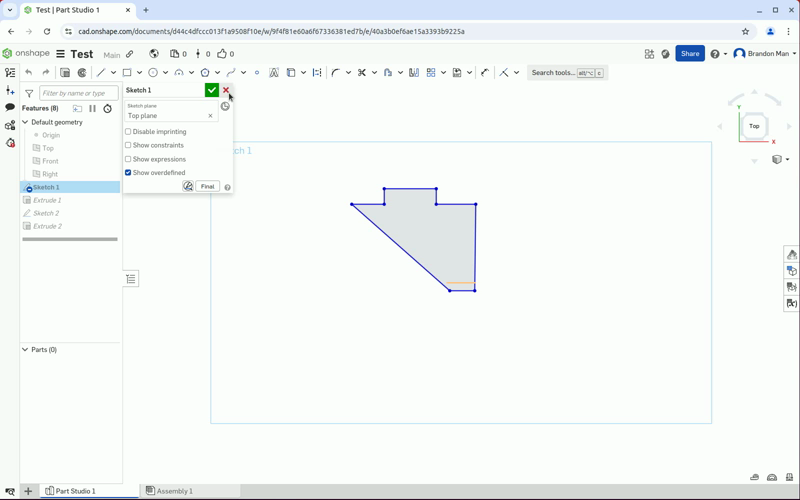
key(shift+s)
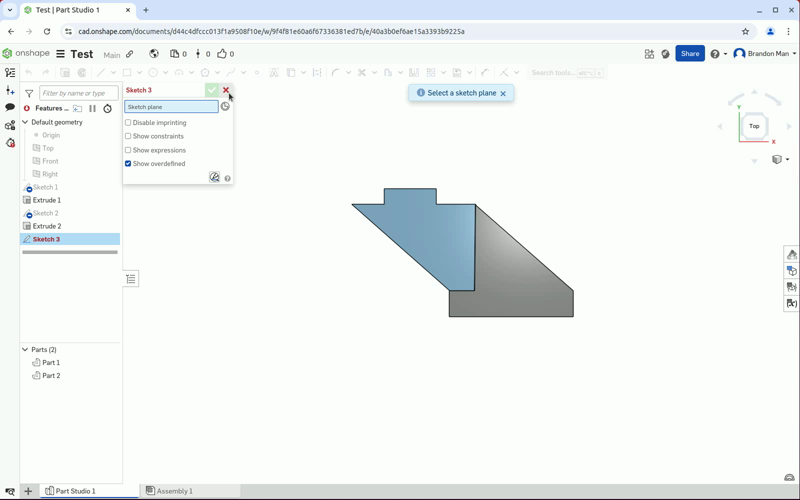
mouse_move(73, 150)
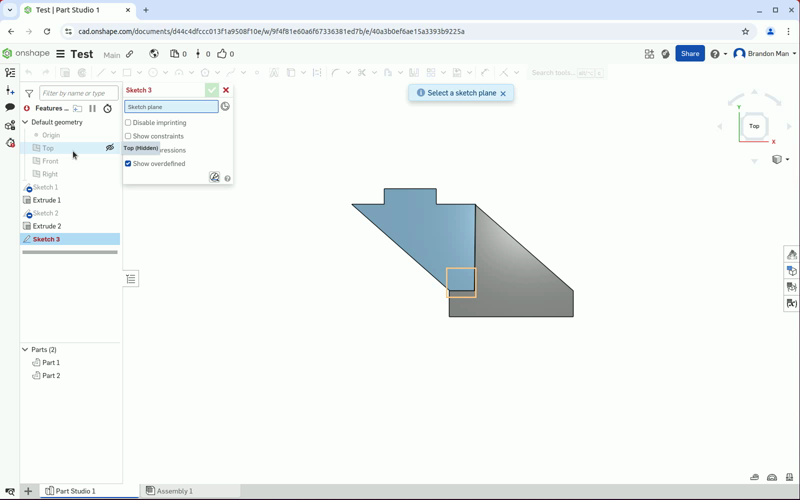
click(73, 150)
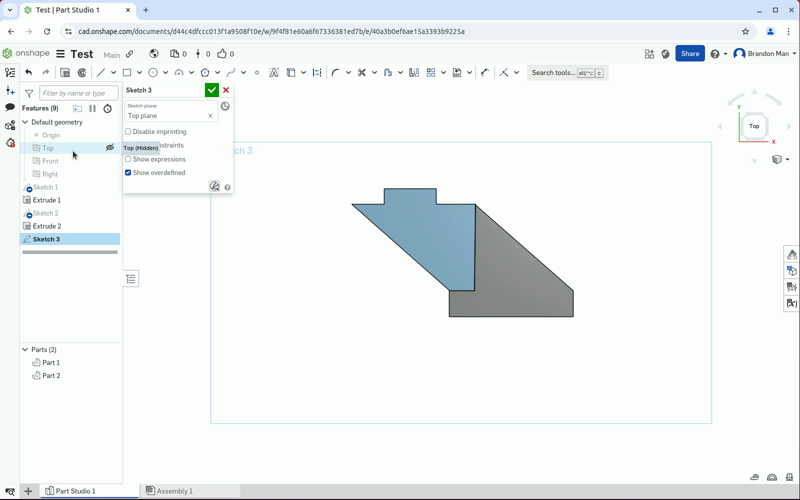
mouse_move(73, 352)
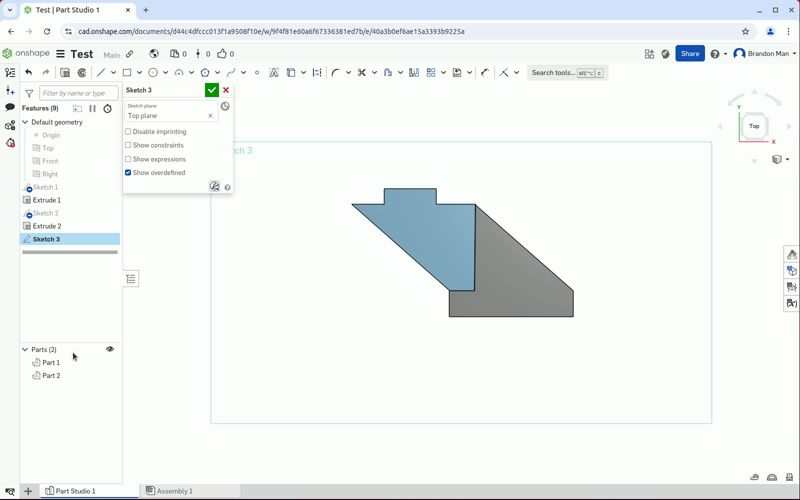
key(y)
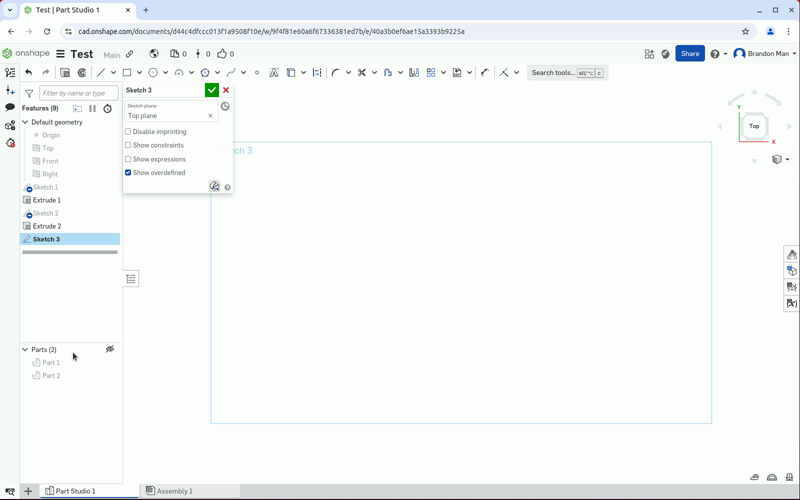
key(l)
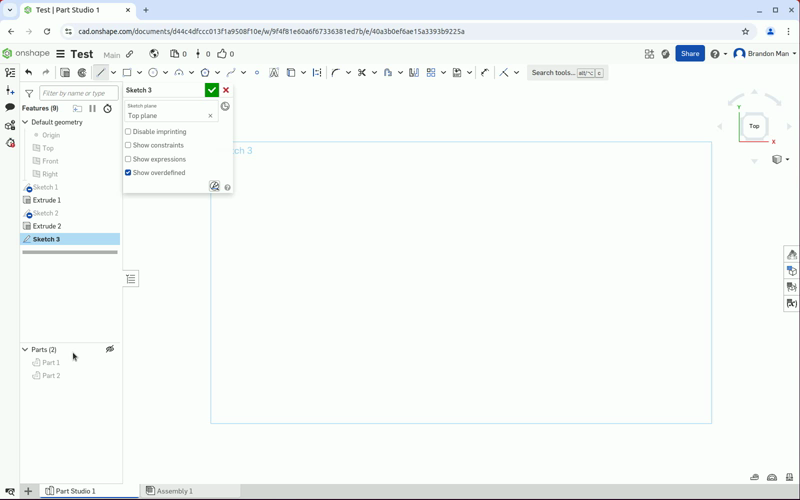
key_down(shift)
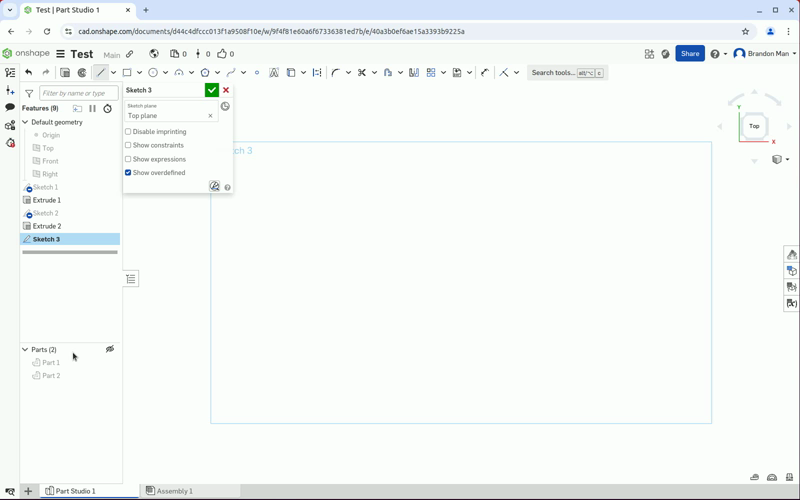
mouse_move(351, 291)
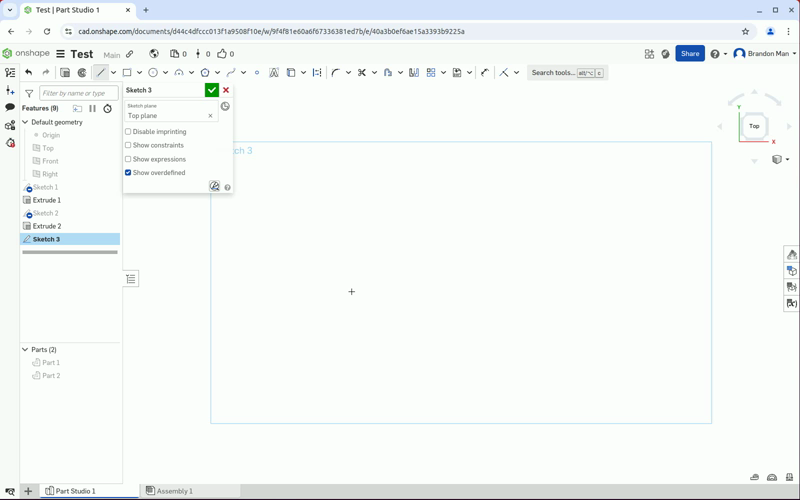
click(351, 291)
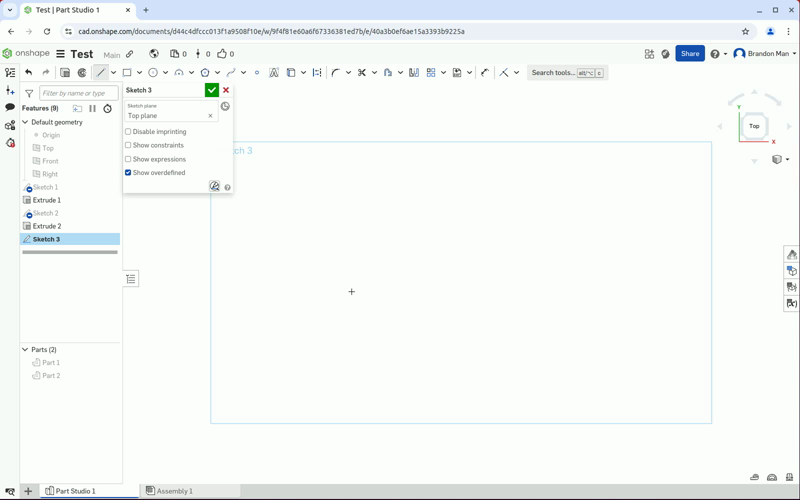
key_up(shift)
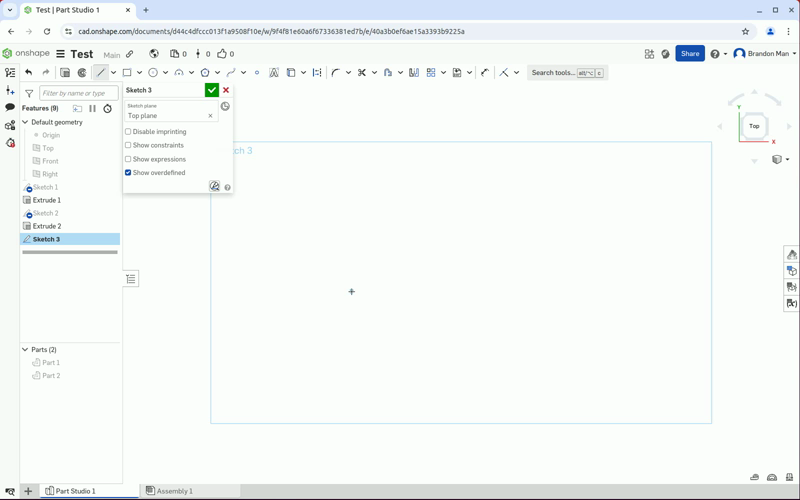
key_down(shift)
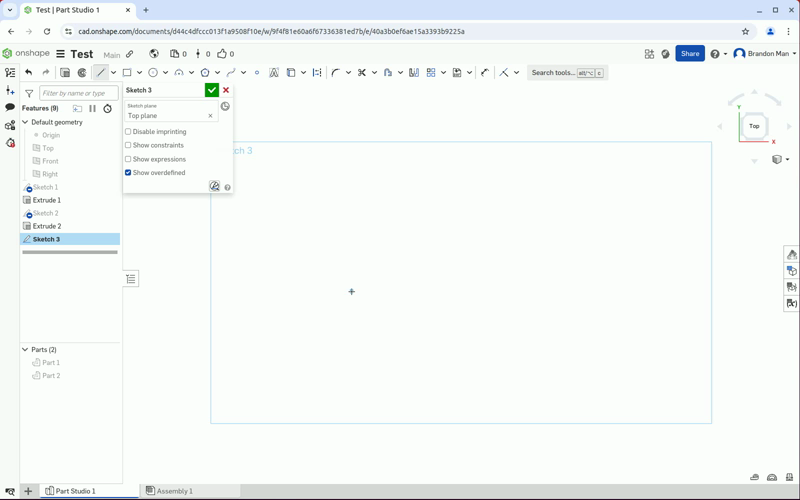
mouse_move(450, 291)
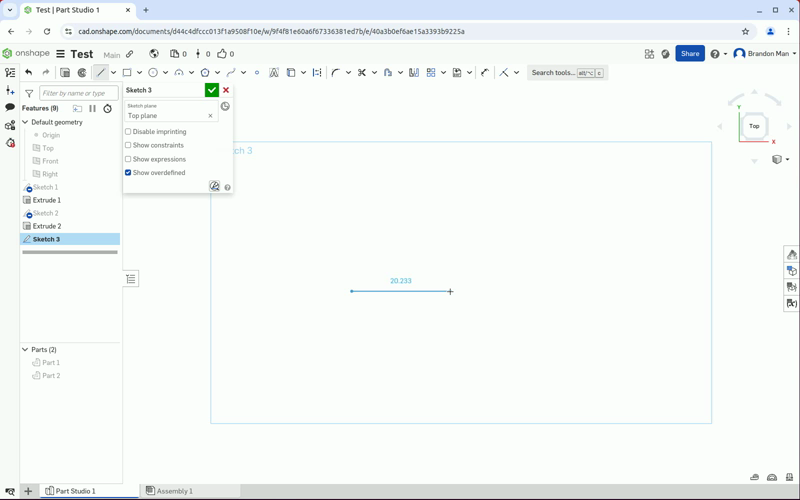
click(450, 291)
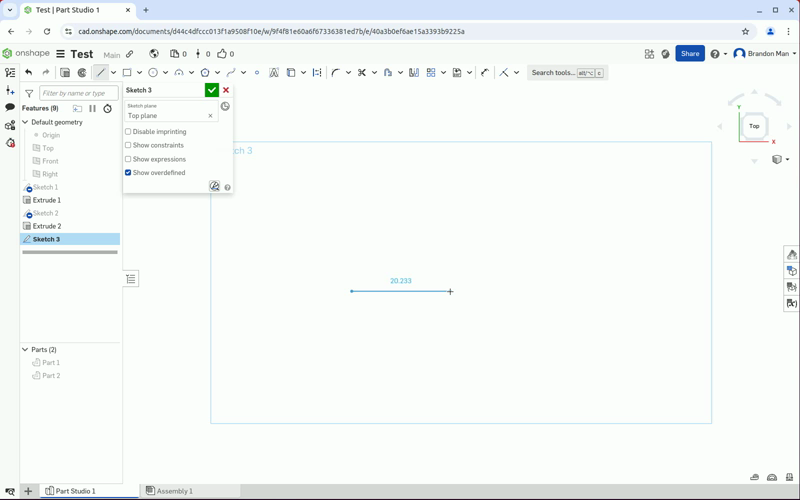
key_up(shift)
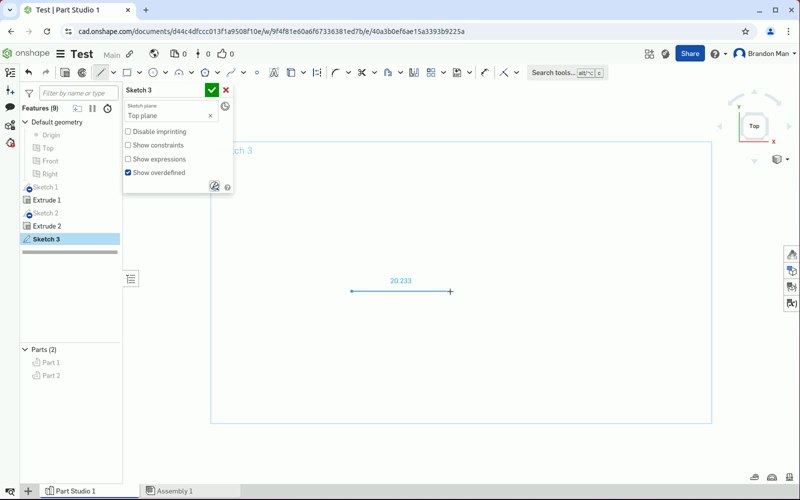
key_down(shift)
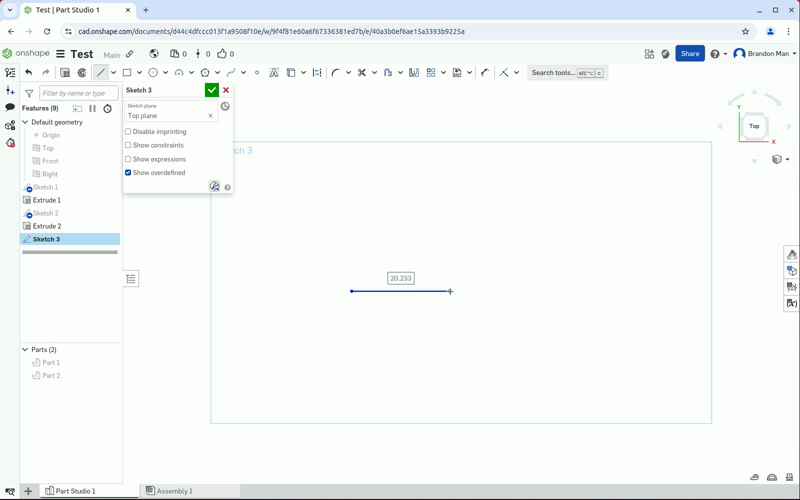
mouse_move(351, 204)
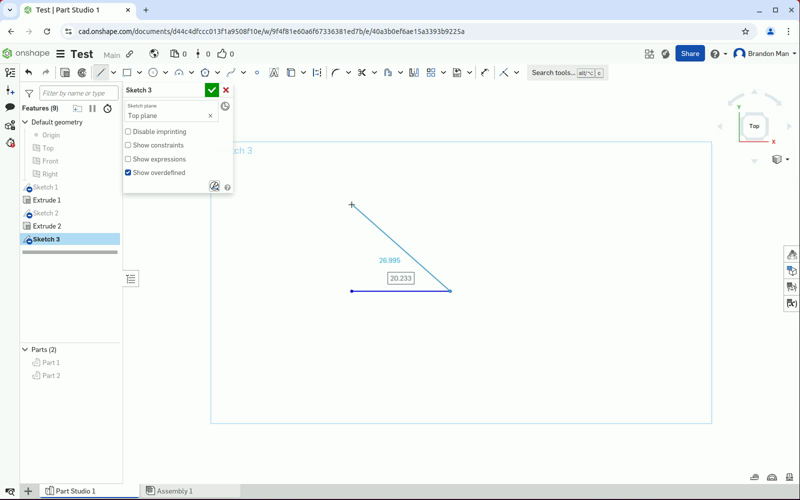
click(351, 204)
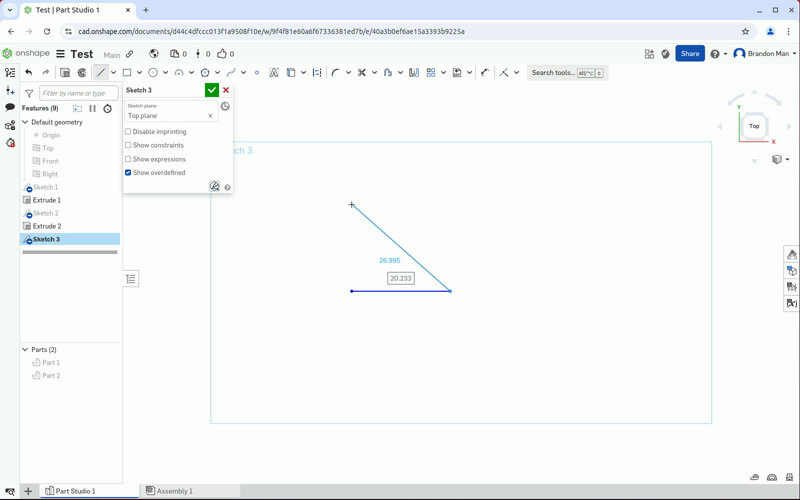
key_up(shift)
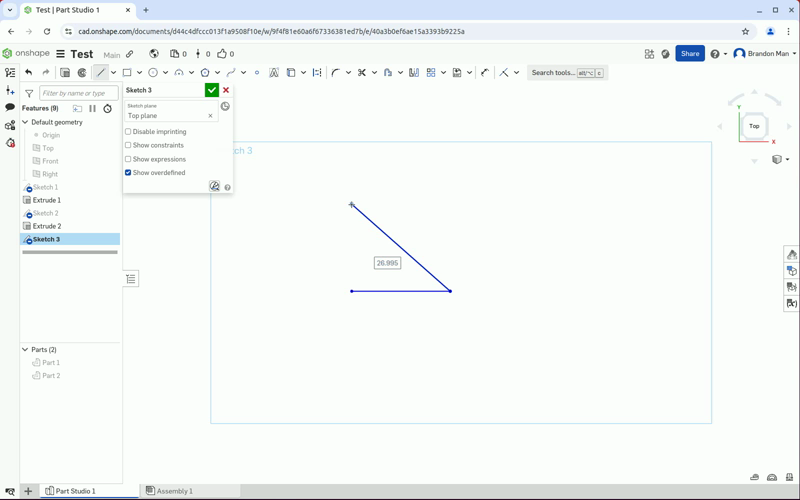
key_down(shift)
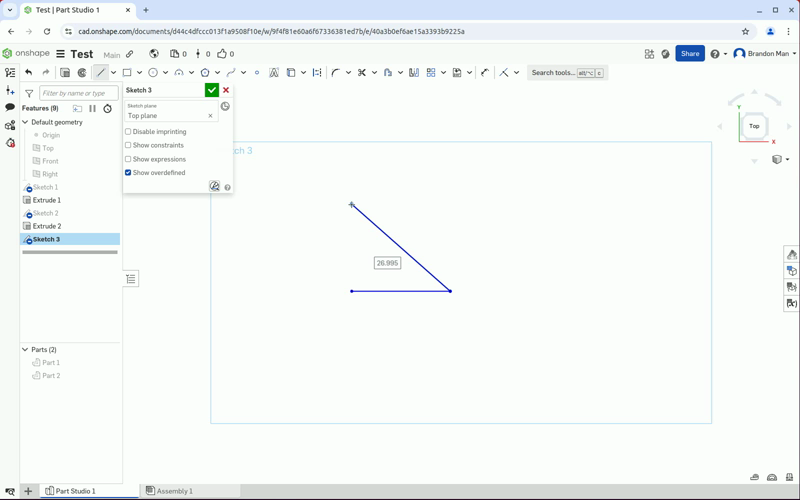
mouse_move(351, 291)
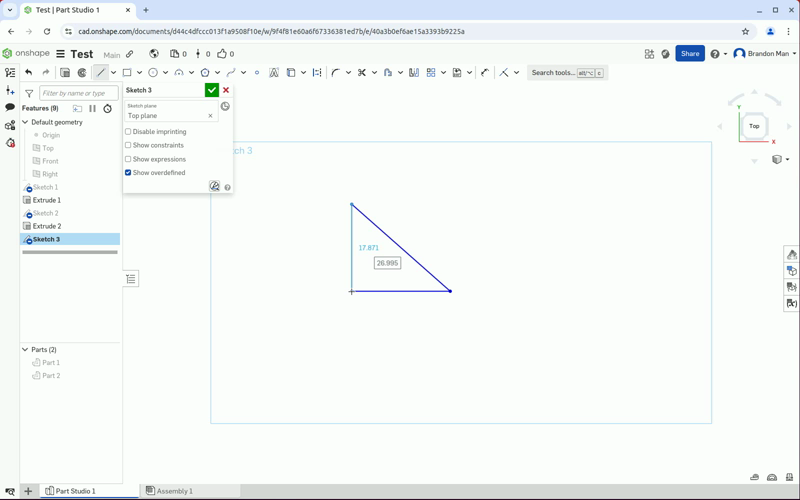
key_up(shift)
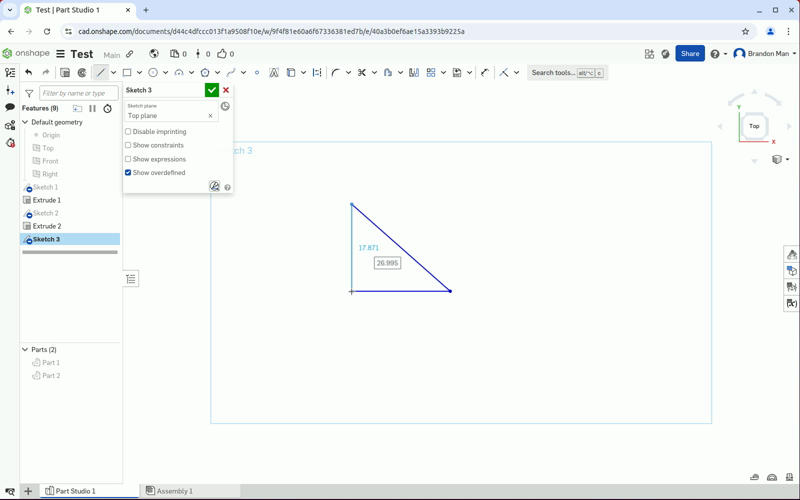
click(351, 291)
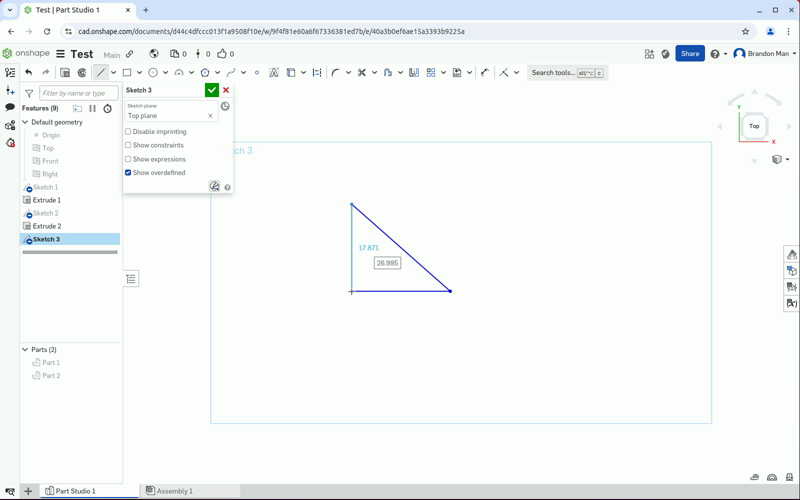
key(esc)
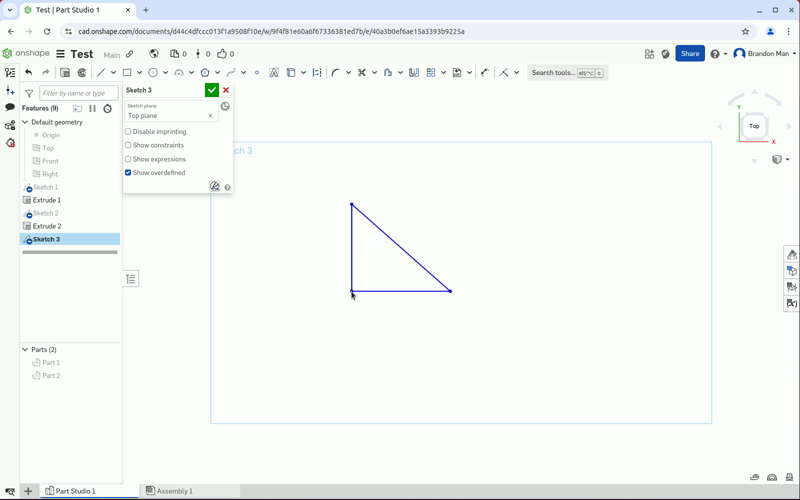
mouse_move(371, 231)
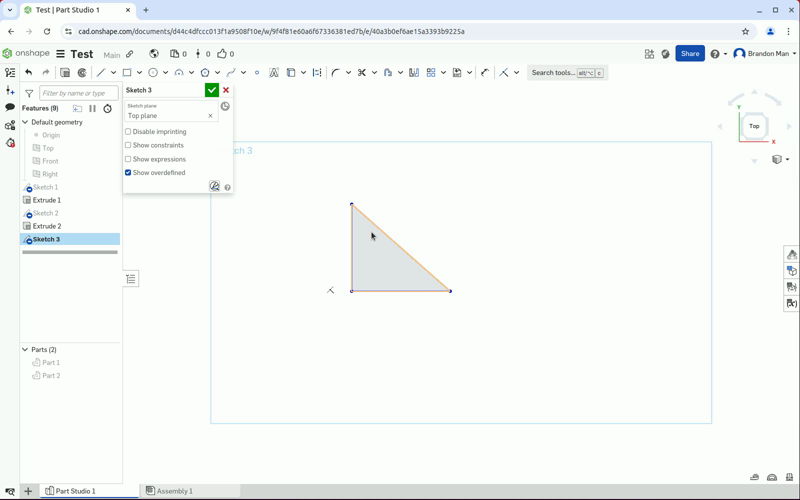
click(371, 231)
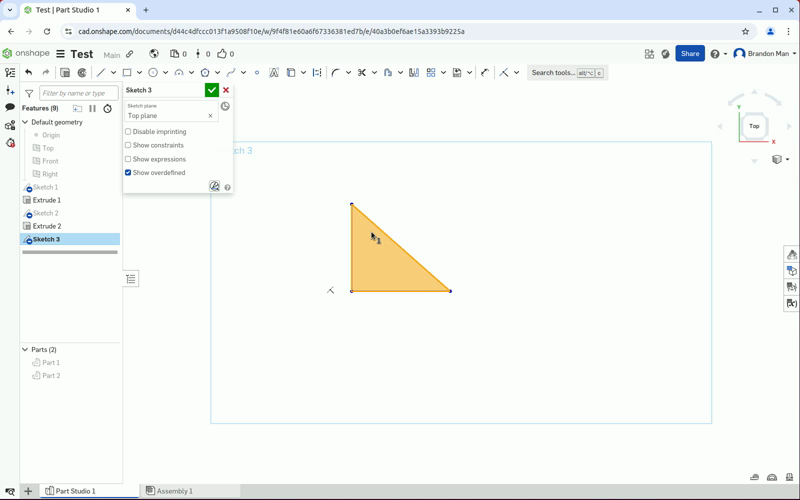
mouse_move(73, 352)
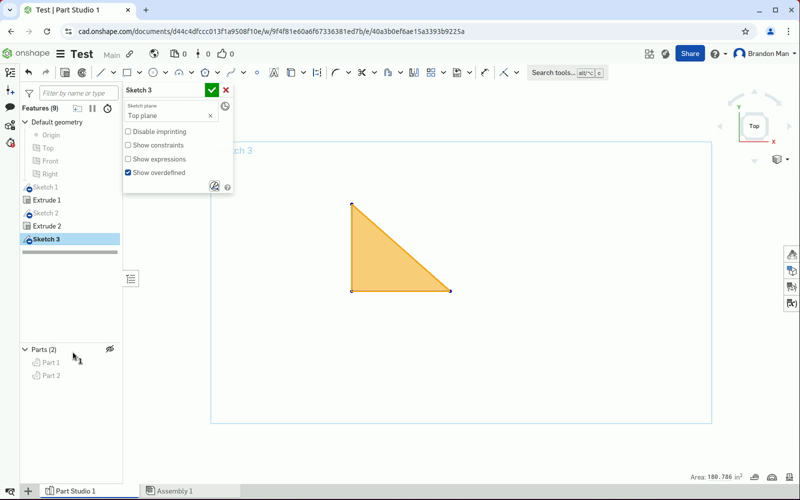
key(shift+y)
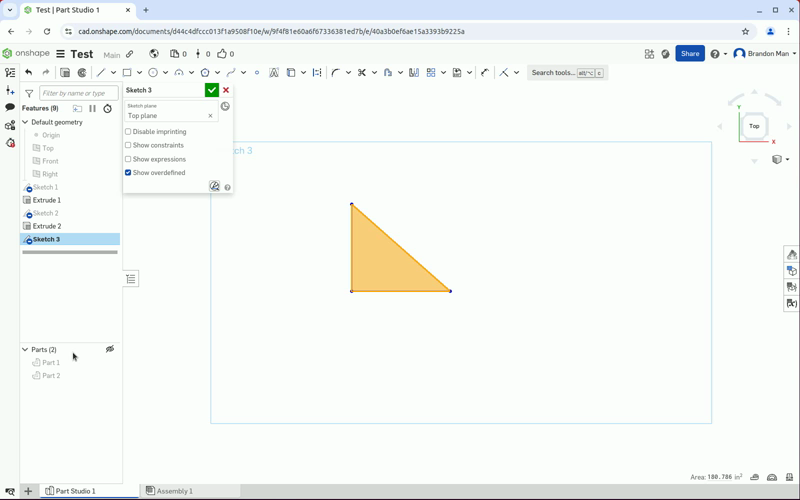
key(shift+e)
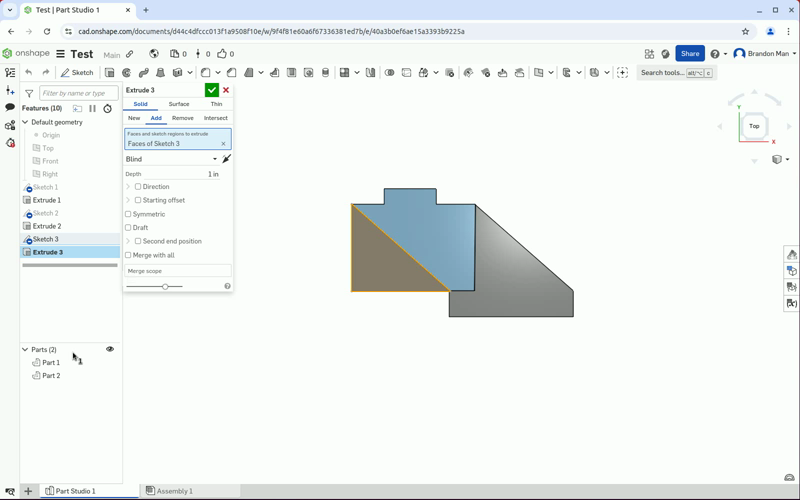
mouse_move(143, 106)
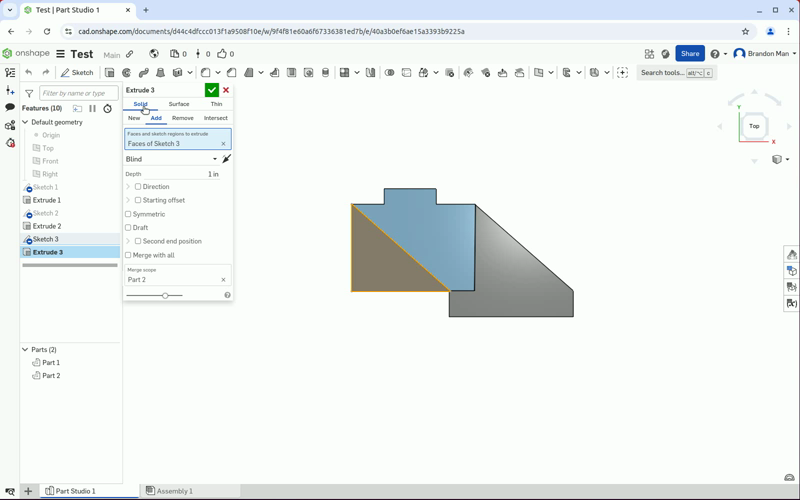
click(143, 106)
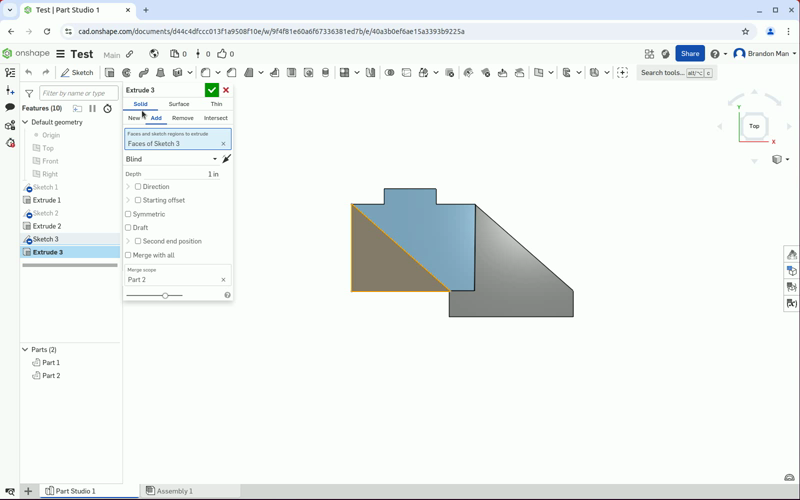
mouse_move(137, 120)
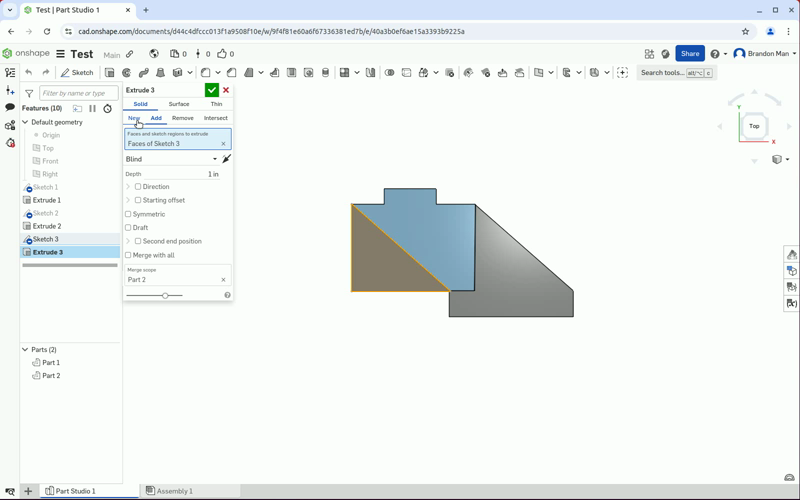
click(137, 120)
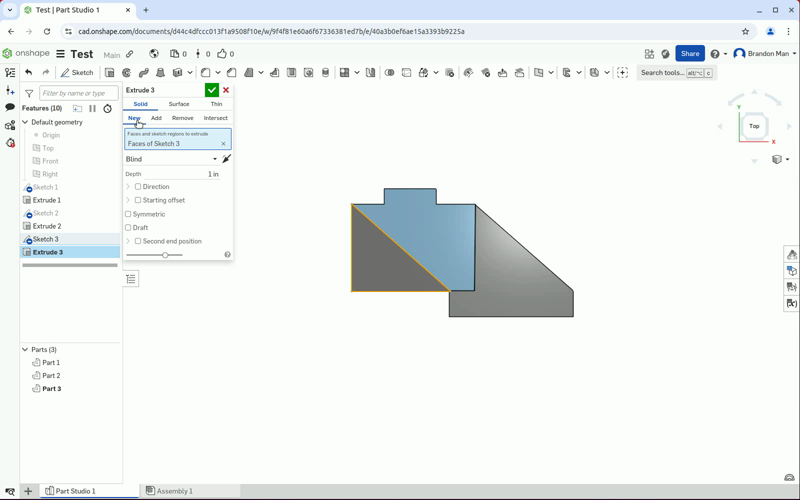
key(tab, 4)
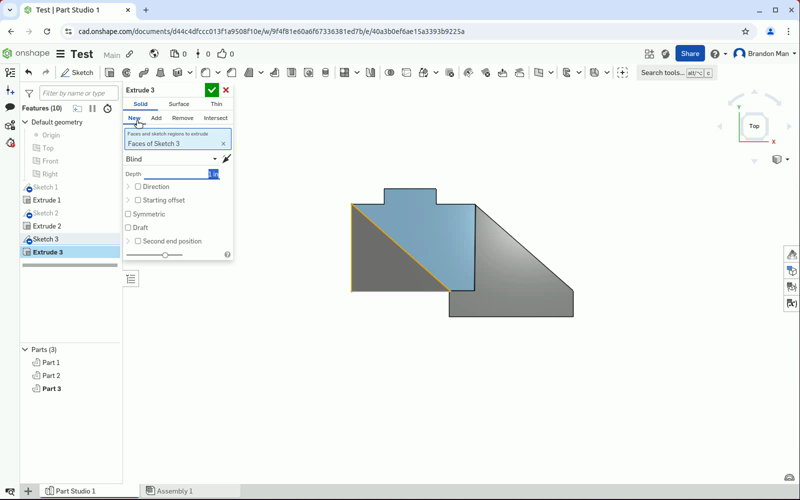
text(12.517)
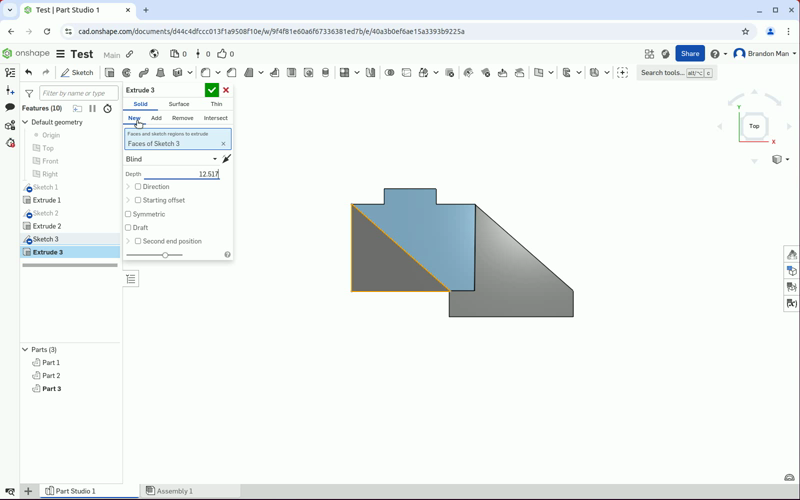
key(enter)
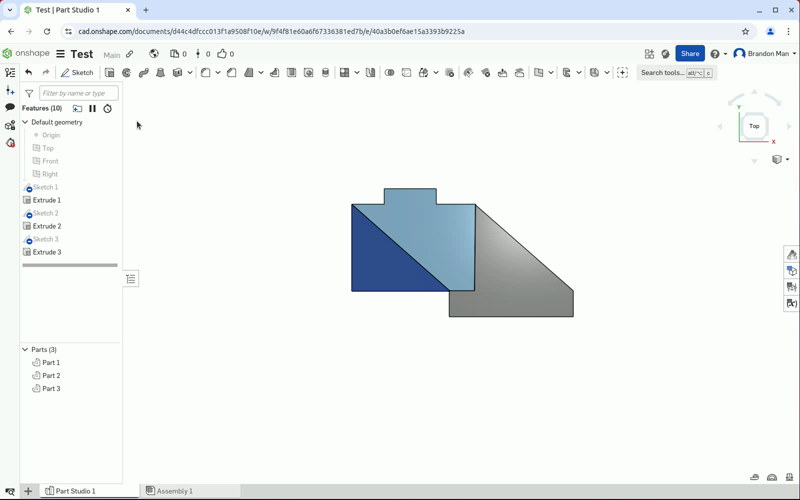
key(shift+h)
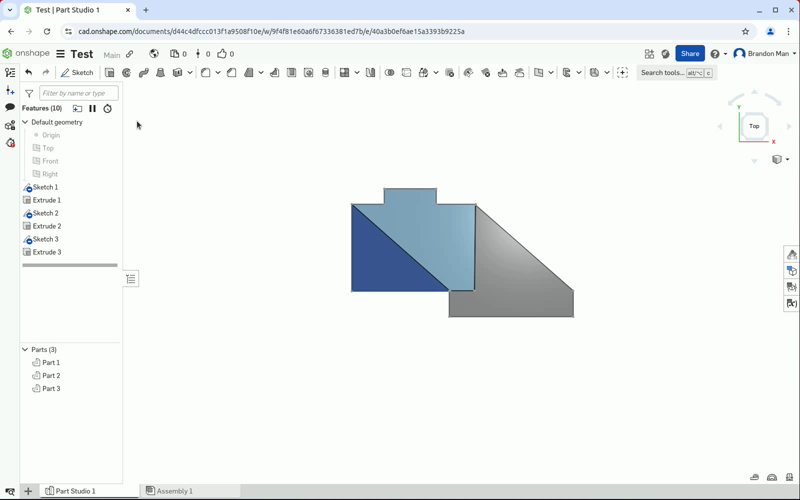
key(shift+h)
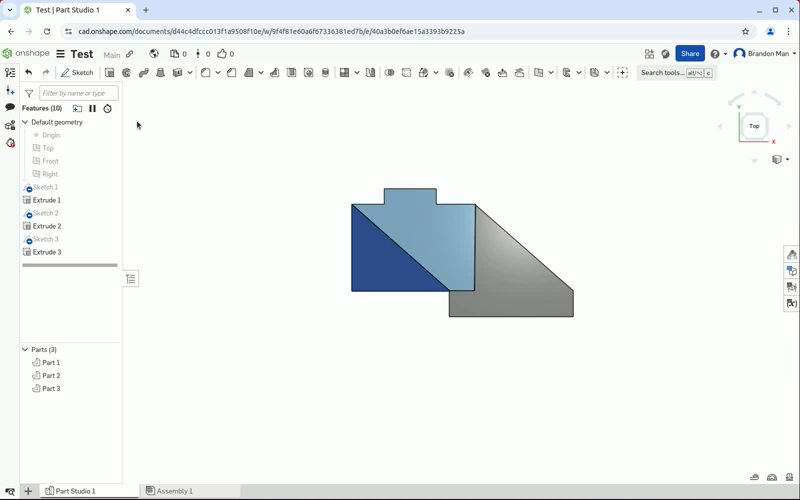
mouse_move(73, 189)
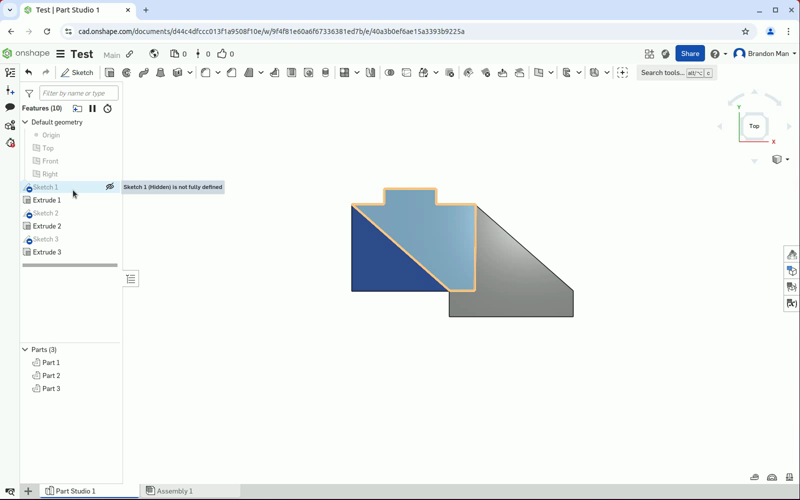
click(73, 189)
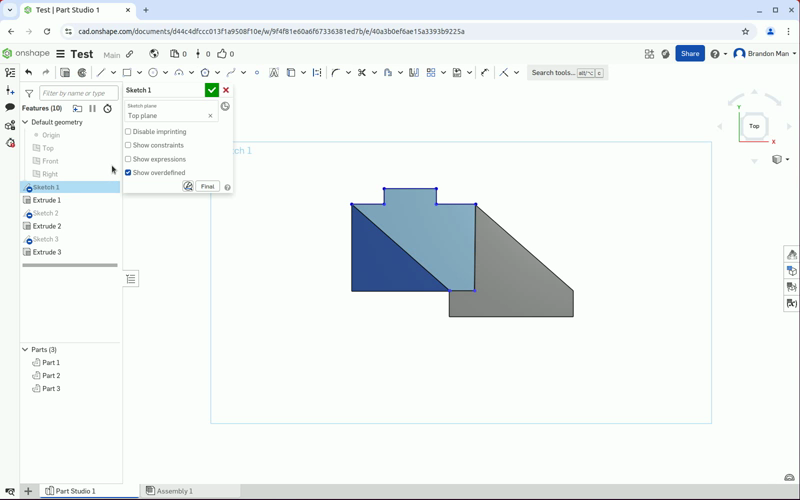
mouse_move(229, 92)
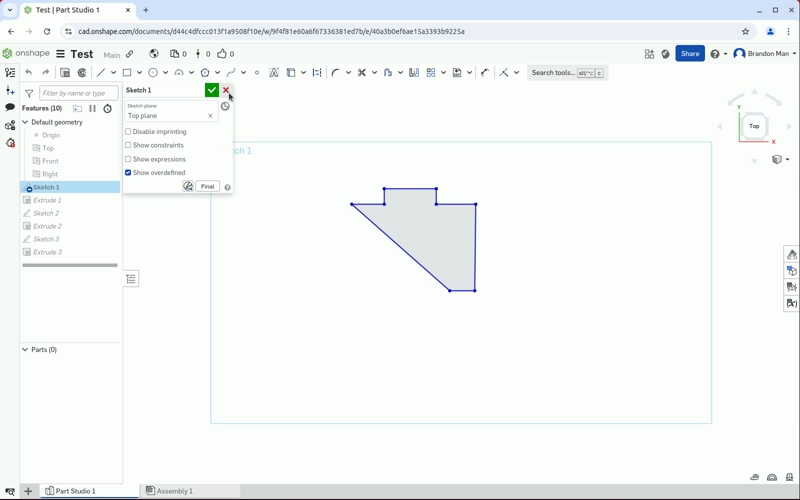
click(229, 92)
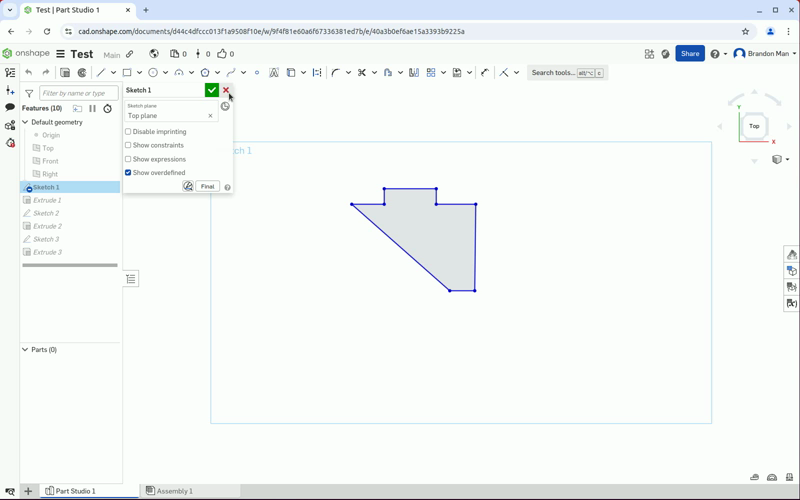
key(shift+s)
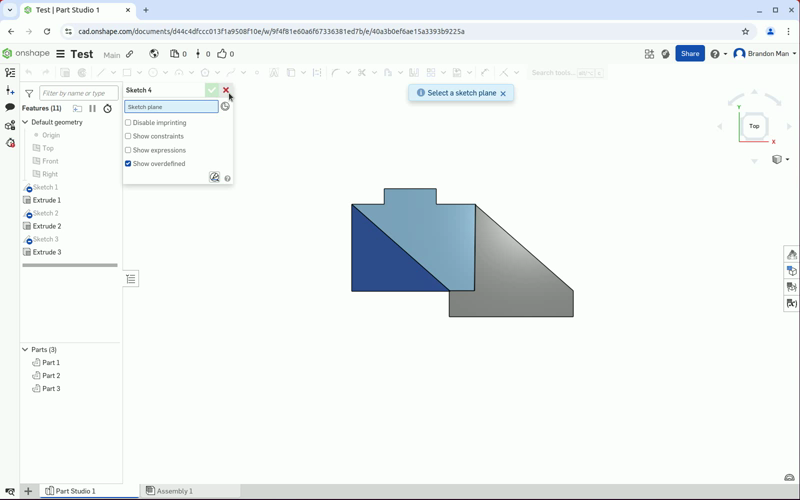
mouse_move(73, 150)
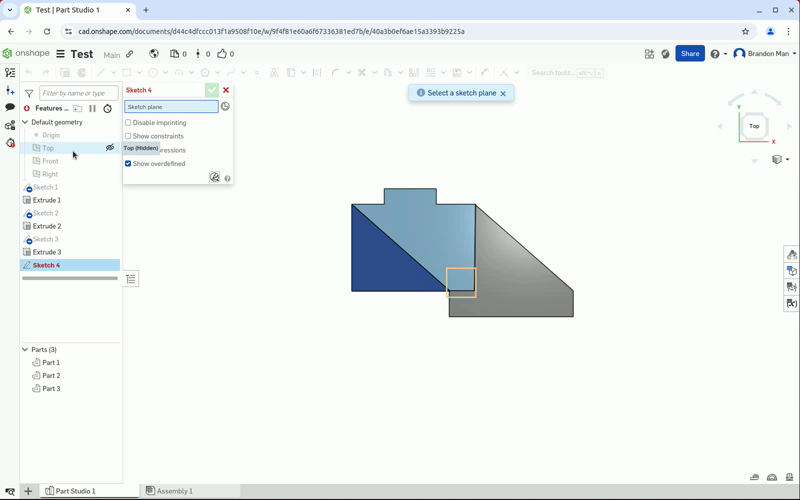
click(73, 150)
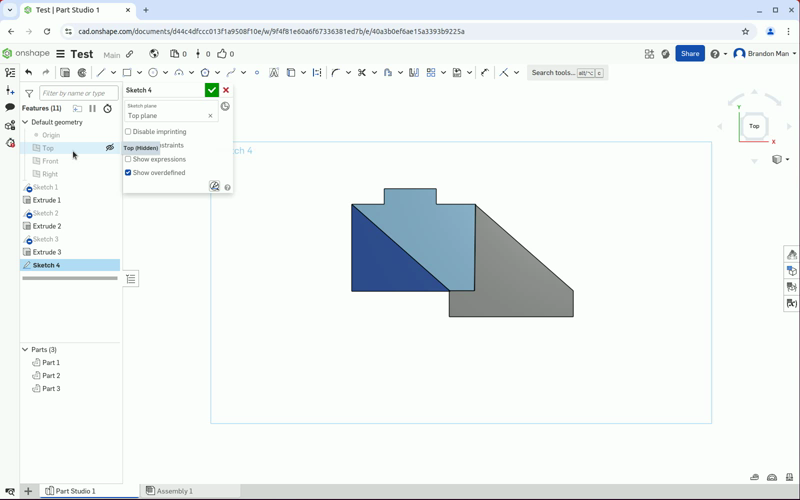
mouse_move(73, 352)
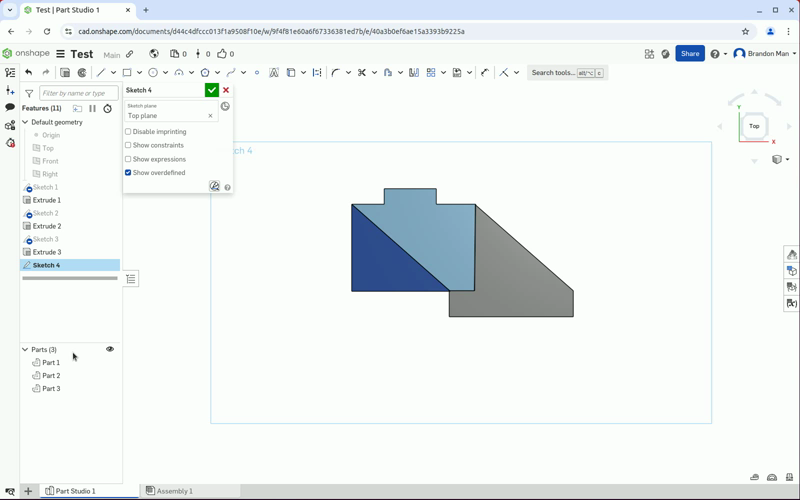
key(y)
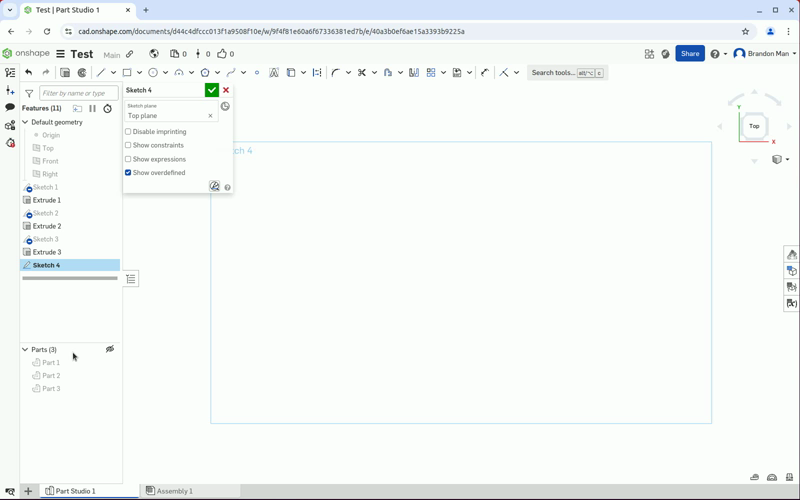
key(l)
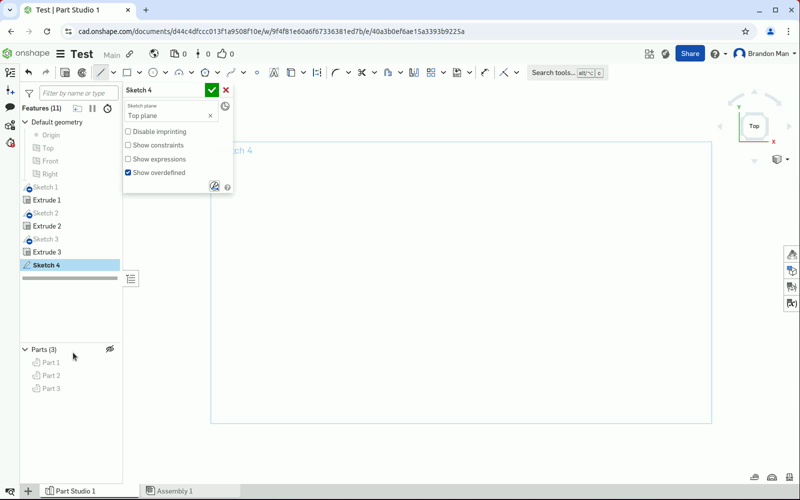
key_down(shift)
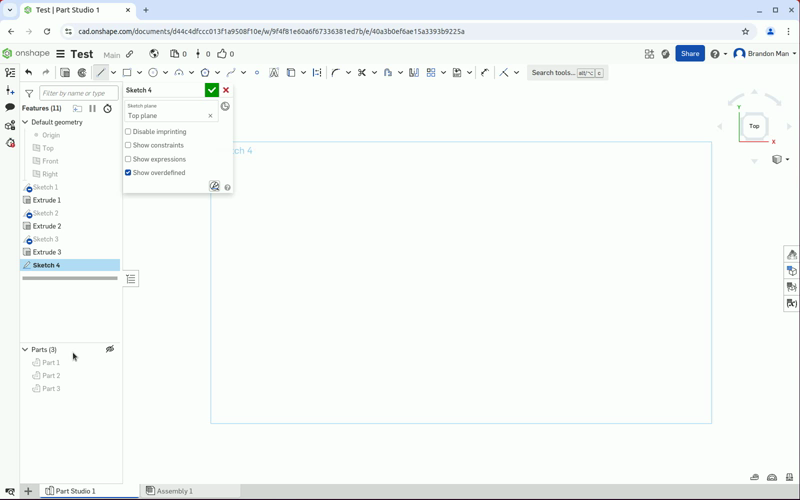
mouse_move(351, 291)
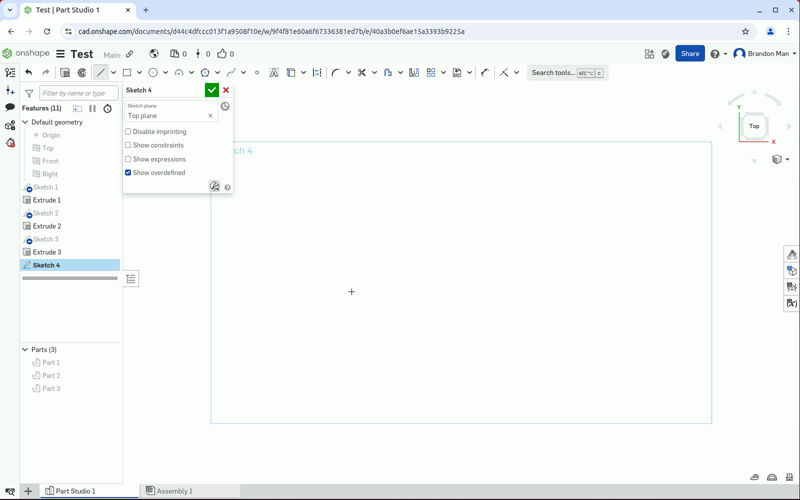
click(351, 291)
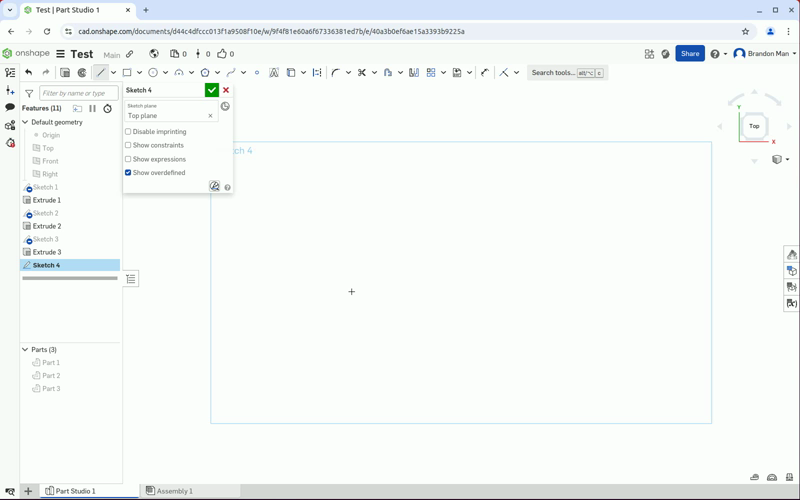
key_up(shift)
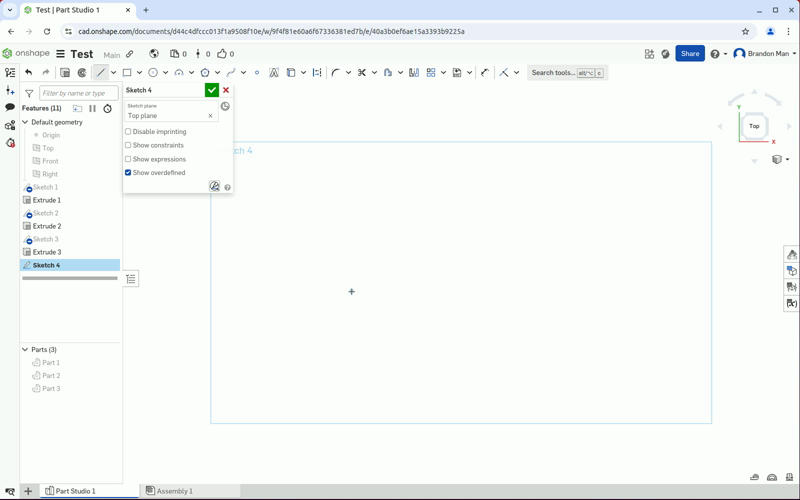
key_down(shift)
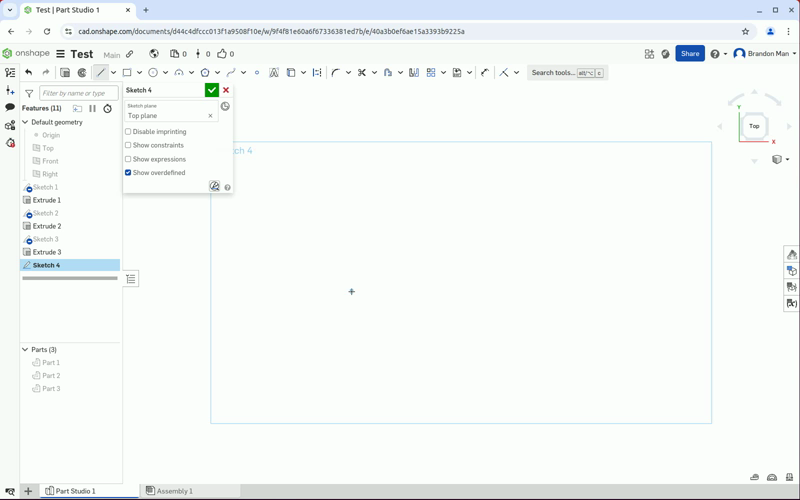
mouse_move(450, 357)
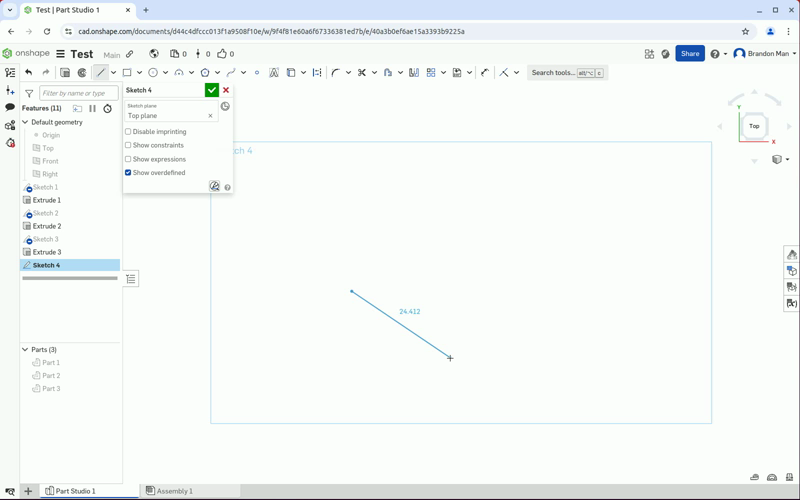
click(450, 357)
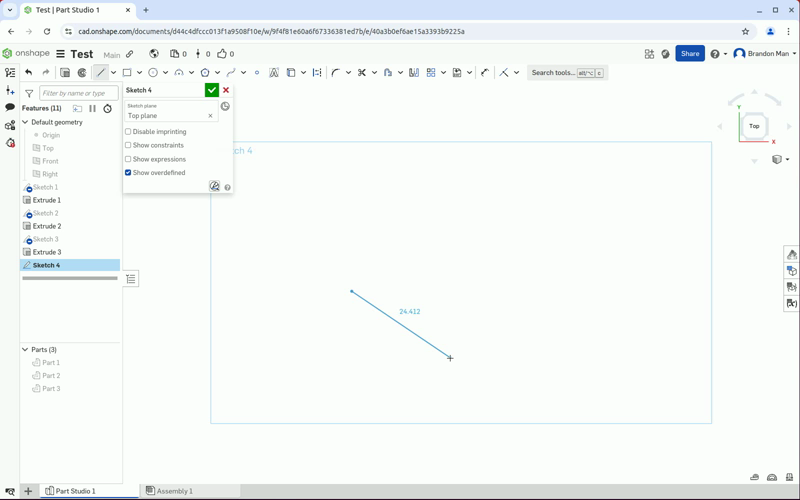
key_up(shift)
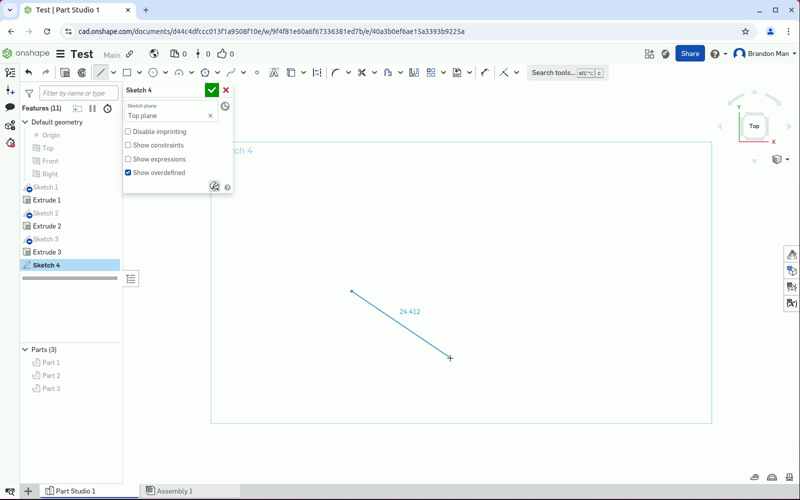
key_down(shift)
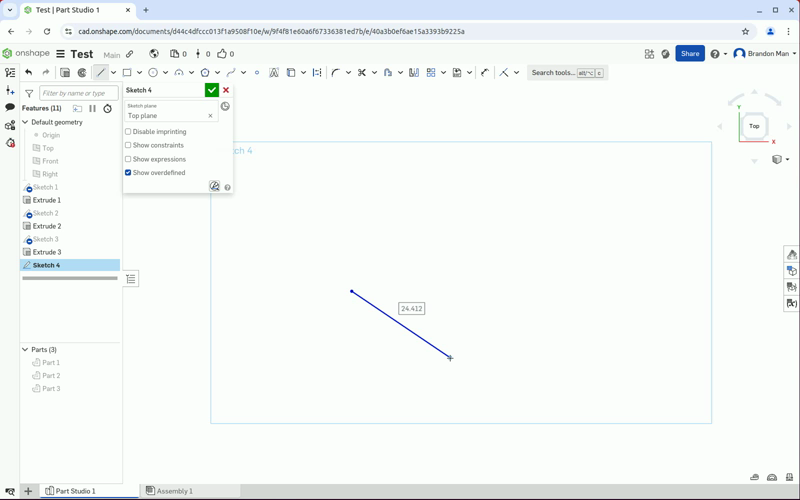
mouse_move(480, 357)
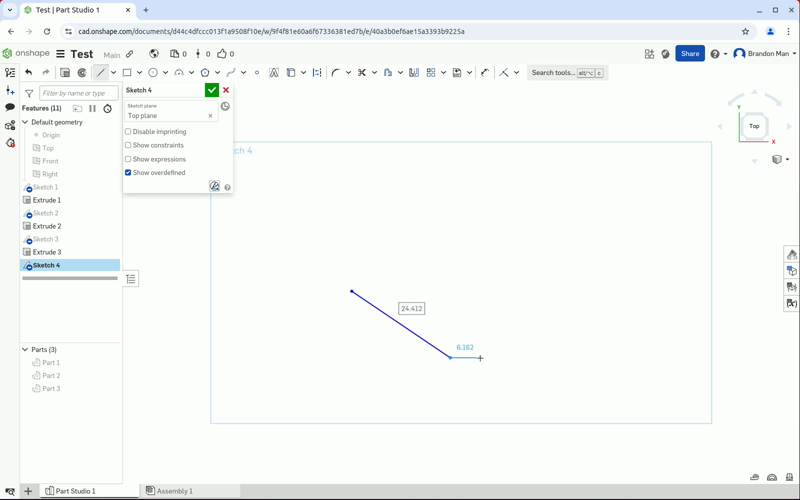
mouse_move(450, 317)
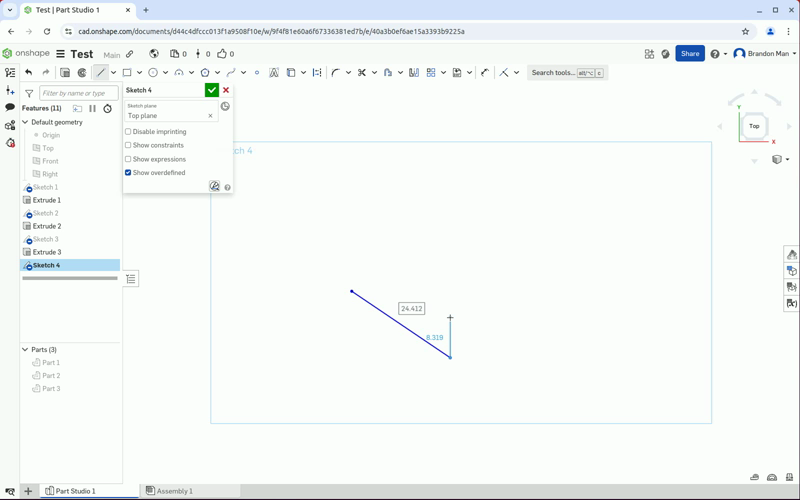
click(450, 317)
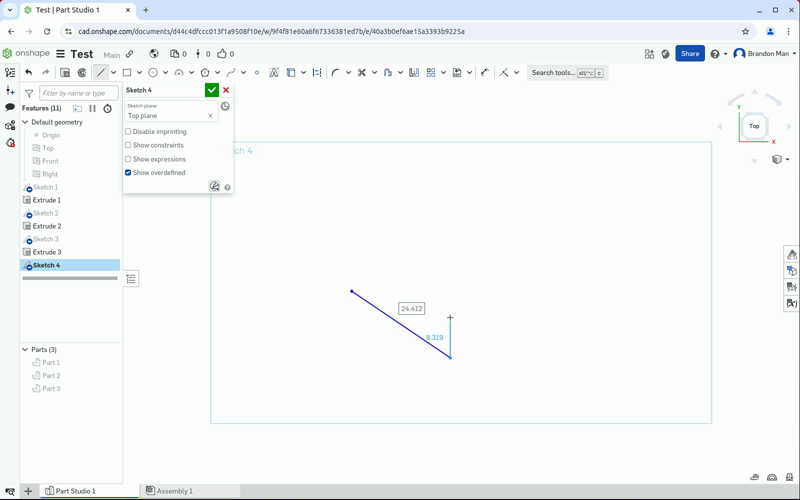
key_up(shift)
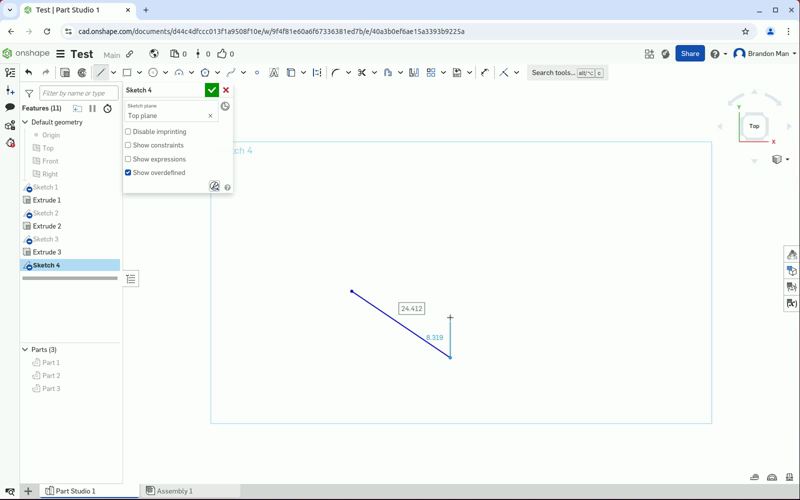
key_down(shift)
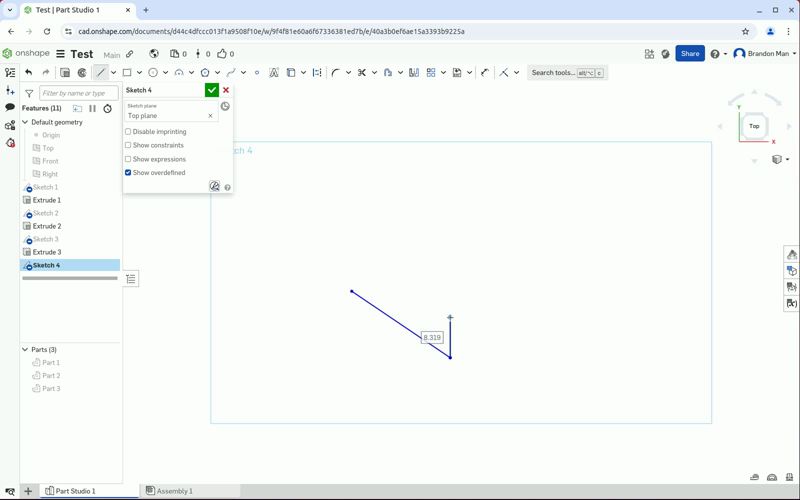
mouse_move(480, 317)
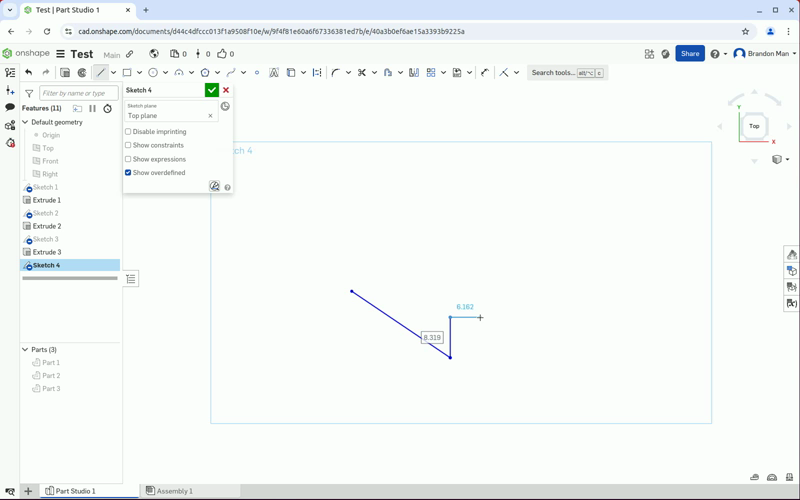
mouse_move(450, 291)
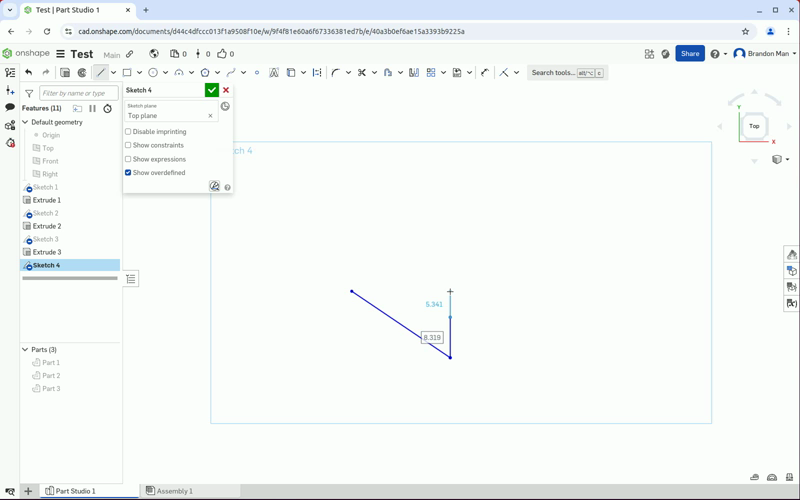
click(450, 291)
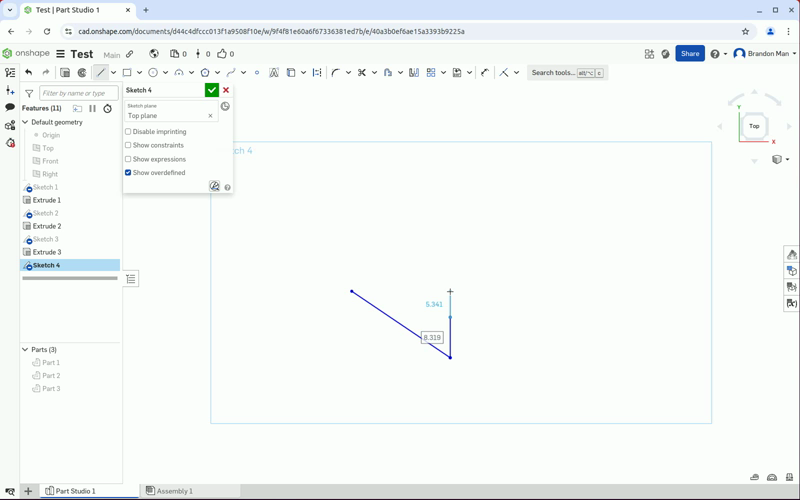
key_up(shift)
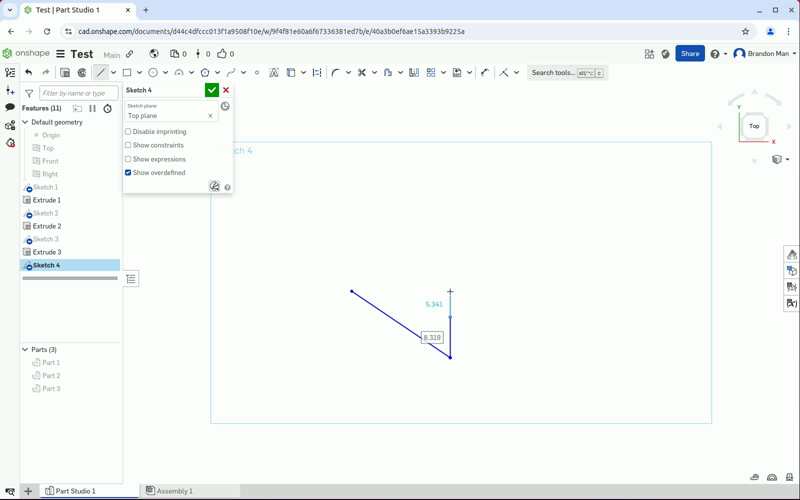
key_down(shift)
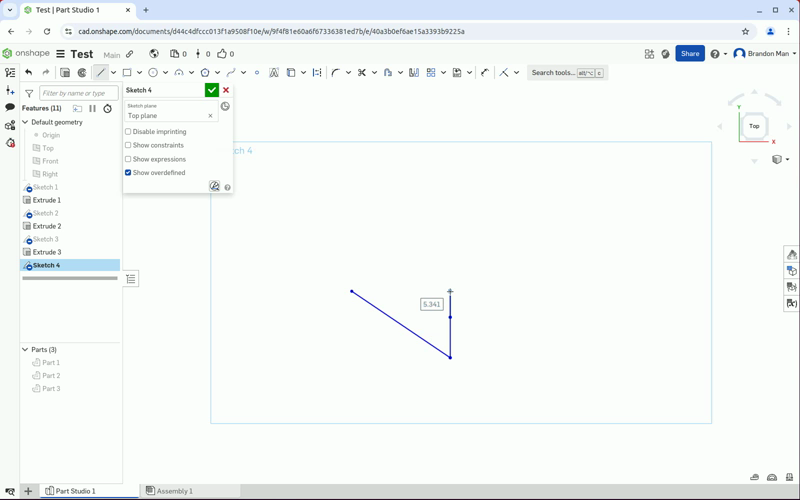
mouse_move(351, 291)
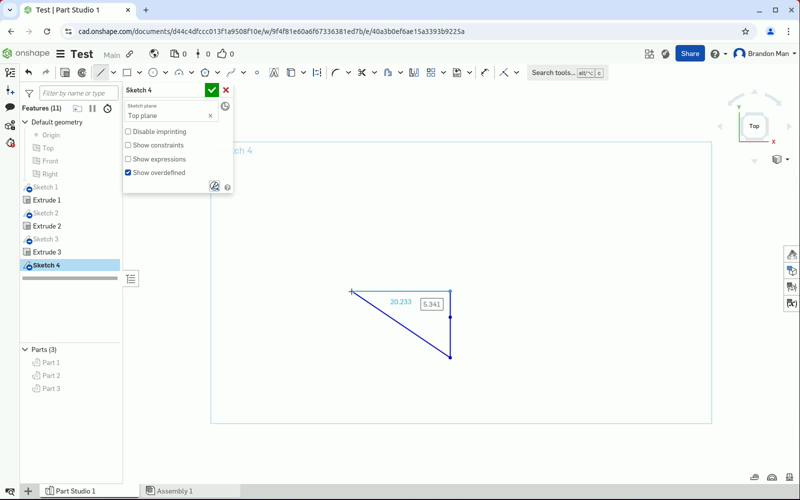
key_up(shift)
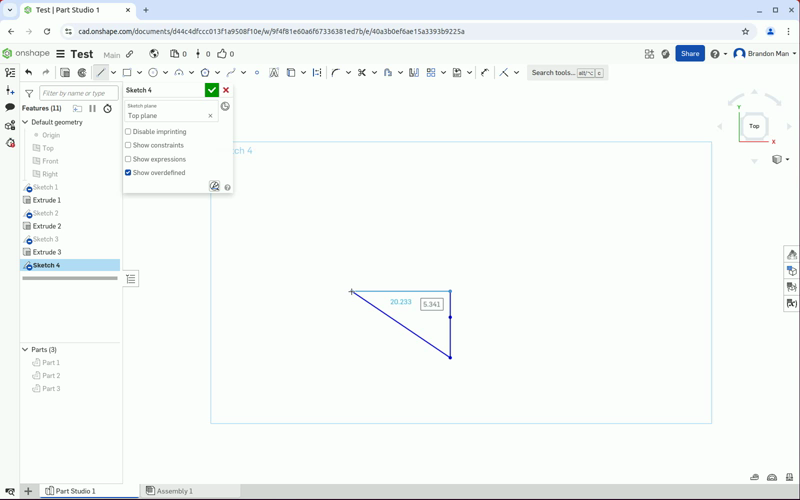
click(351, 291)
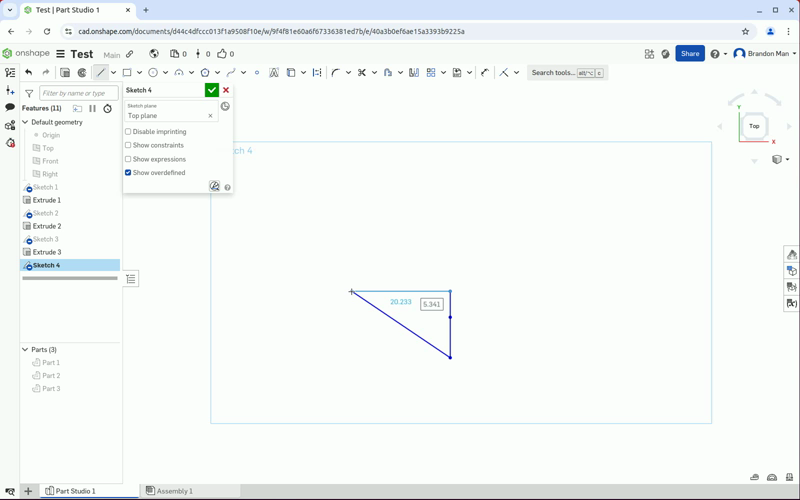
key(esc)
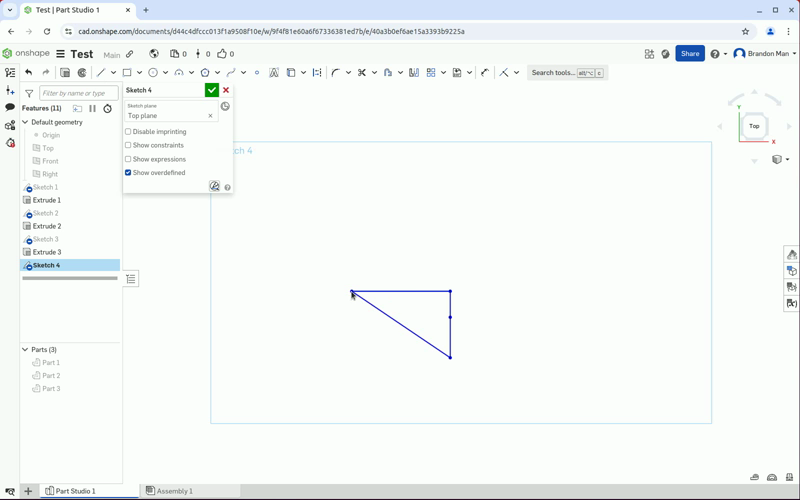
mouse_move(443, 314)
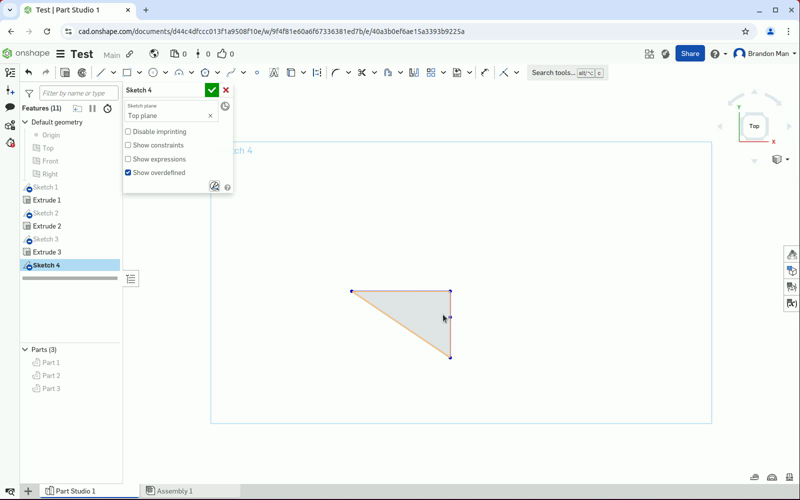
click(443, 314)
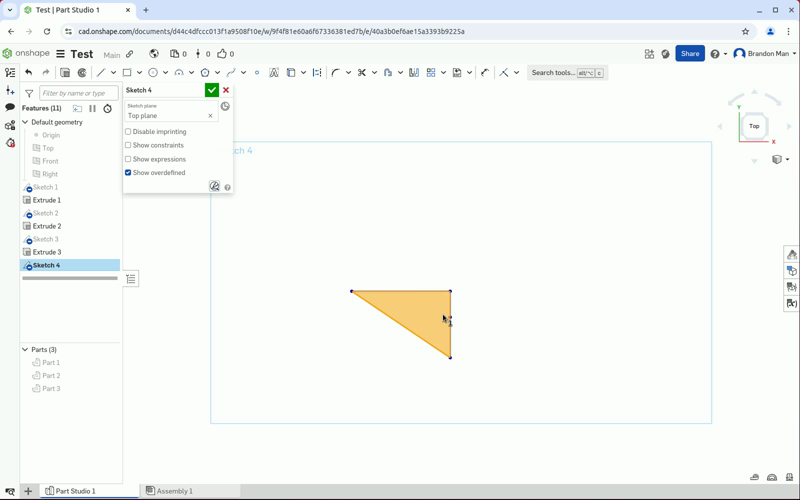
mouse_move(73, 352)
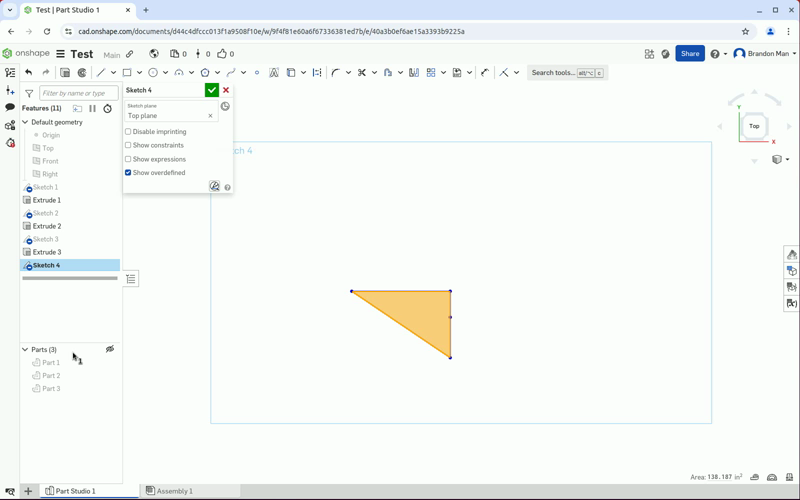
key(shift+y)
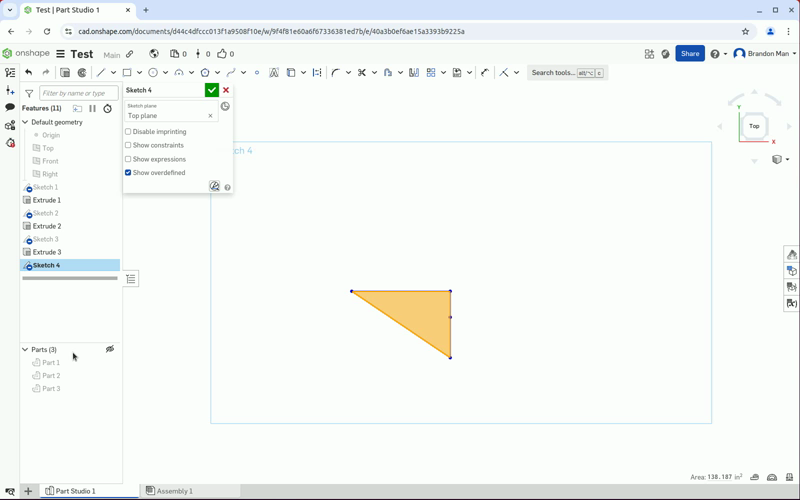
key(shift+e)
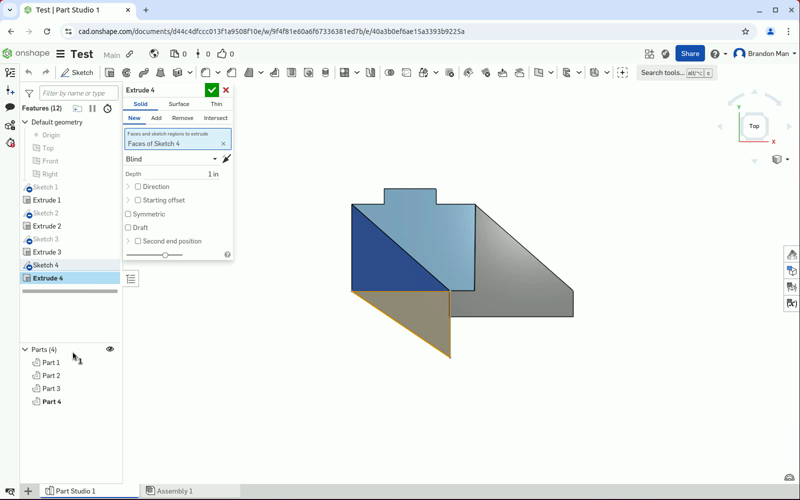
mouse_move(143, 106)
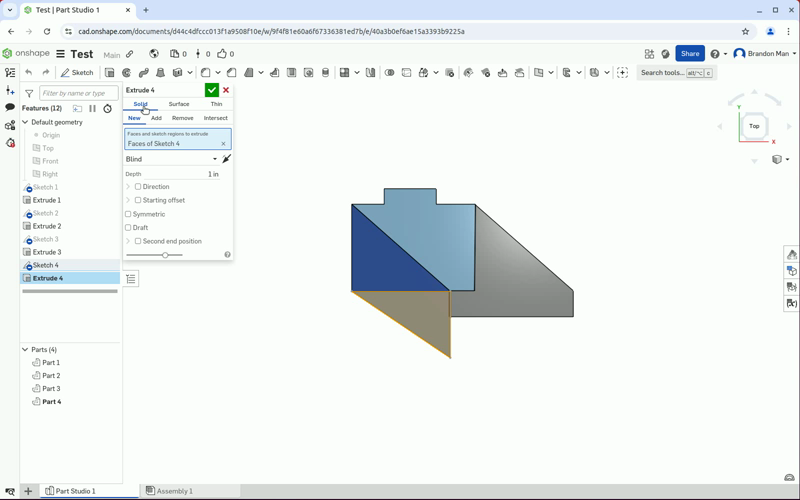
click(143, 106)
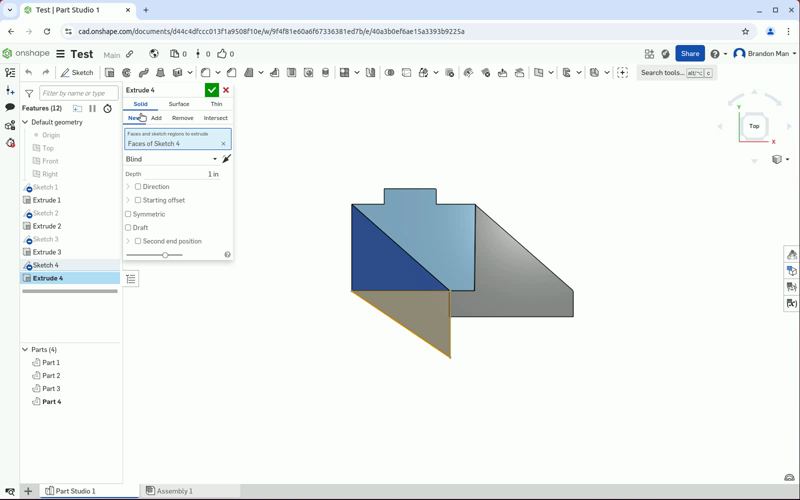
mouse_move(137, 120)
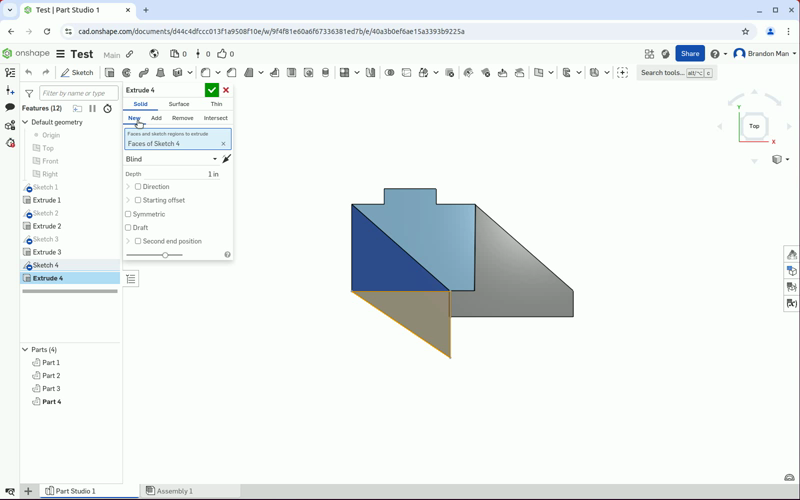
click(137, 120)
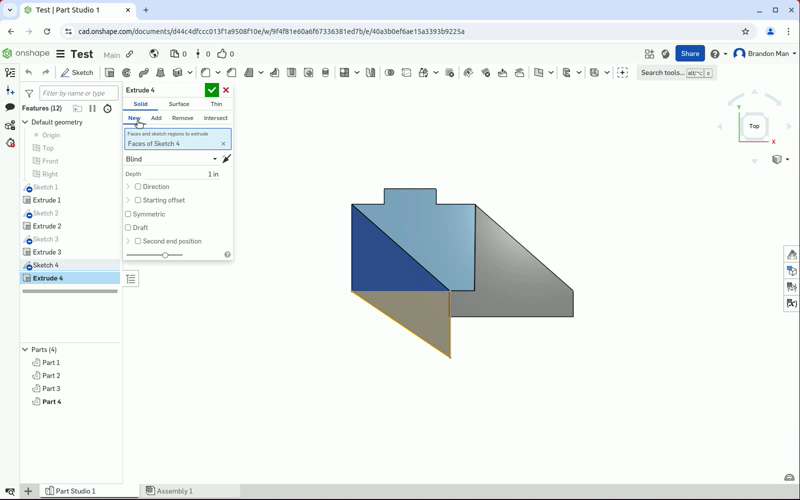
key(tab, 4)
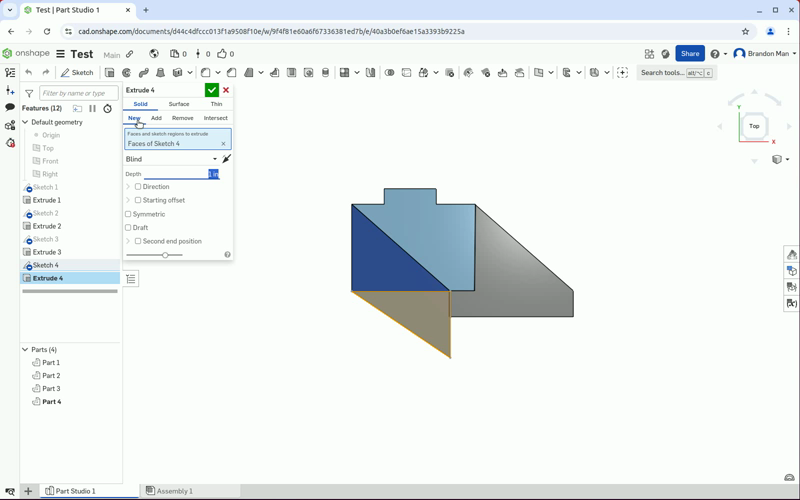
text(12.517)
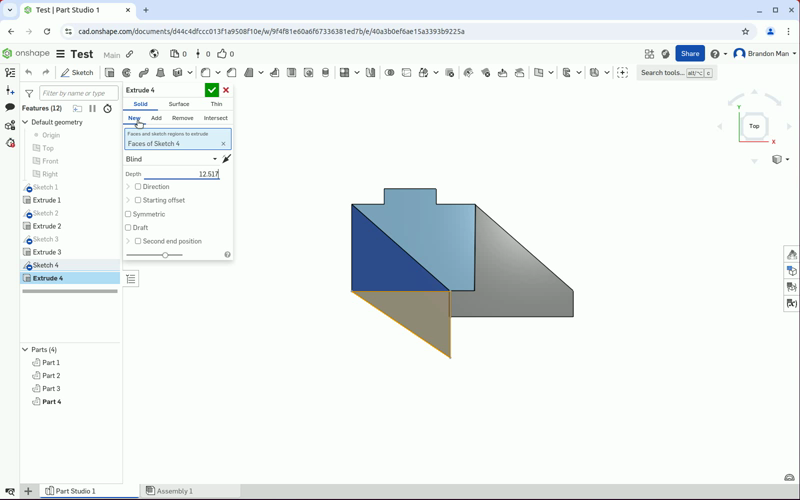
key(enter)
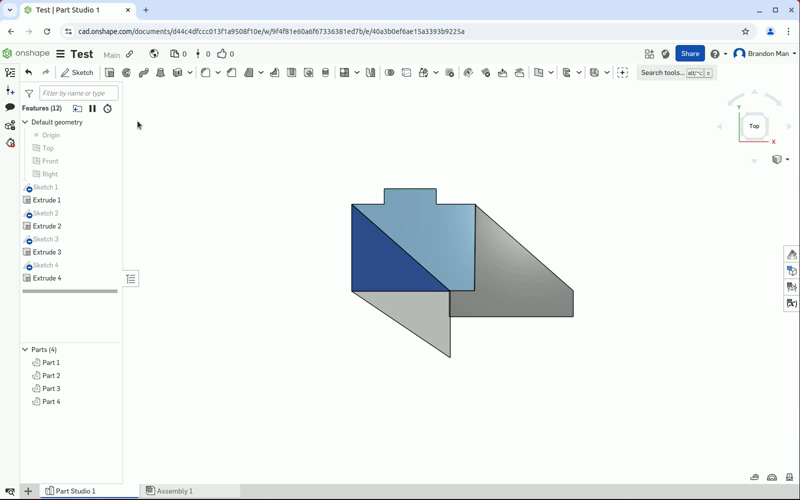
key(shift+h)
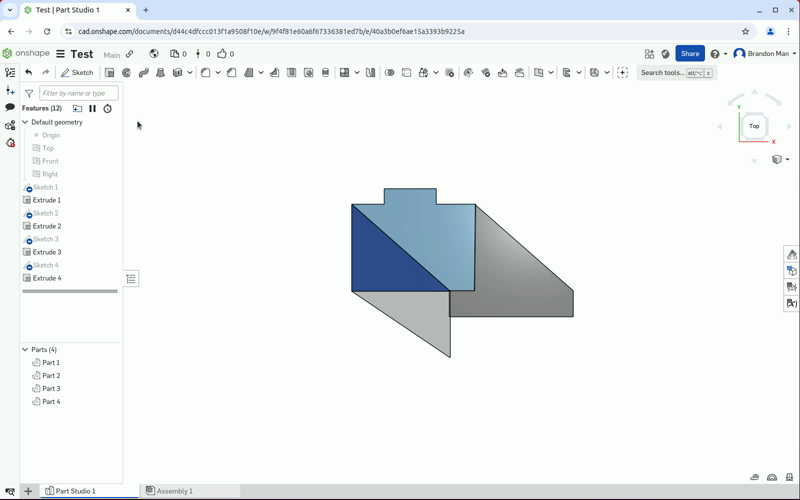
key(shift+h)
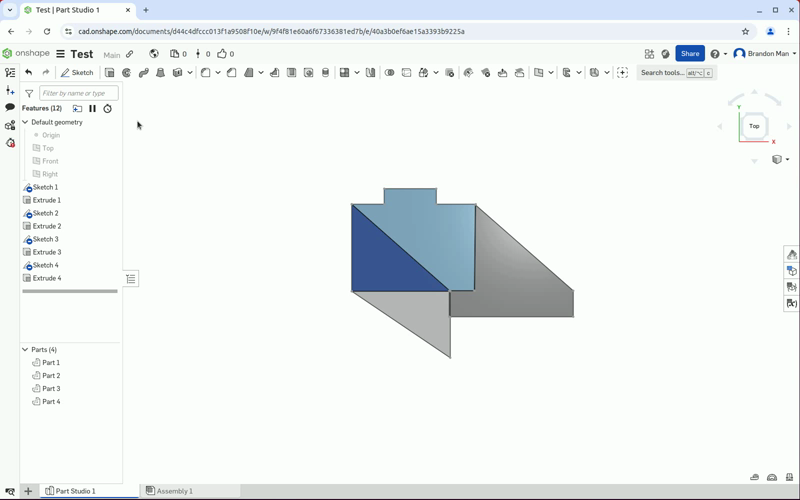
key(shift+7)
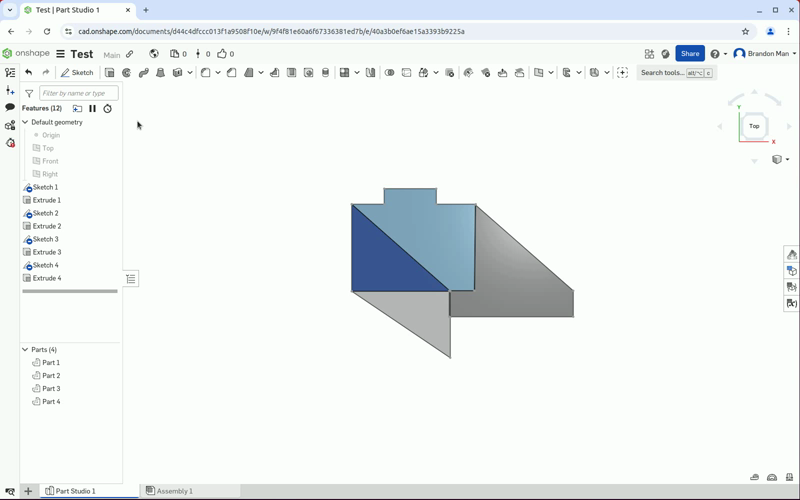
key(up, 3)
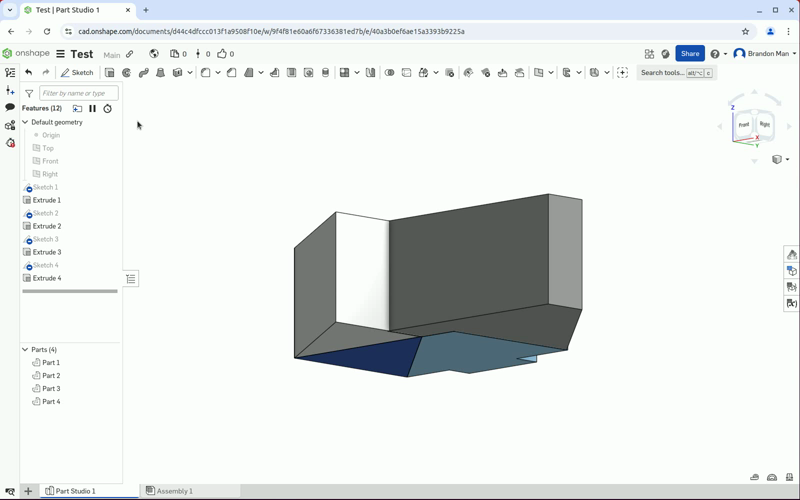
key(left, 3)
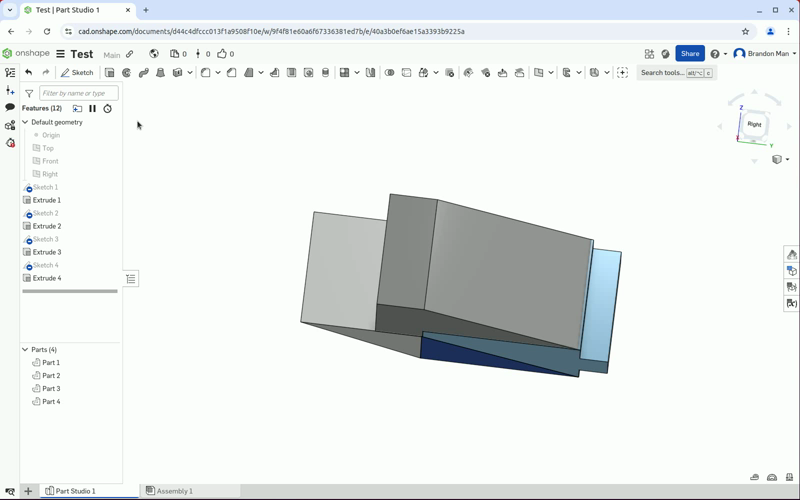
key(right, 3)
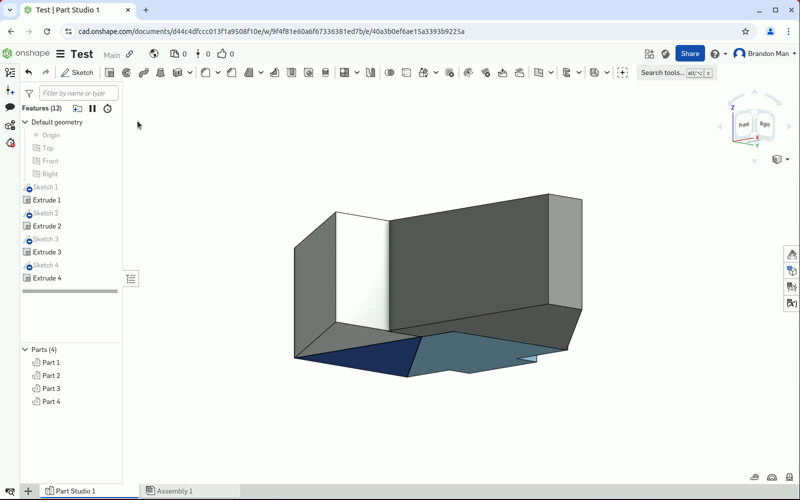
key(down, 3)
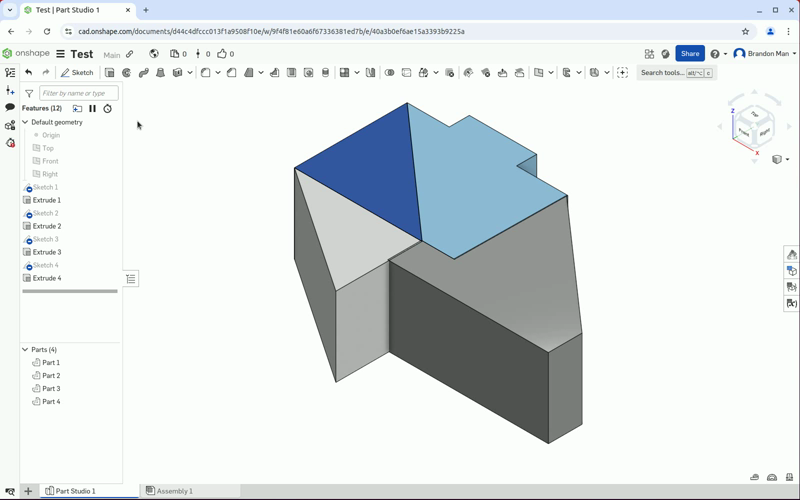
mouse_move(73, 189)
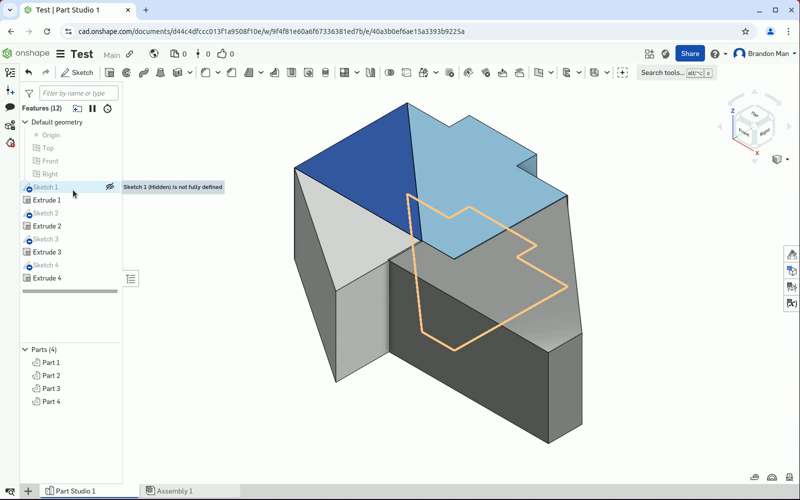
click(73, 189)